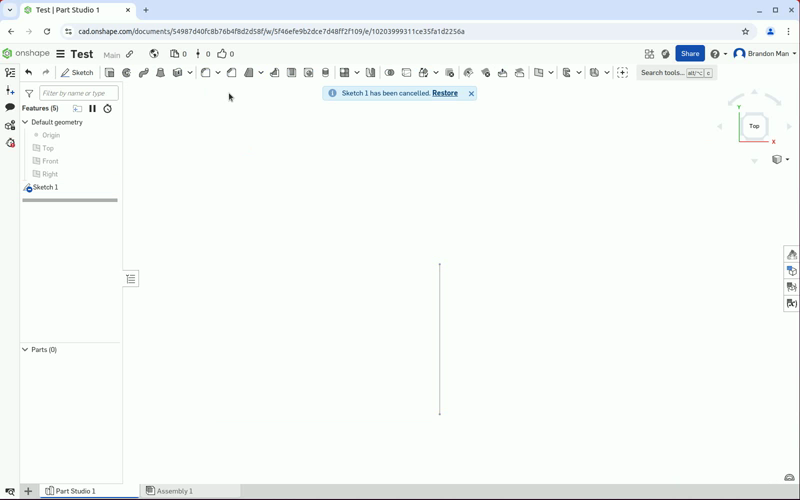
key(shift+h)
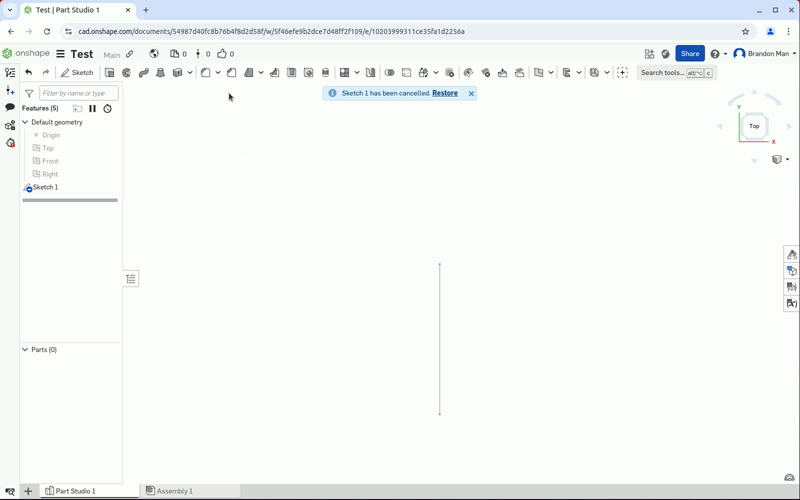
key(shift+s)
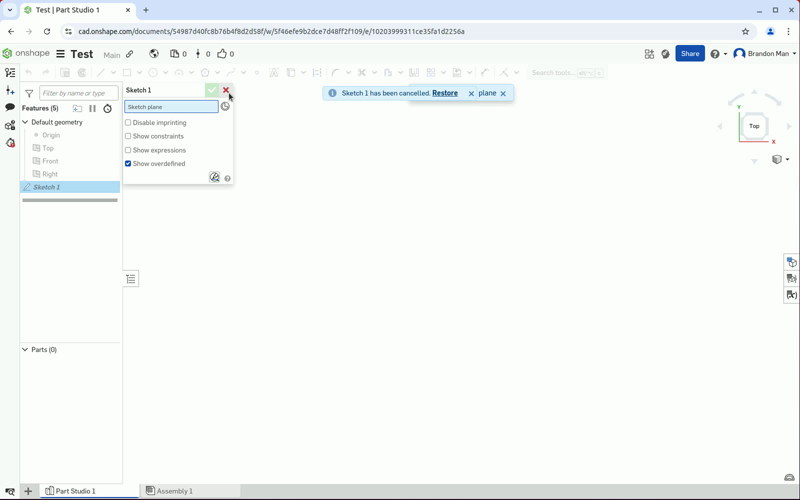
mouse_move(73, 150)
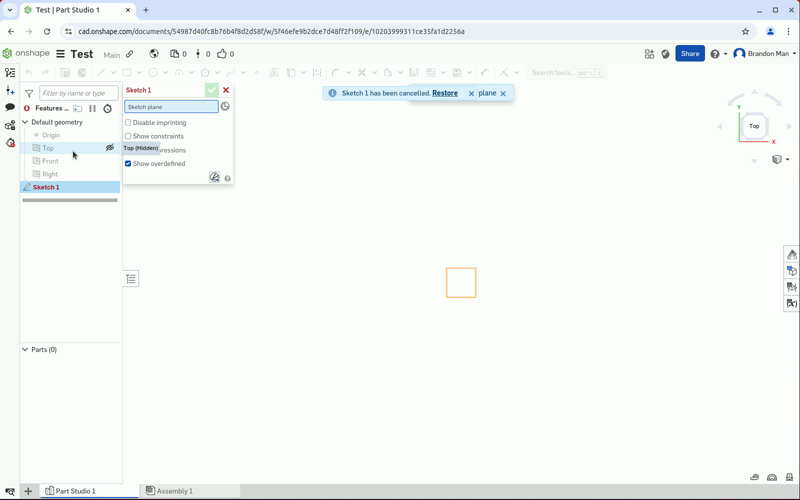
click(73, 150)
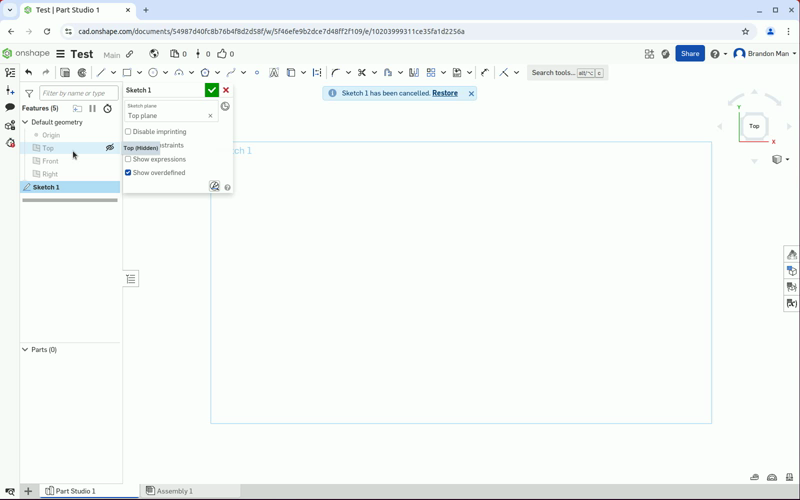
mouse_move(73, 352)
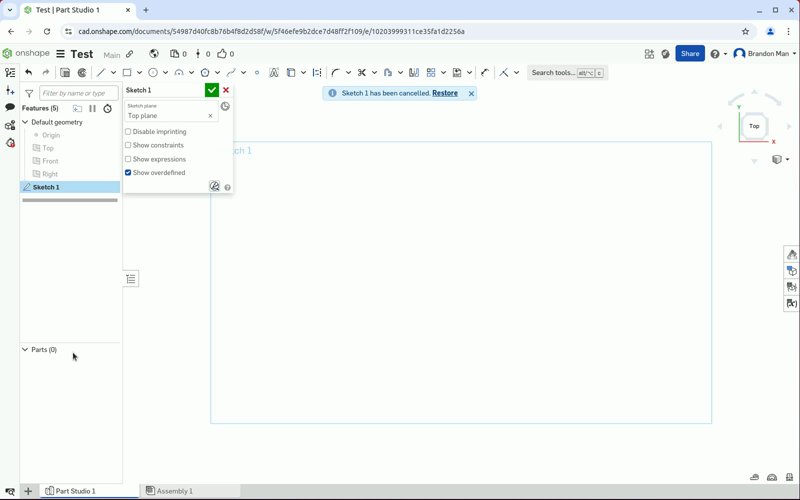
key(y)
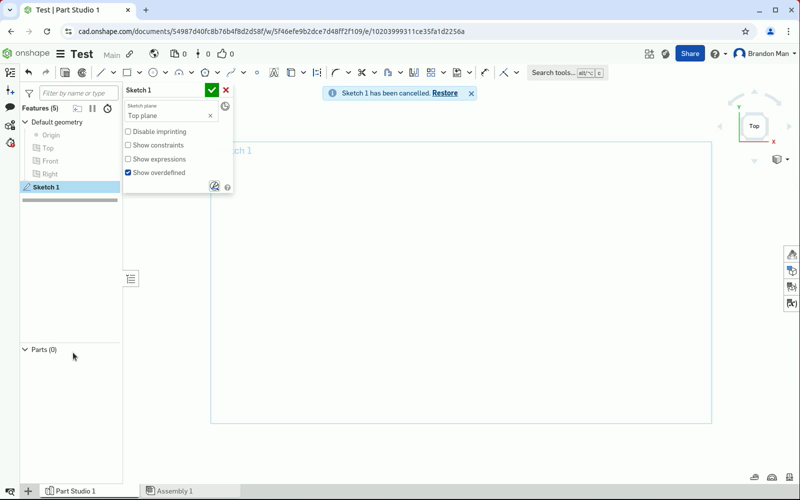
key(l)
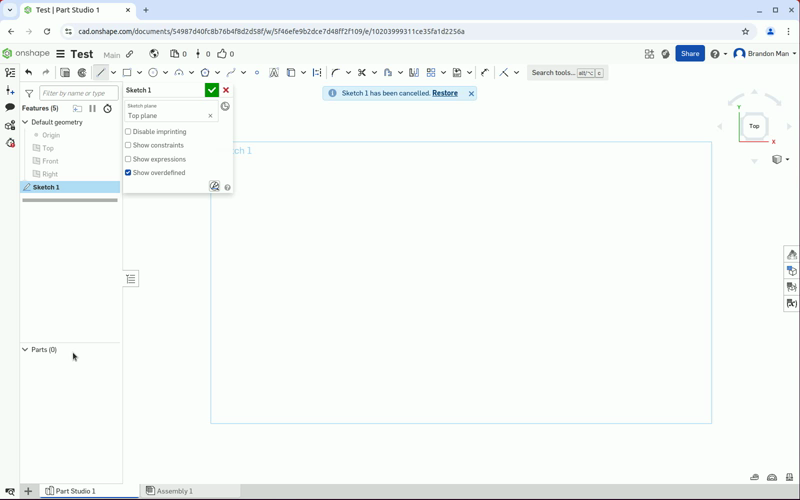
key_down(shift)
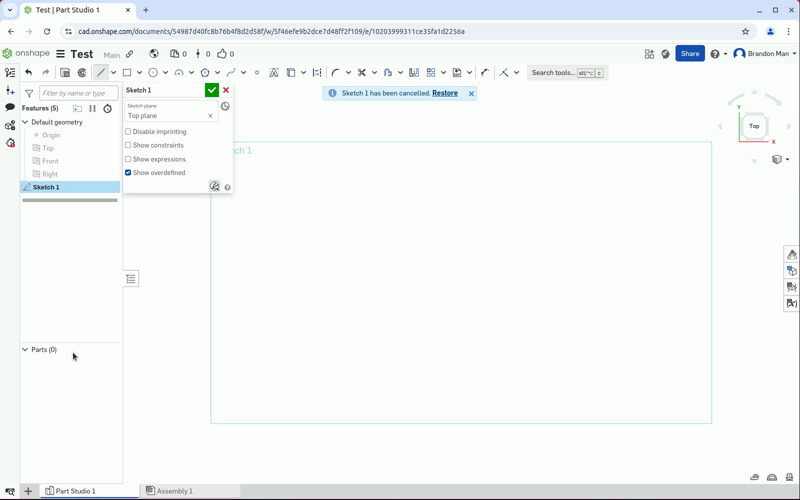
mouse_move(348, 299)
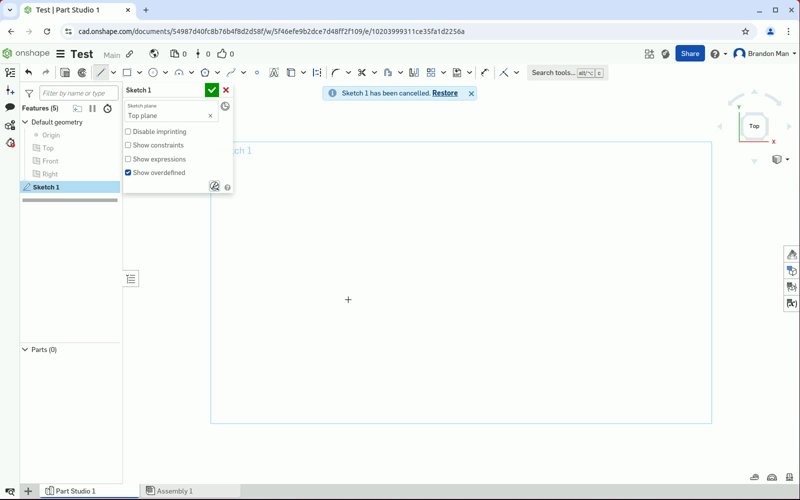
click(348, 299)
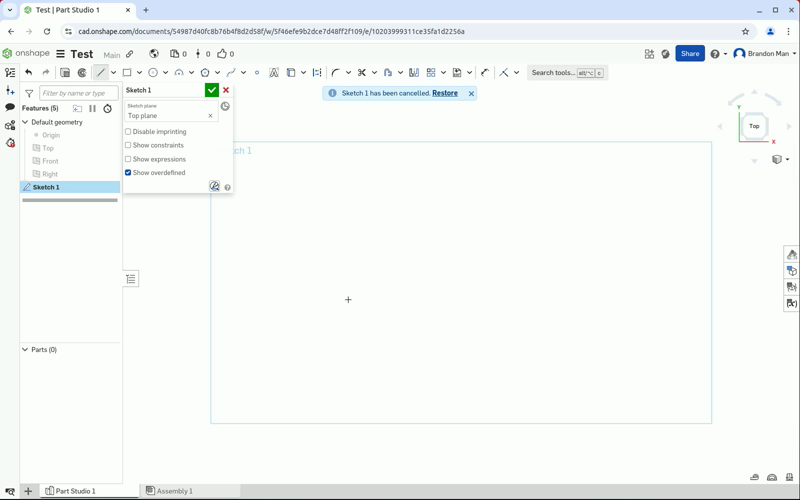
key_up(shift)
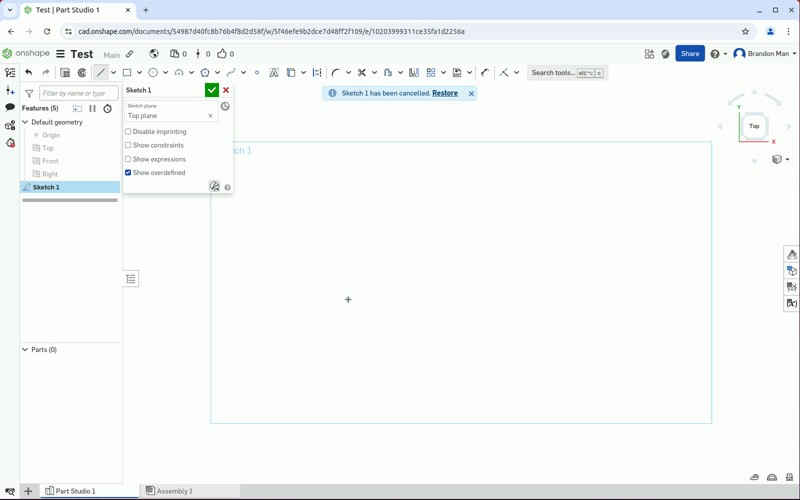
key_down(shift)
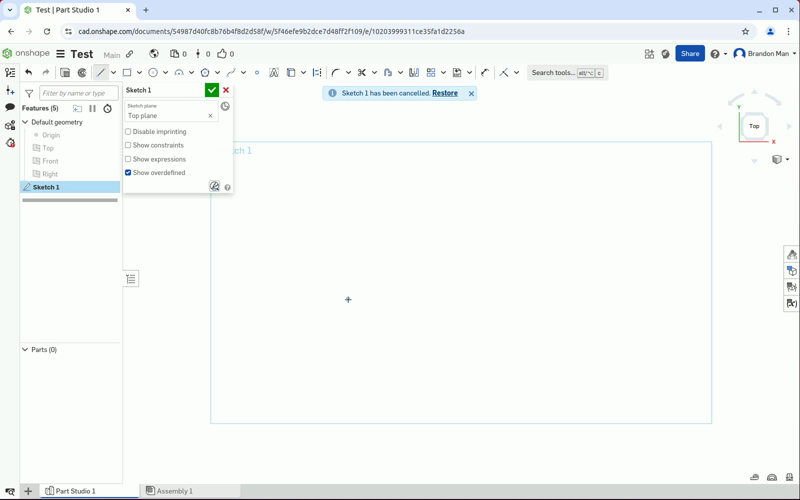
mouse_move(378, 299)
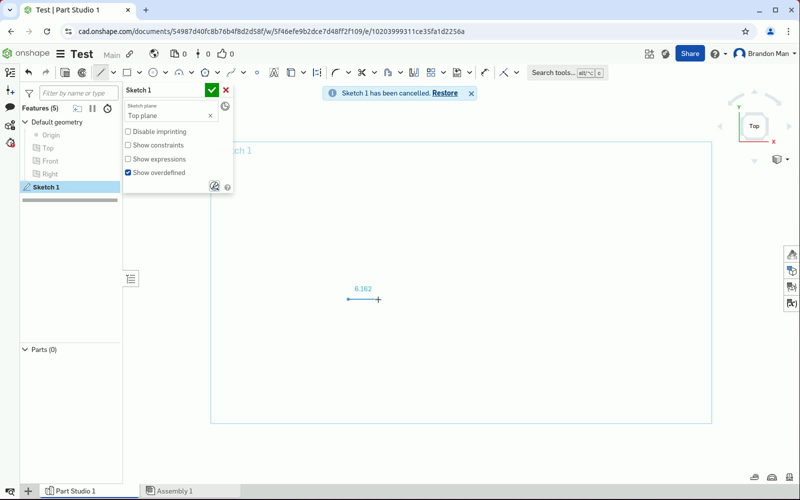
mouse_move(375, 299)
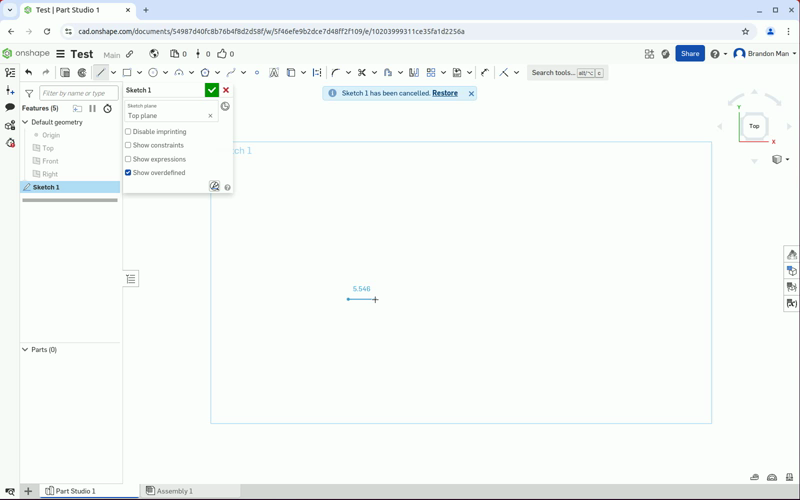
click(375, 299)
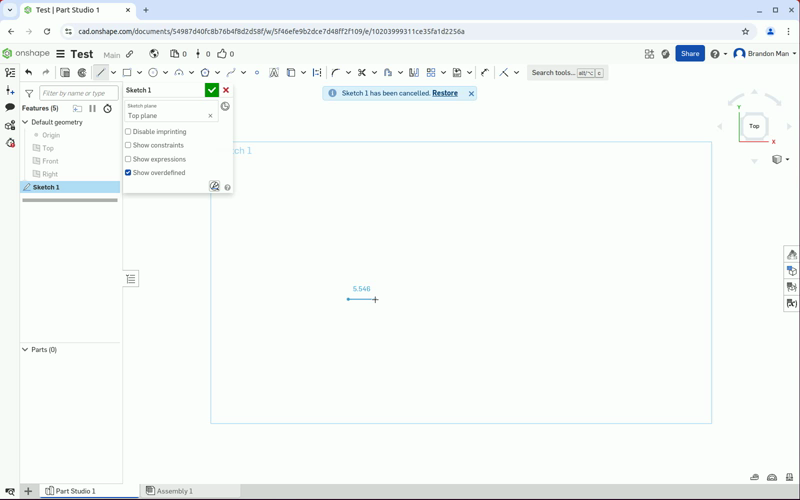
key_up(shift)
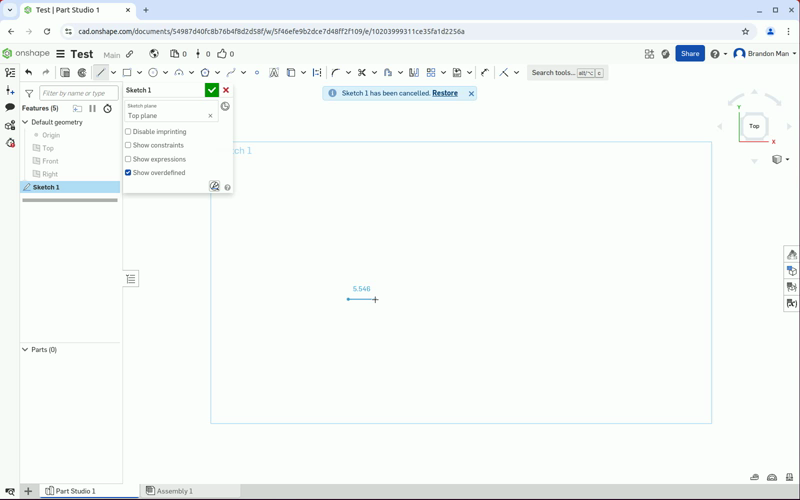
key_down(shift)
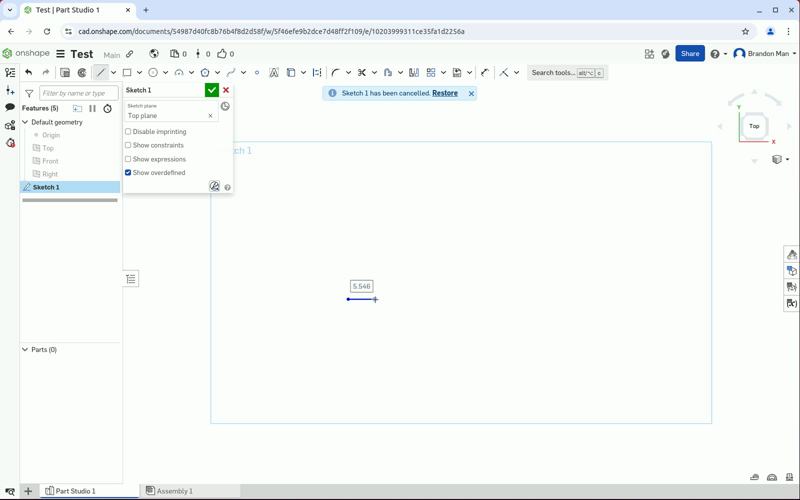
mouse_move(405, 299)
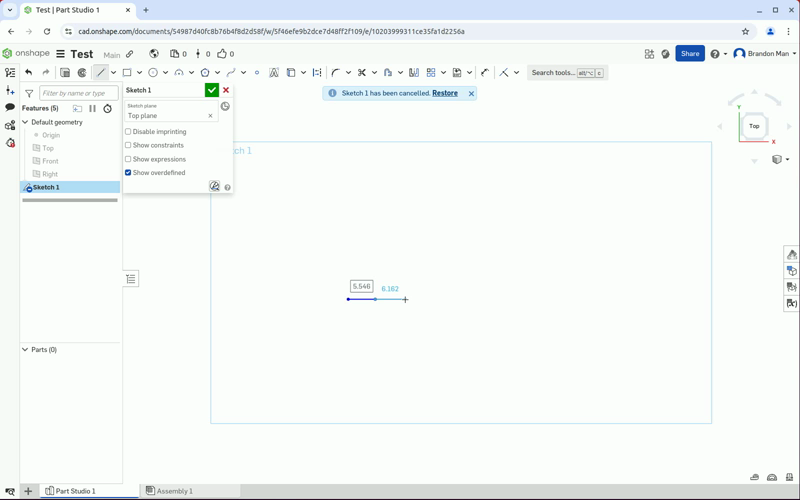
mouse_move(375, 265)
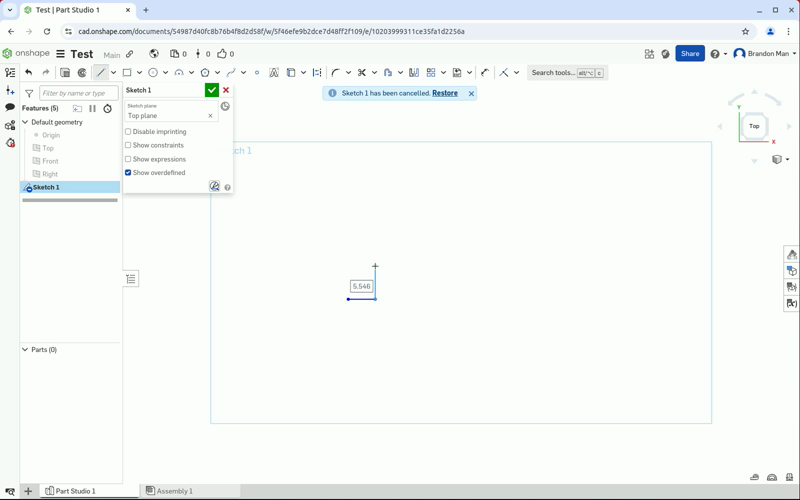
click(375, 265)
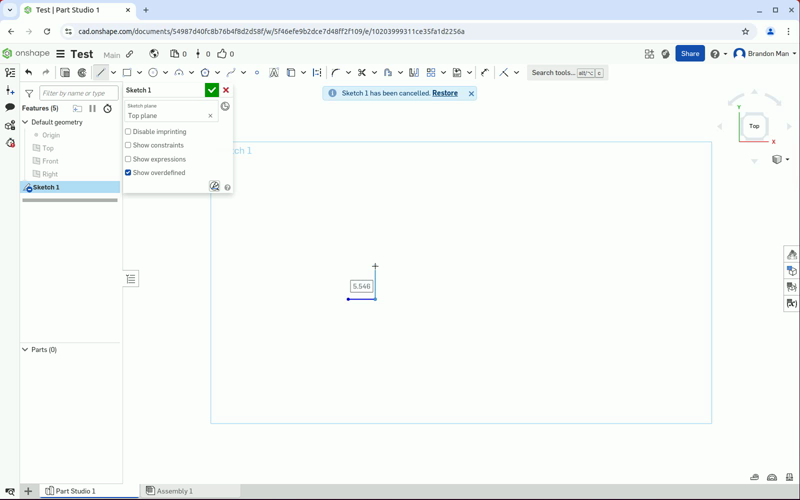
key_up(shift)
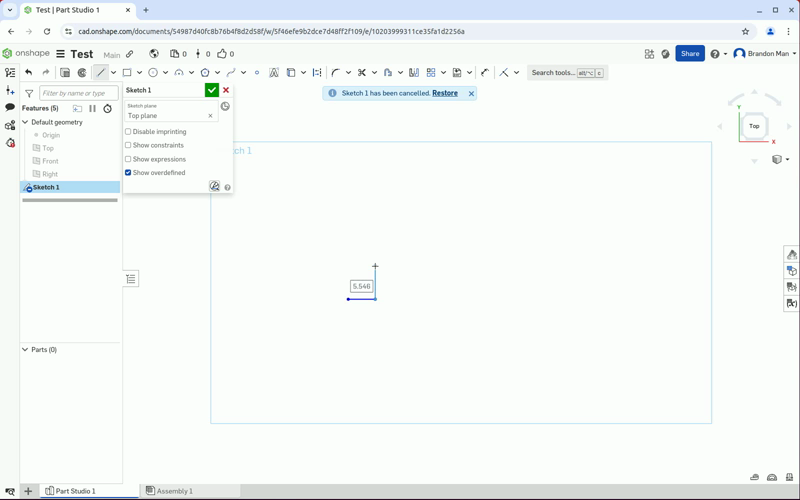
key_down(shift)
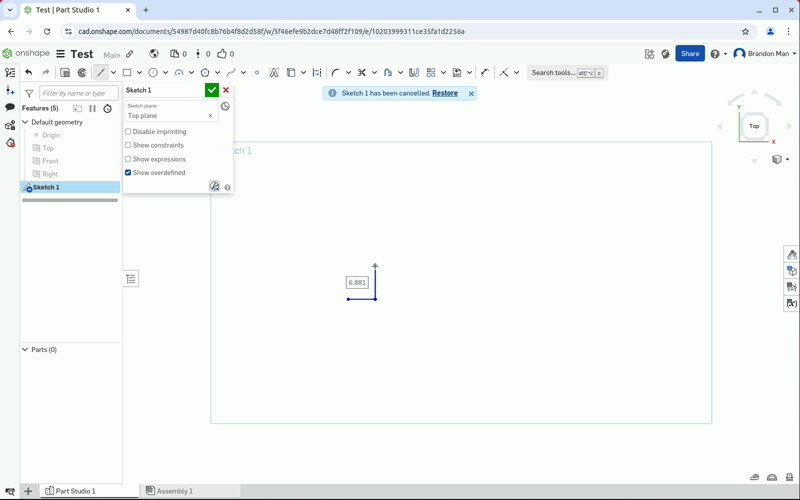
mouse_move(405, 265)
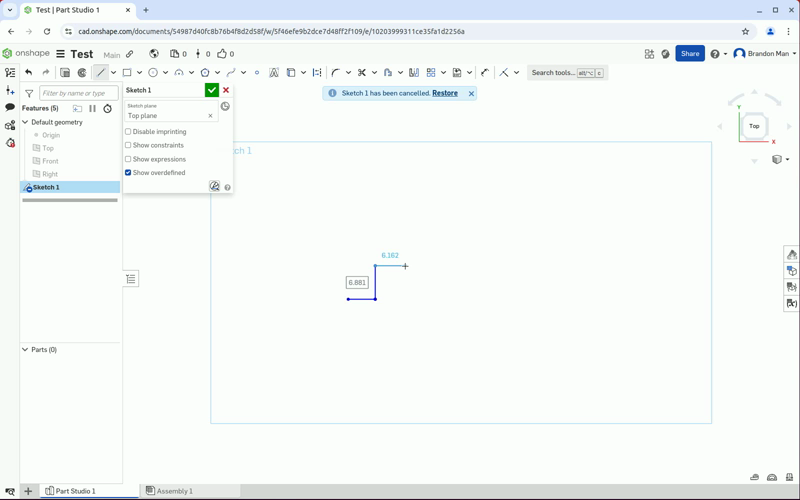
mouse_move(348, 265)
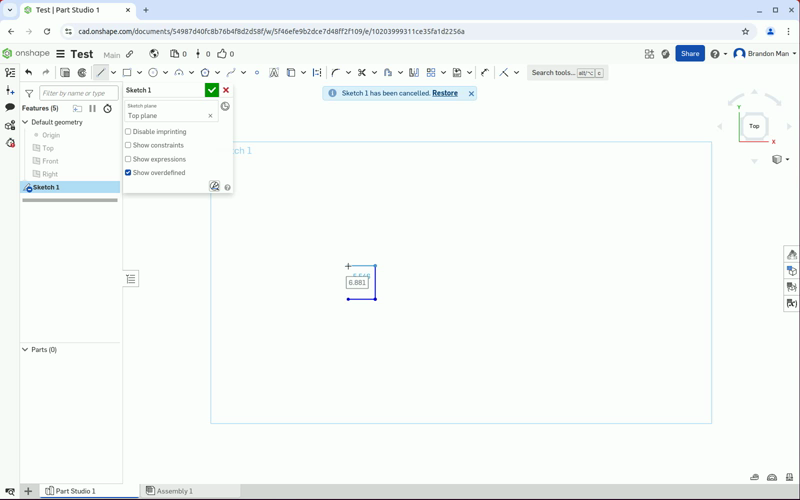
click(348, 265)
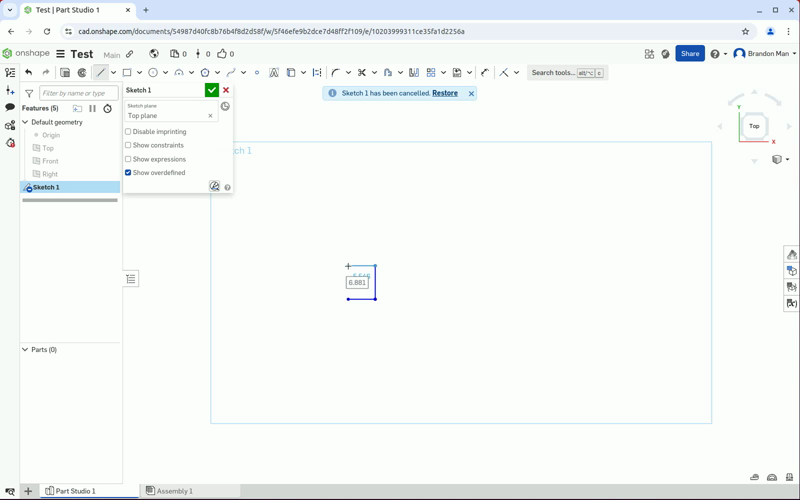
key_up(shift)
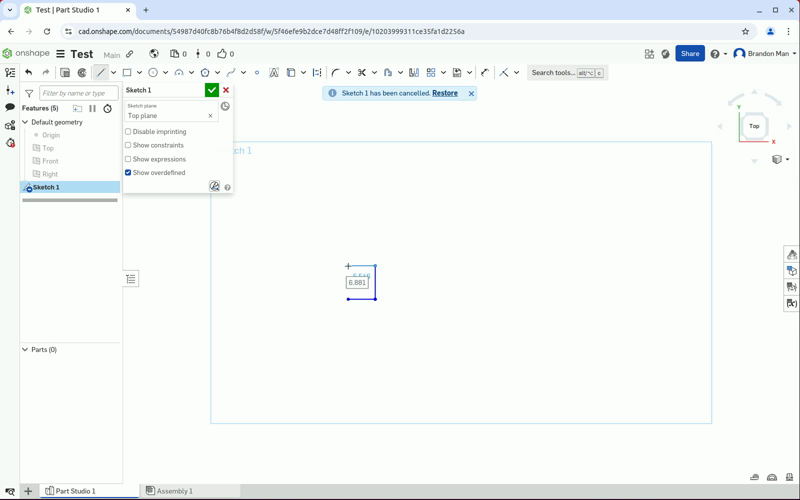
mouse_move(378, 265)
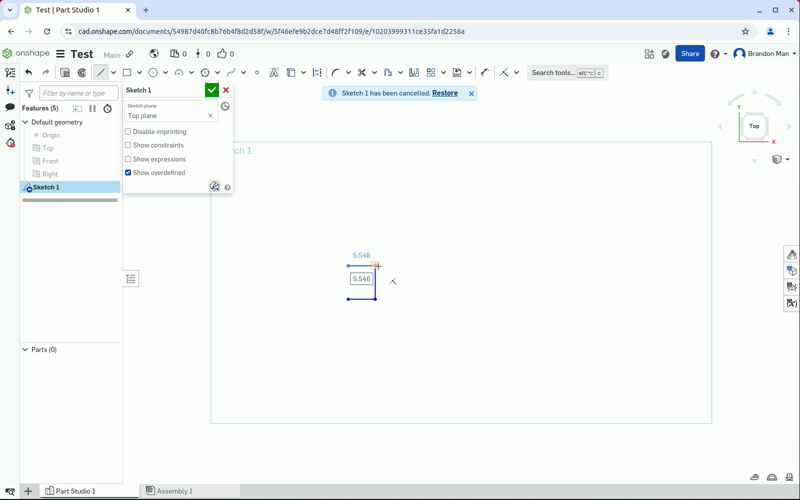
key_down(shift)
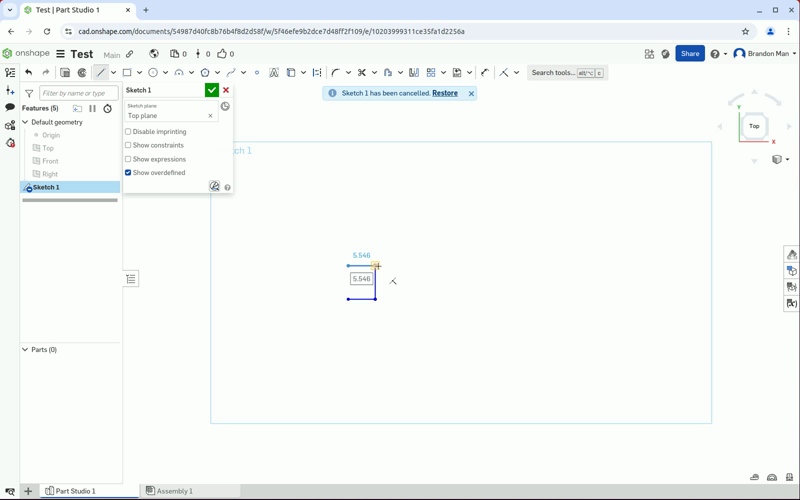
mouse_move(348, 299)
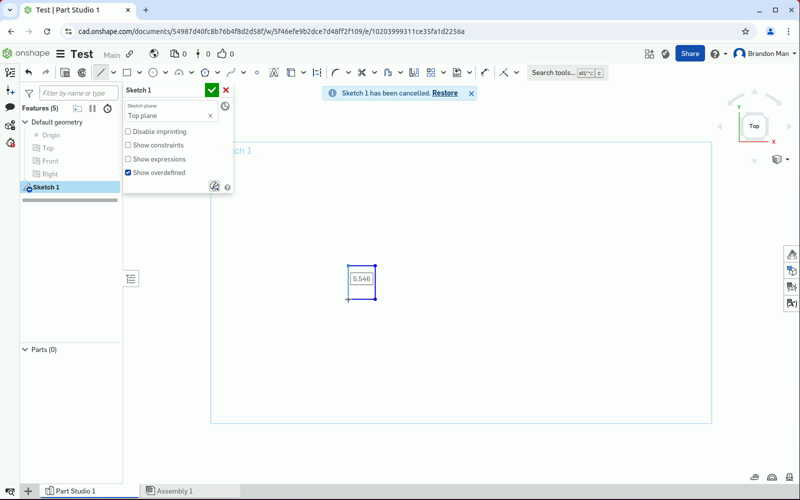
key_up(shift)
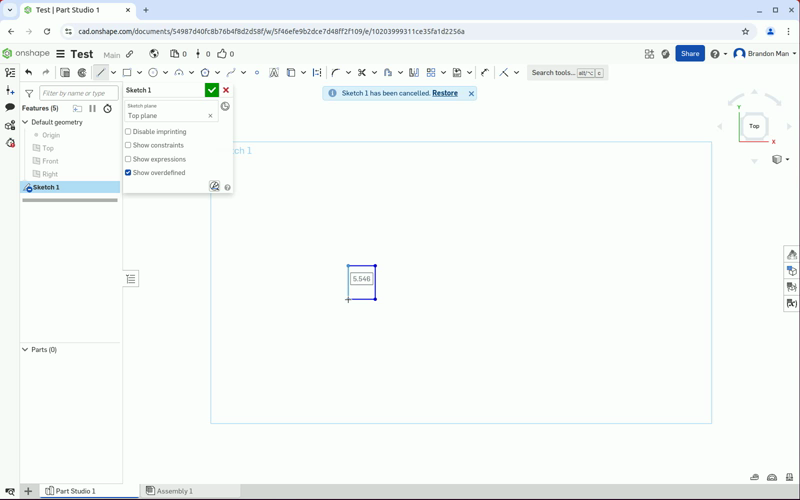
click(348, 299)
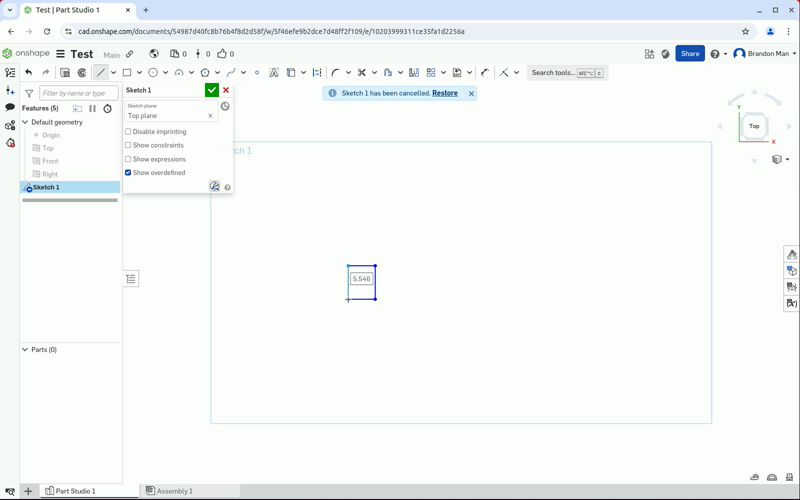
key(esc)
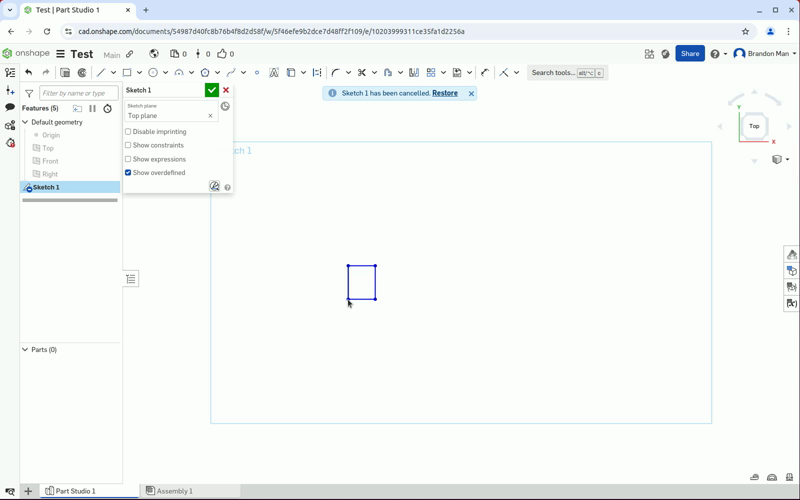
key(c)
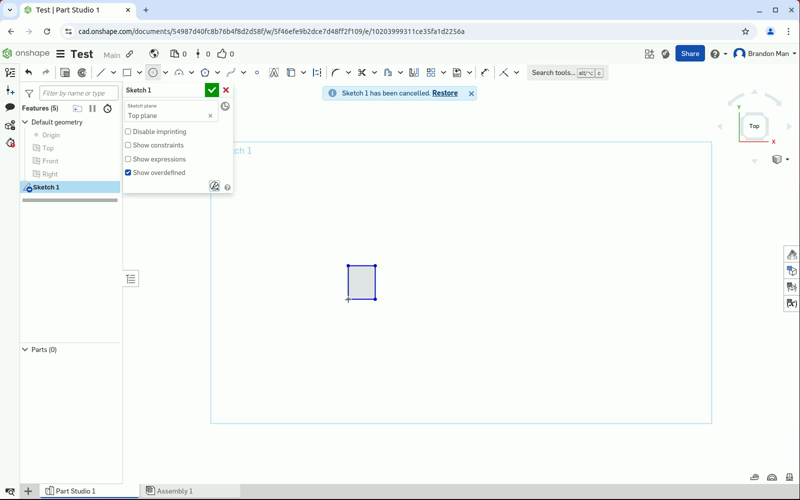
key_down(shift)
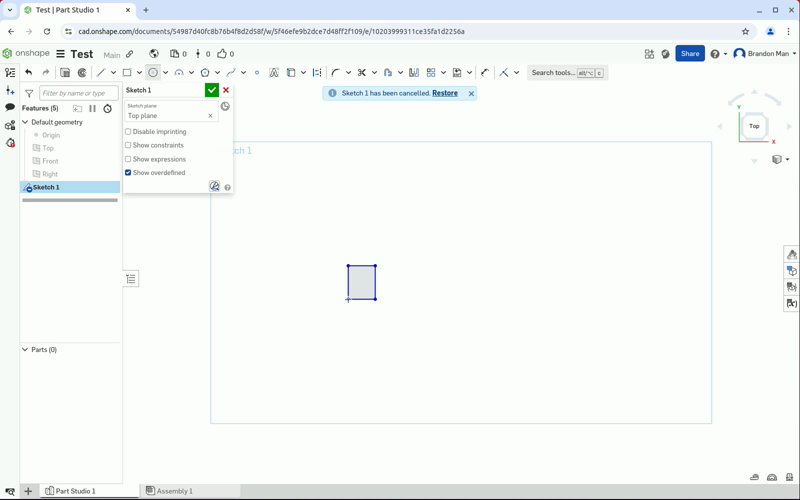
mouse_move(361, 282)
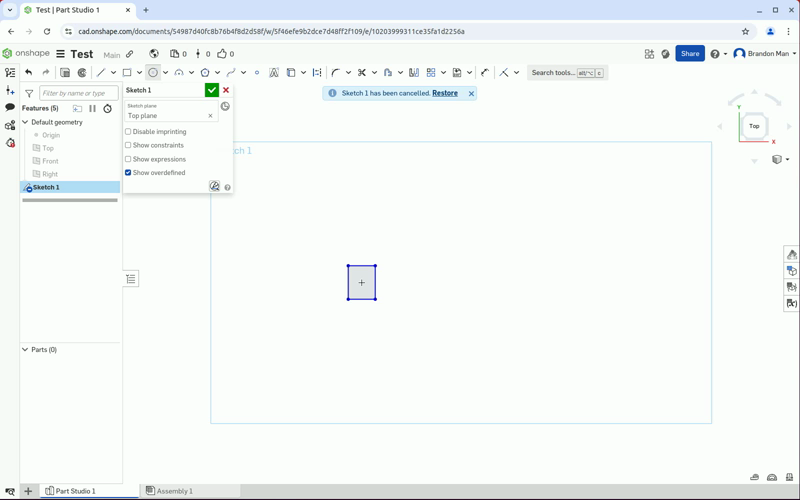
click(361, 282)
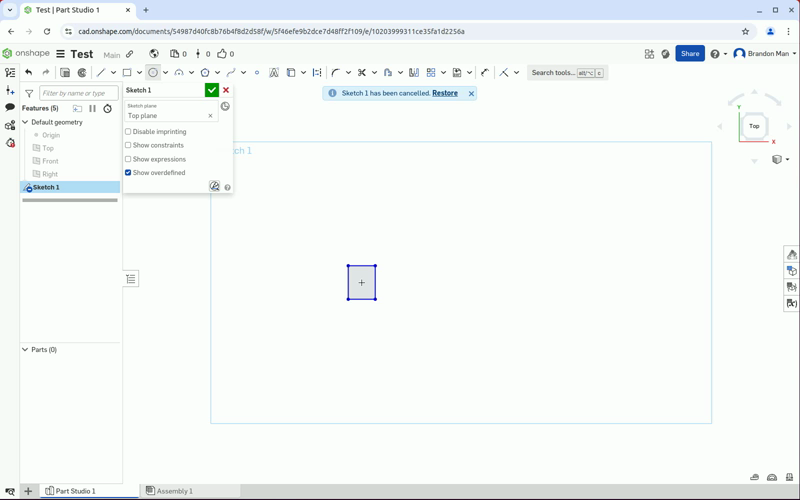
key_up(shift)
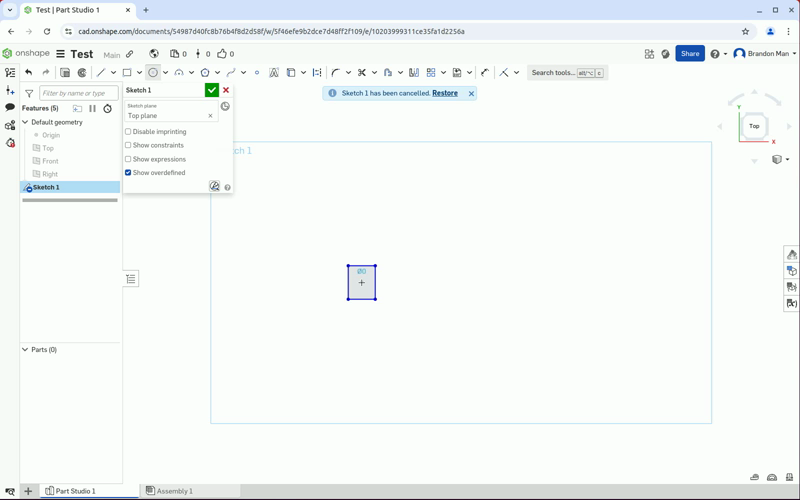
mouse_move(366, 282)
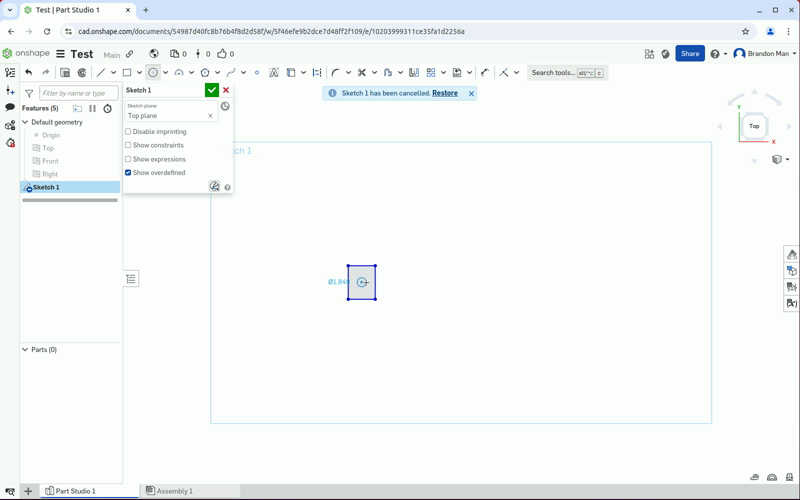
click(366, 282)
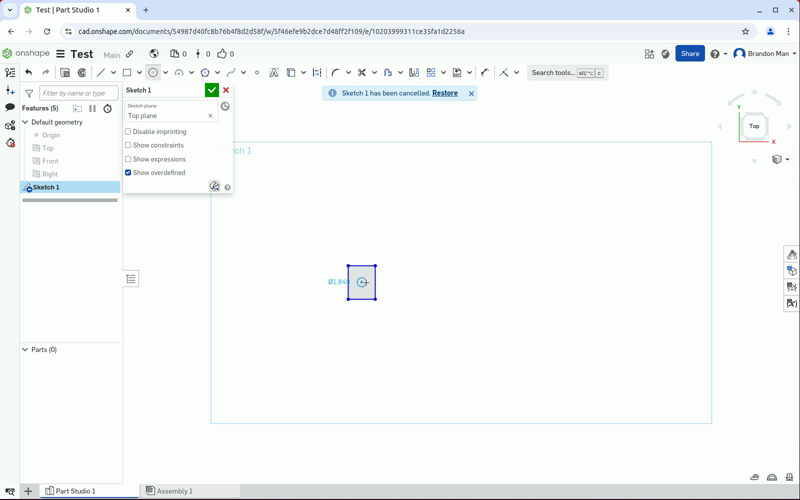
key(esc)
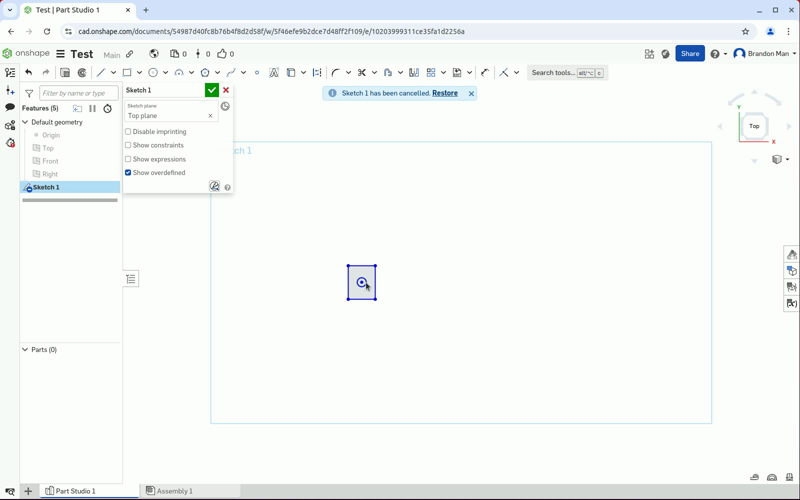
mouse_move(357, 291)
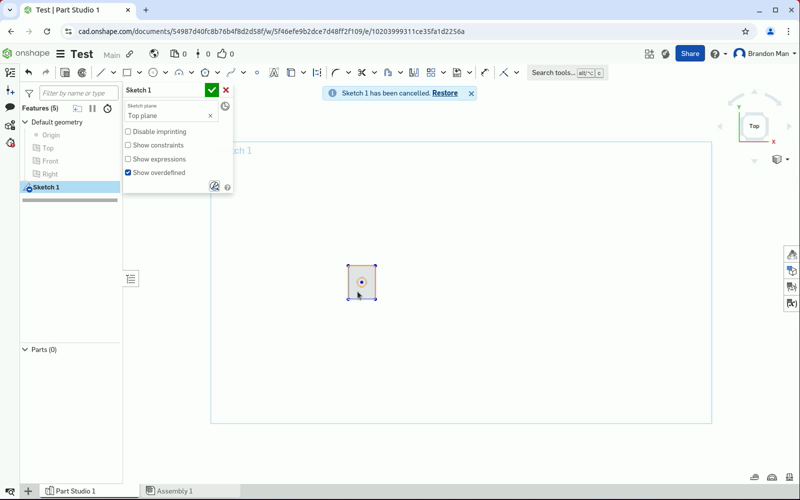
scroll(6)
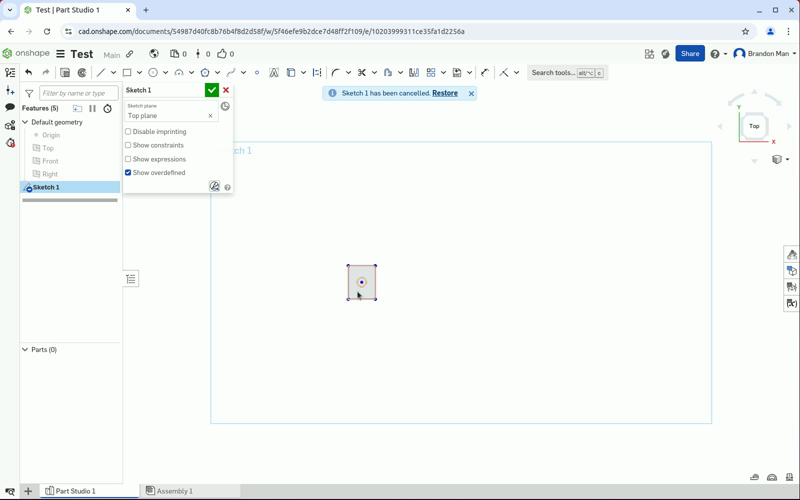
scroll(6)
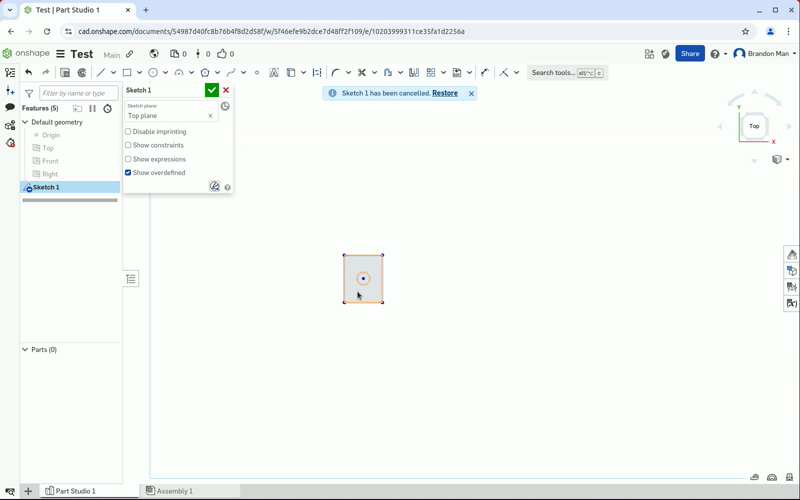
scroll(6)
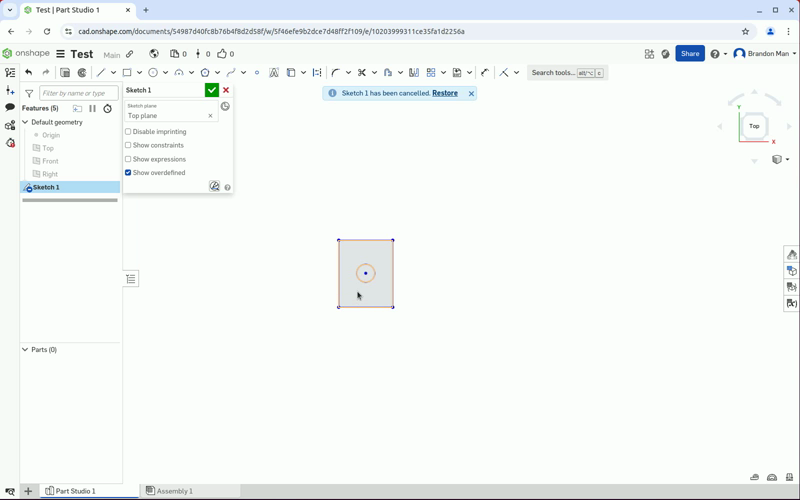
scroll(6)
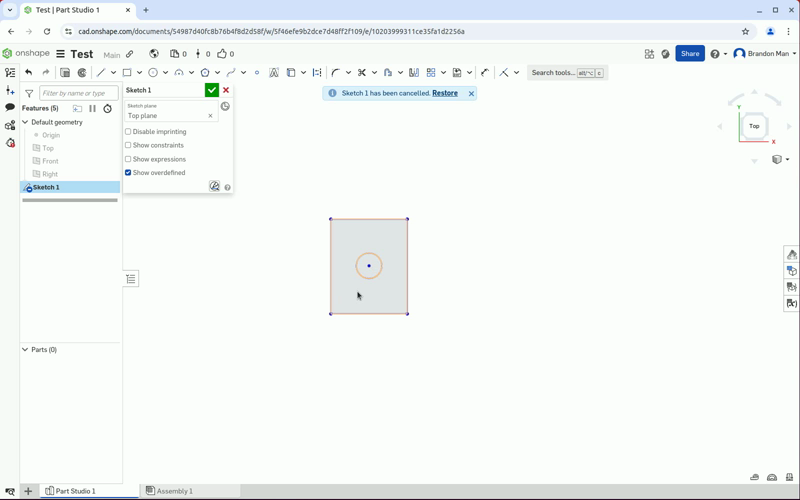
scroll(6)
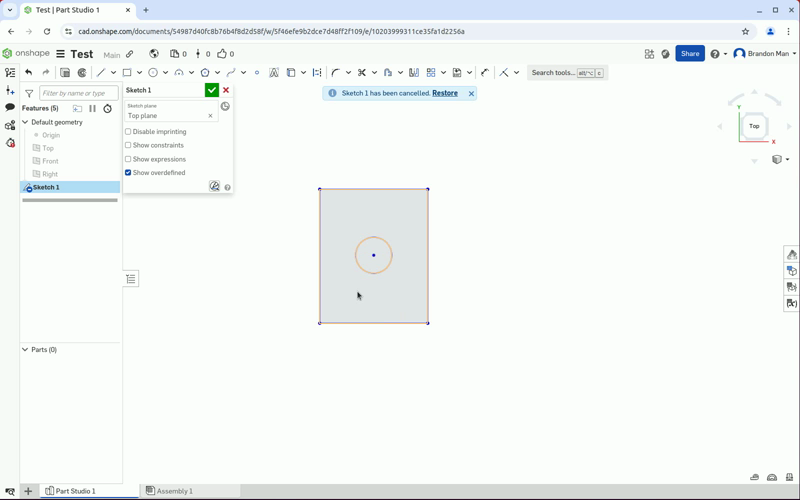
scroll(6)
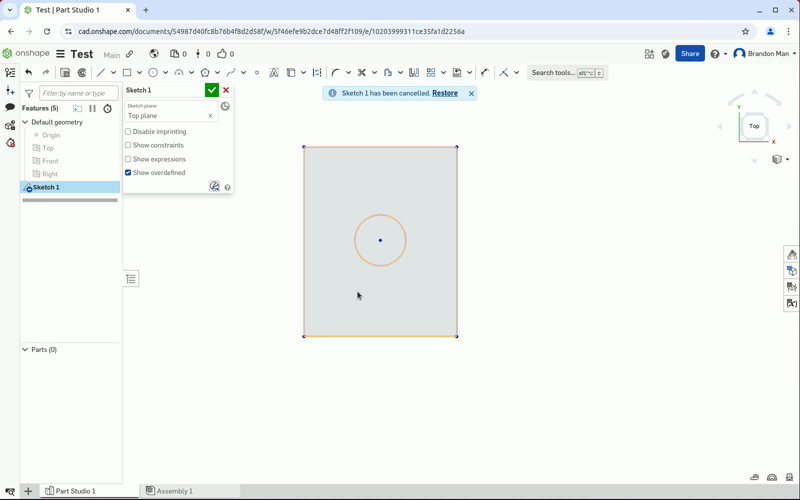
scroll(6)
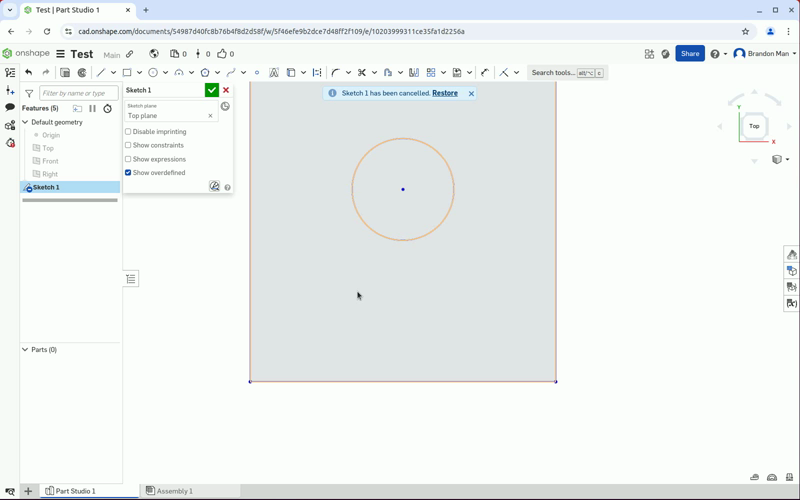
click(357, 291)
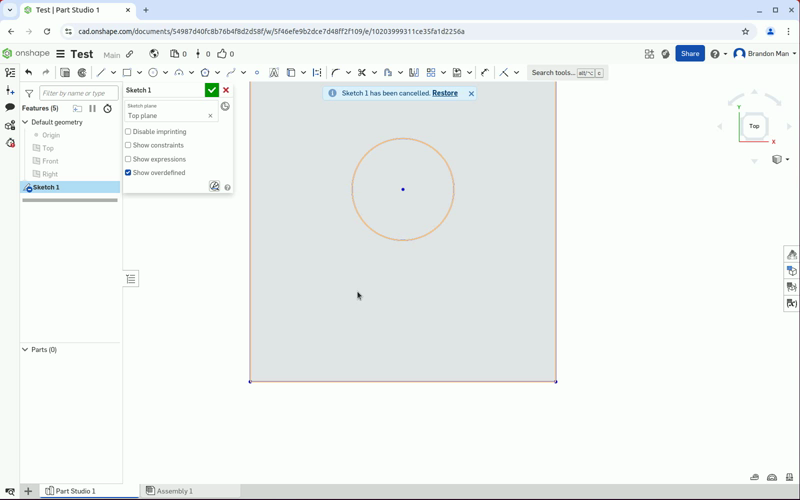
scroll(-6)
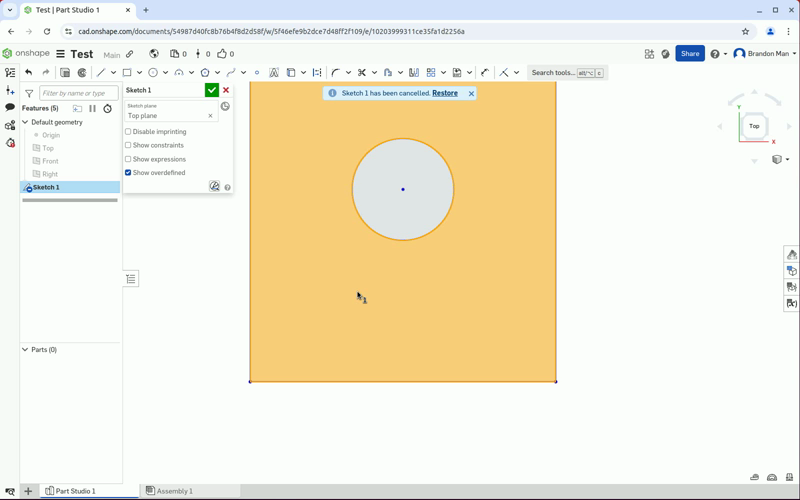
scroll(-6)
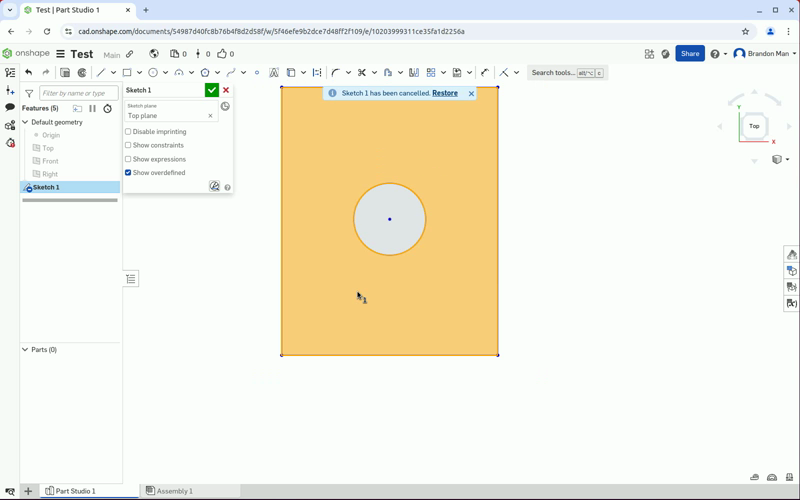
scroll(-6)
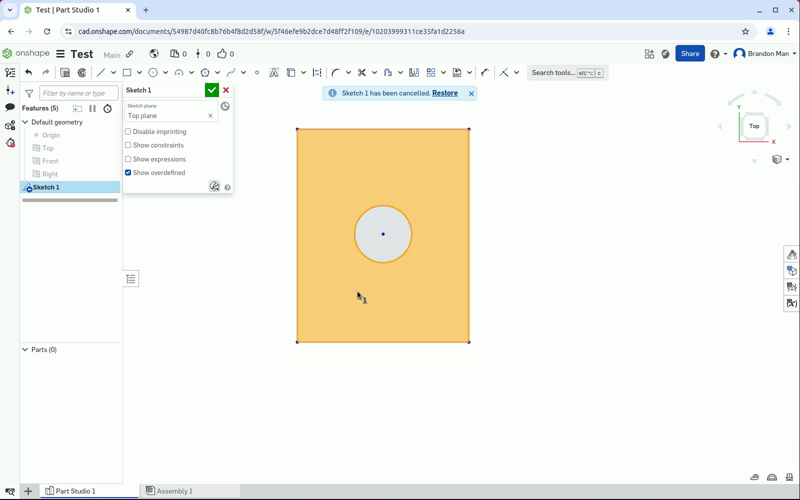
scroll(-6)
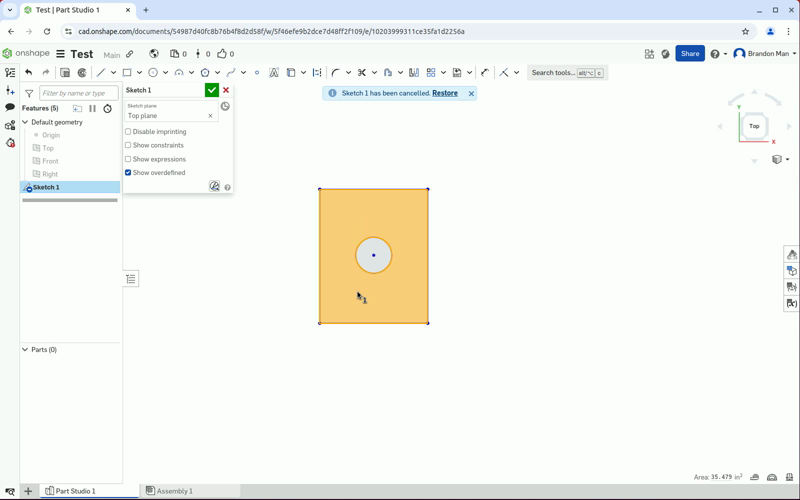
scroll(-6)
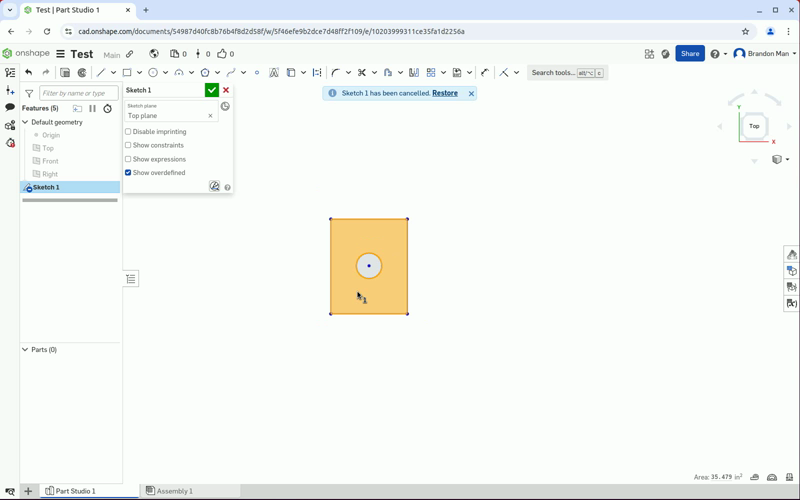
scroll(-6)
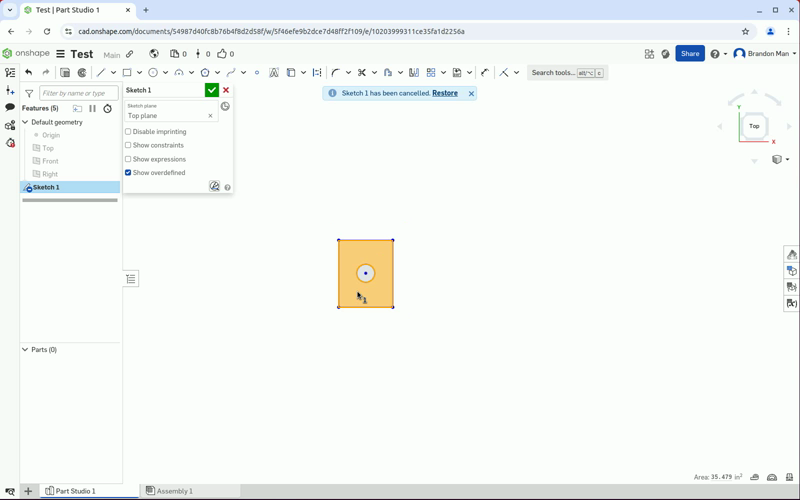
scroll(-6)
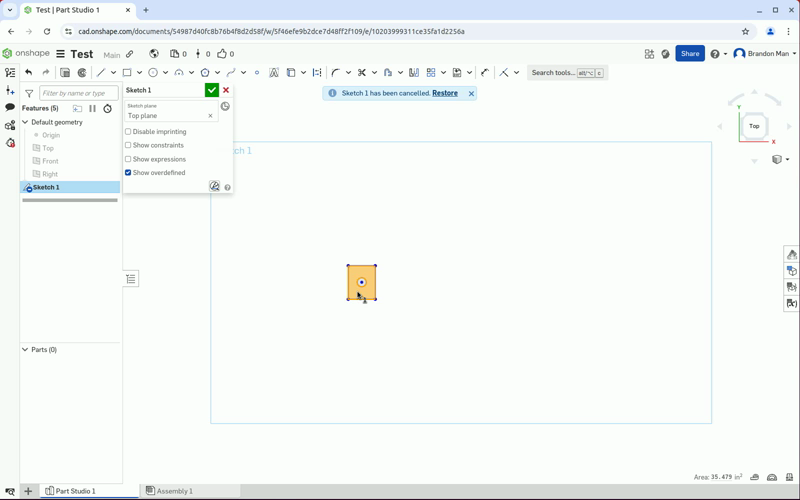
mouse_move(73, 352)
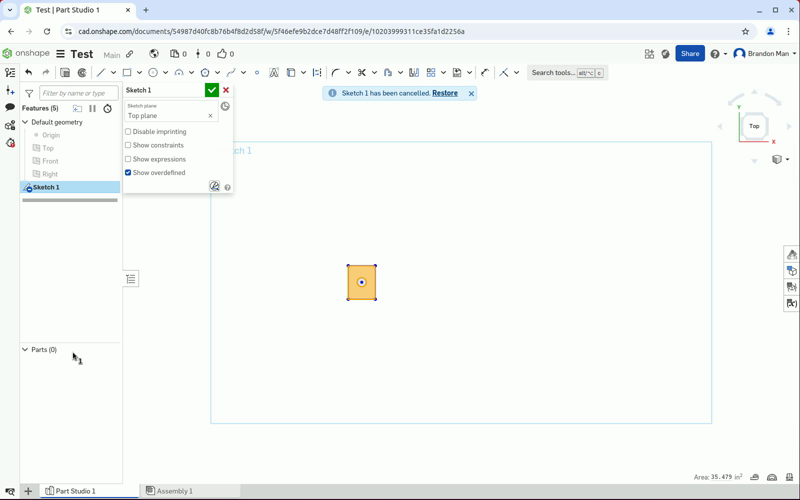
key(shift+y)
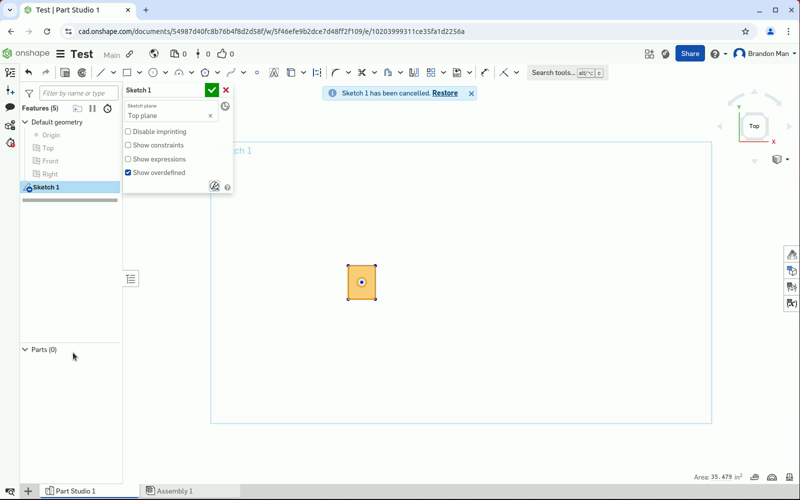
key(shift+e)
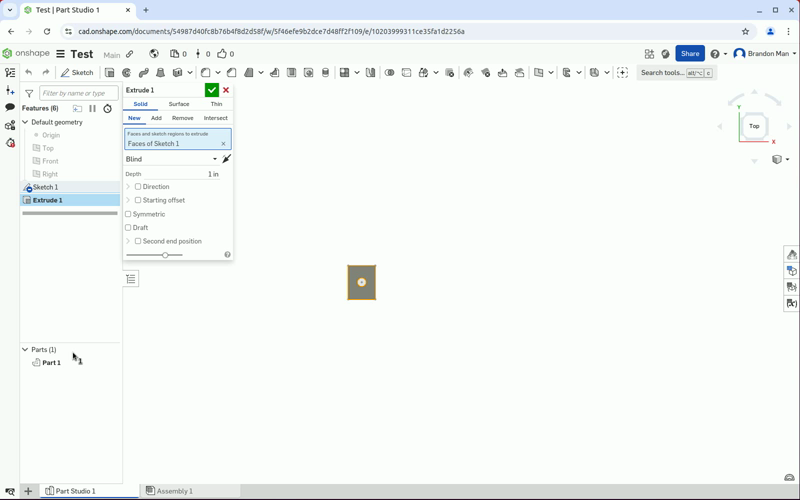
mouse_move(143, 106)
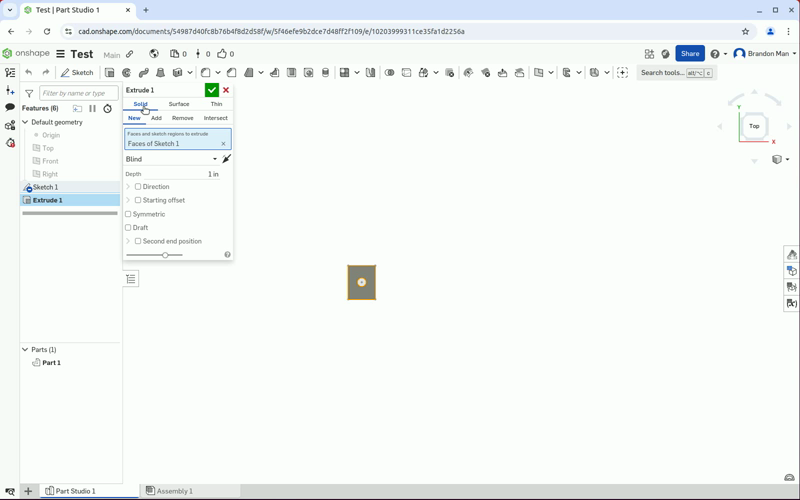
click(143, 106)
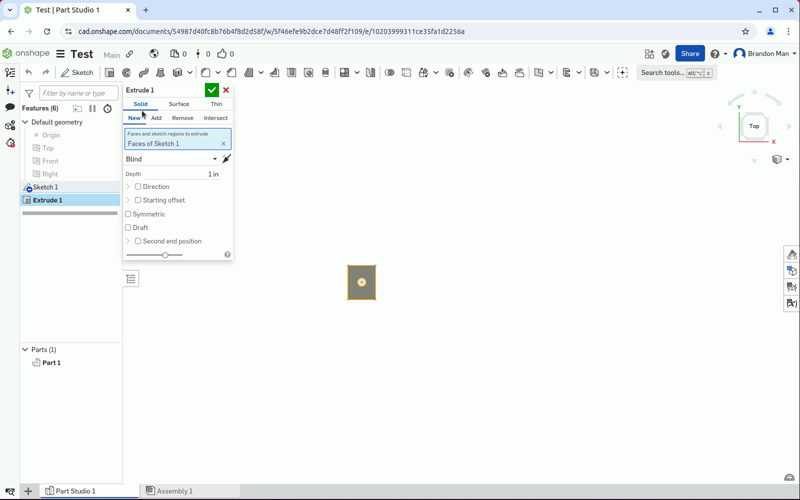
mouse_move(137, 120)
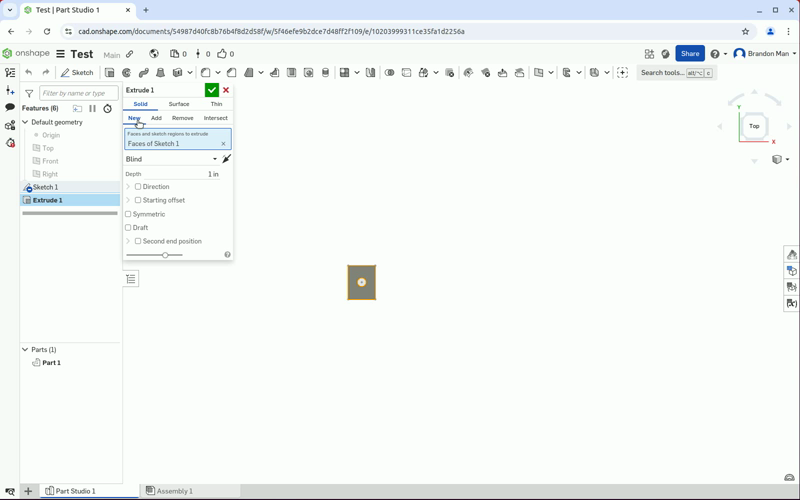
click(137, 120)
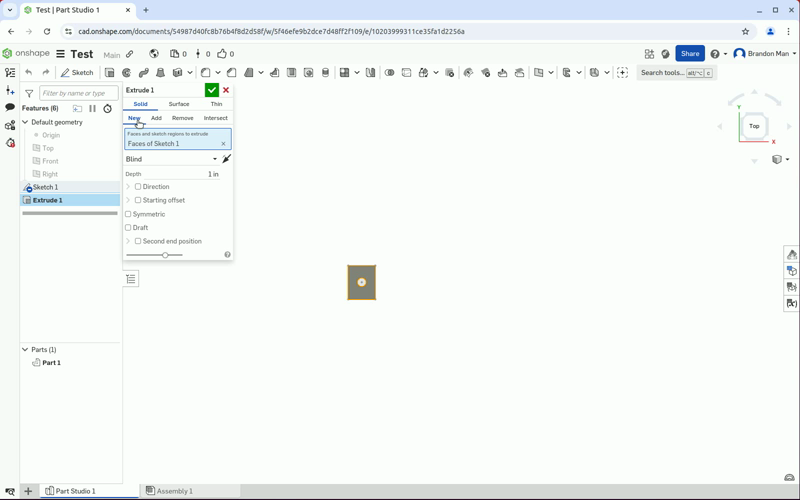
key(tab, 4)
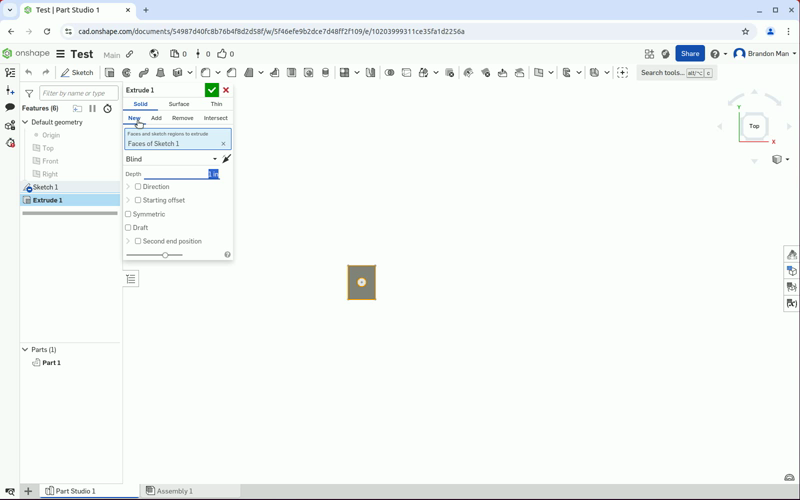
text(2.166)
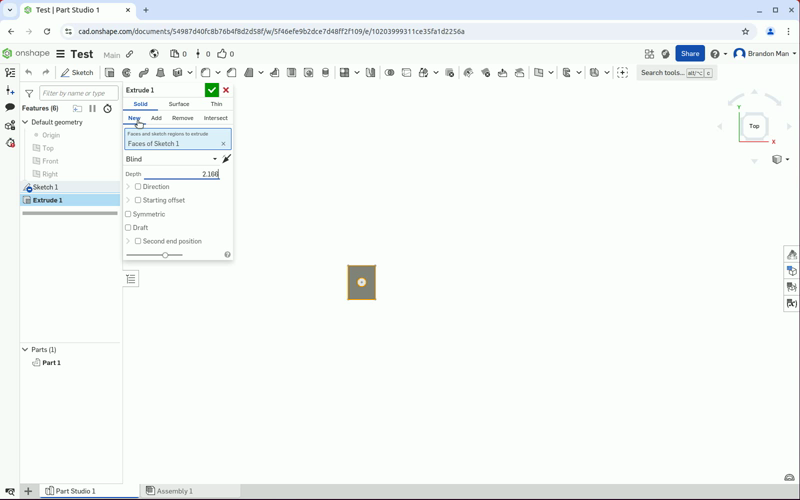
key(enter)
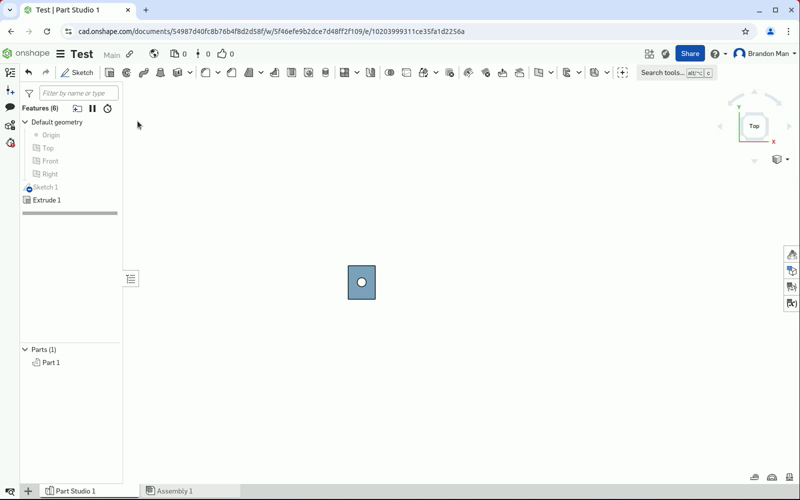
key(shift+h)
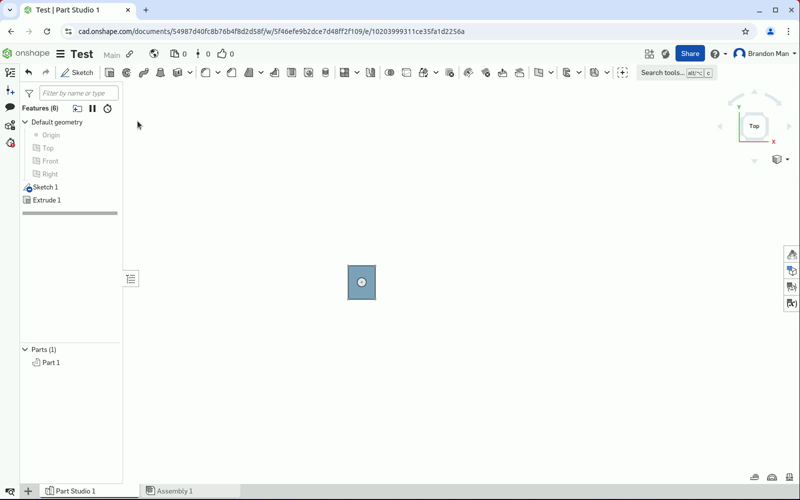
key(shift+h)
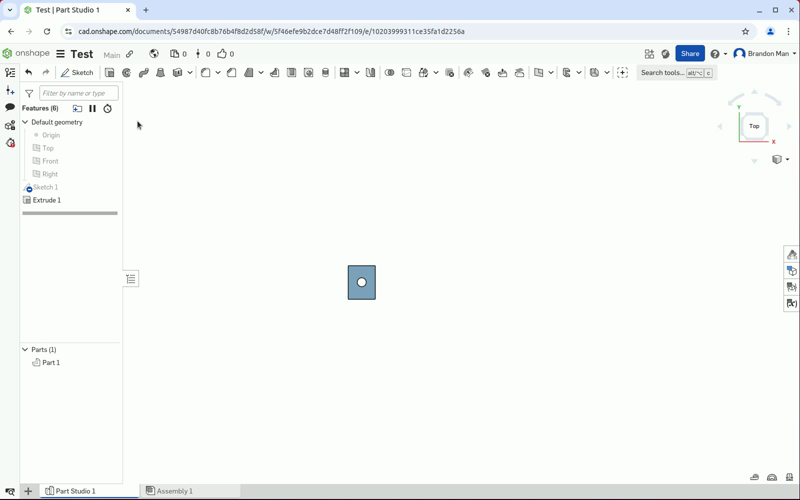
mouse_move(73, 189)
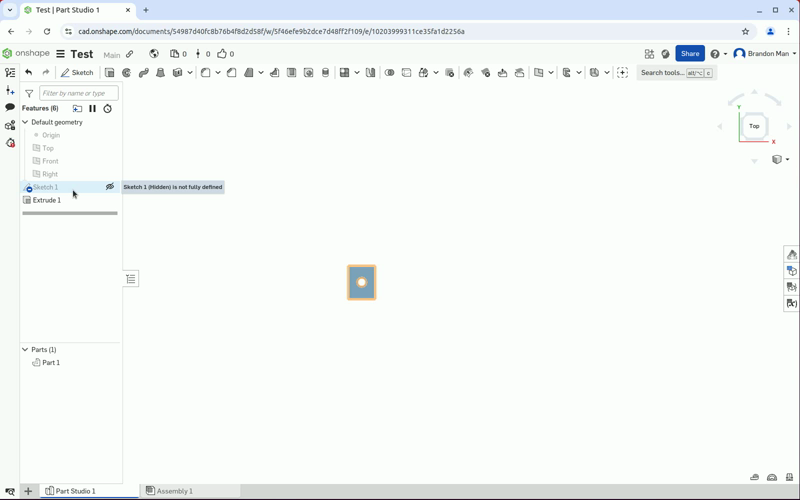
click(73, 189)
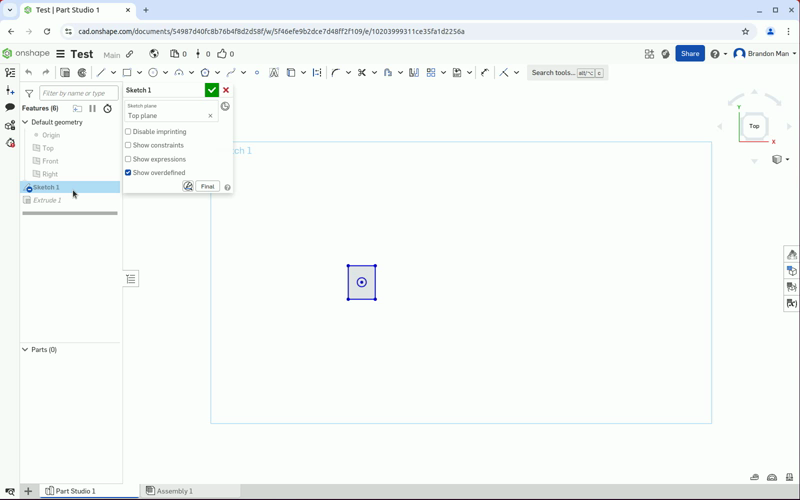
mouse_move(229, 92)
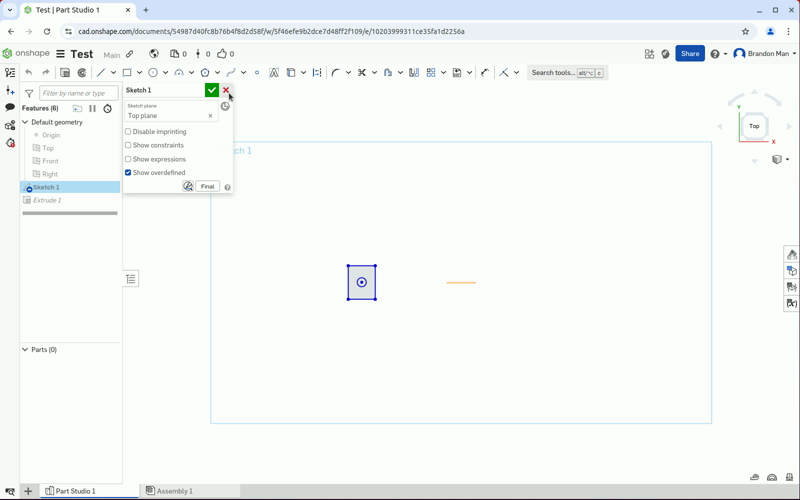
click(229, 92)
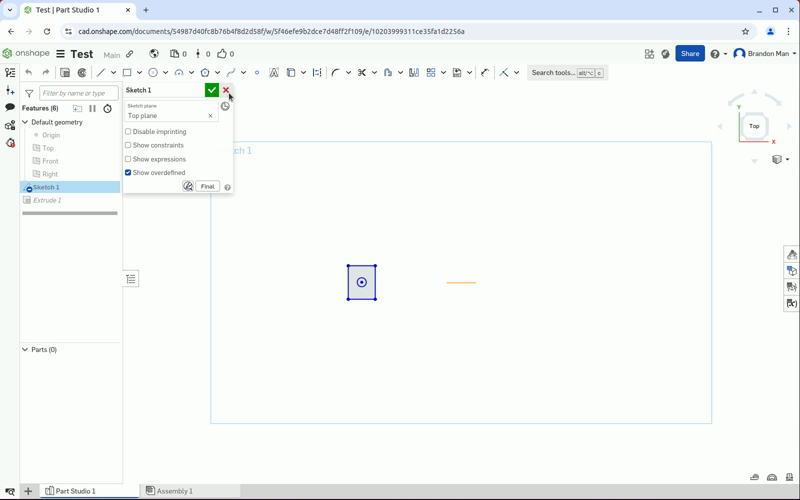
key(shift+s)
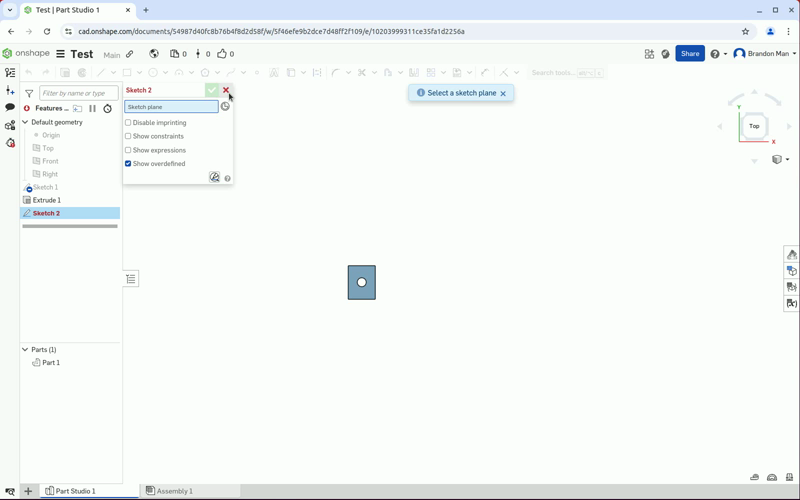
mouse_move(73, 150)
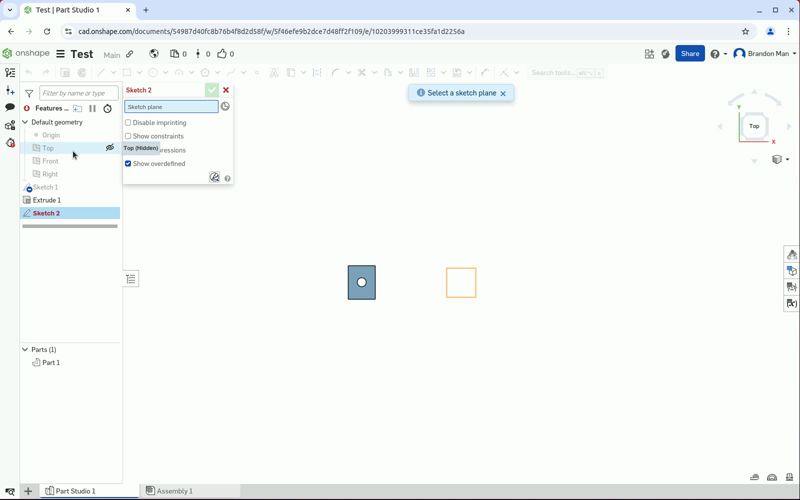
click(73, 150)
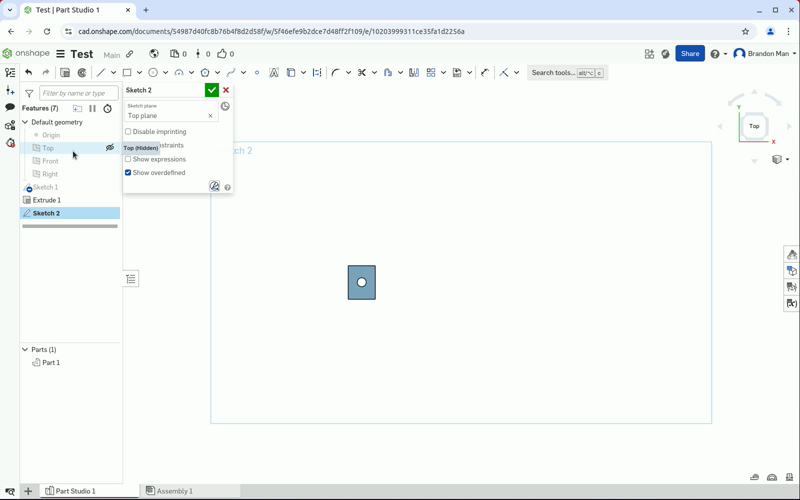
mouse_move(73, 352)
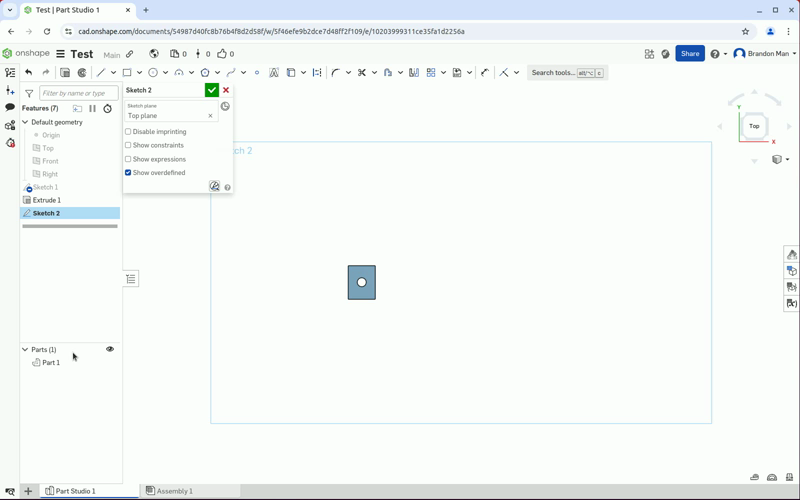
key(y)
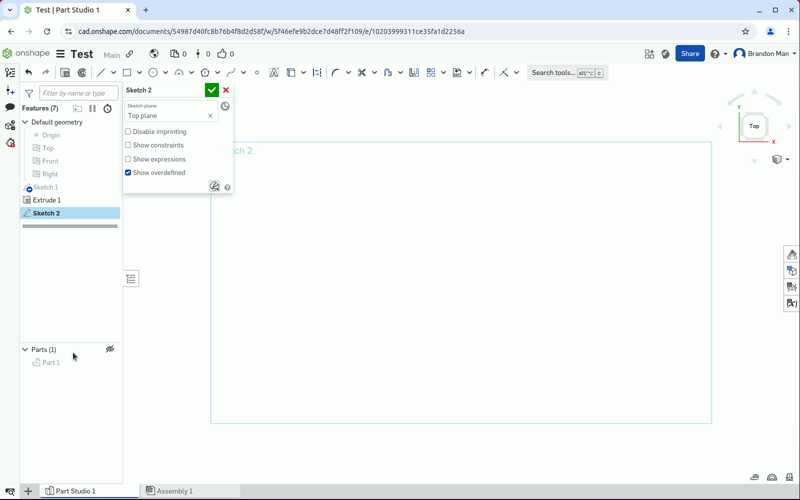
key(l)
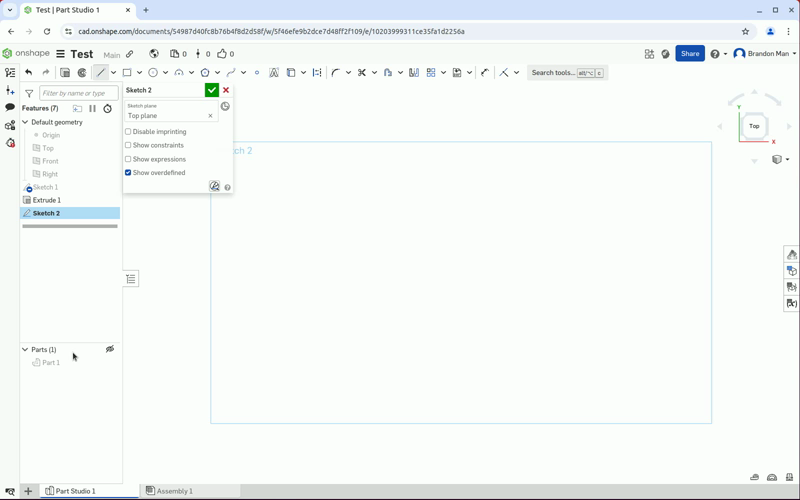
key_down(shift)
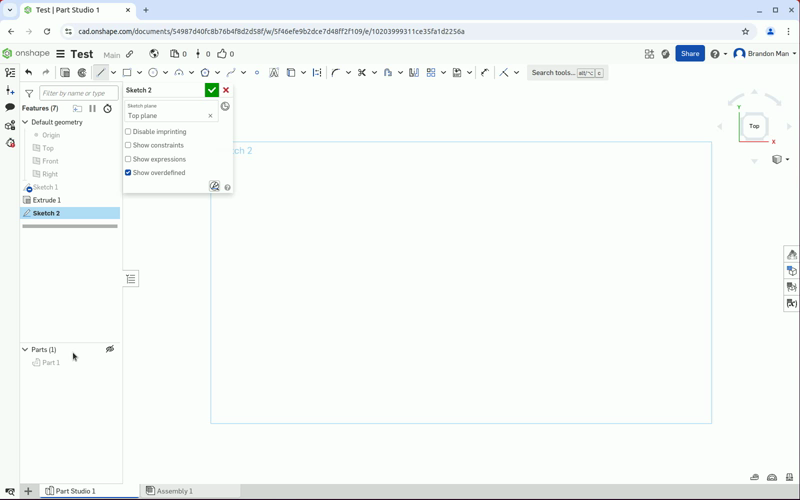
mouse_move(547, 299)
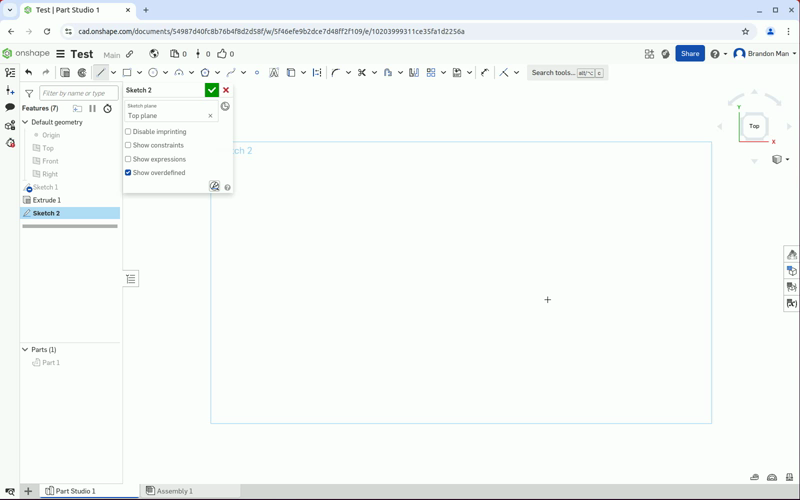
click(547, 299)
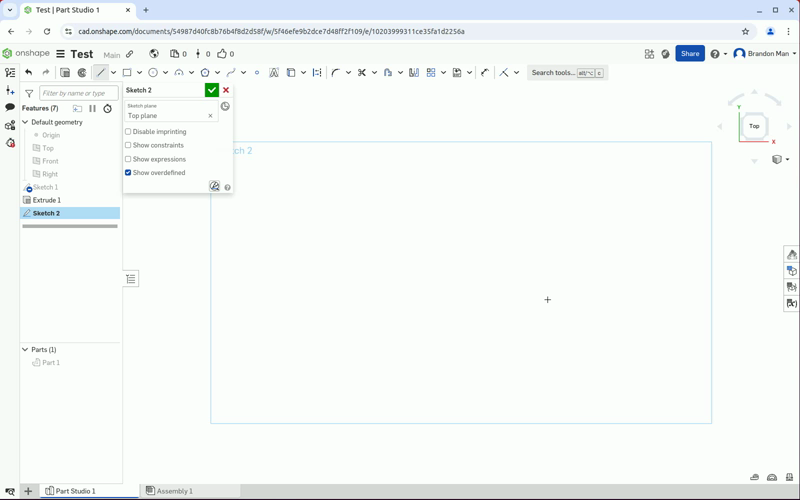
key_up(shift)
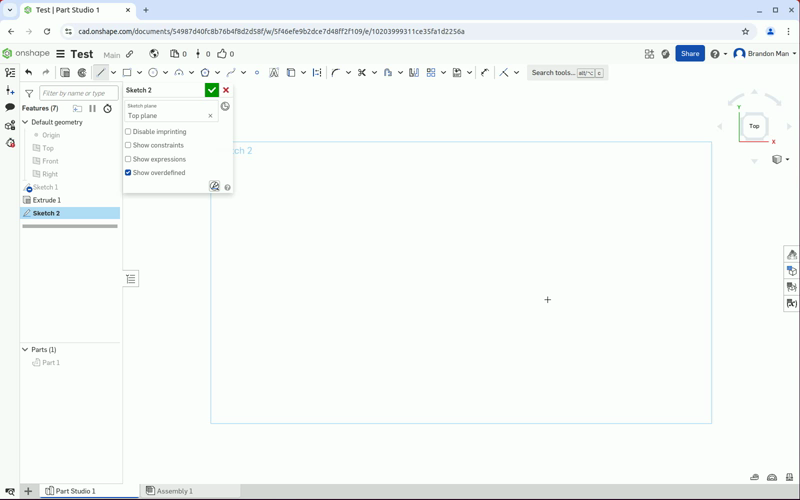
key_down(shift)
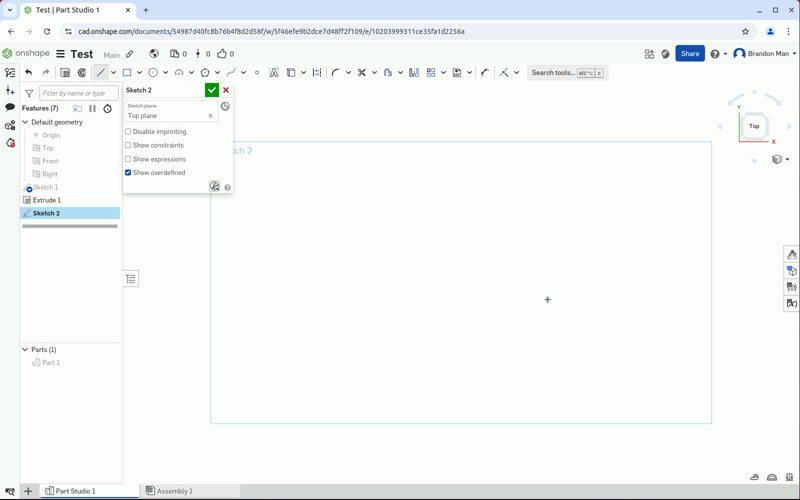
mouse_move(577, 299)
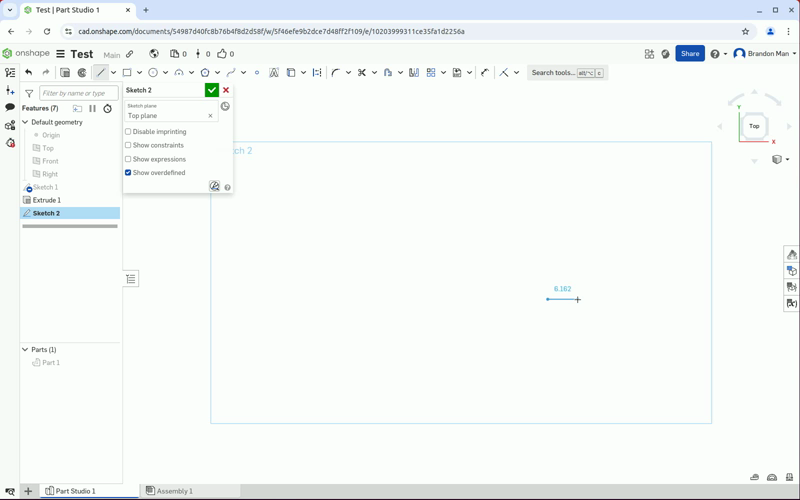
mouse_move(574, 299)
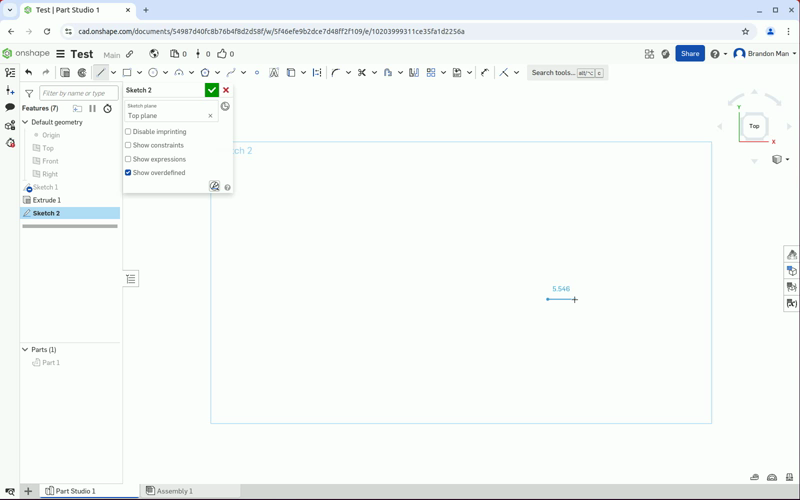
click(574, 299)
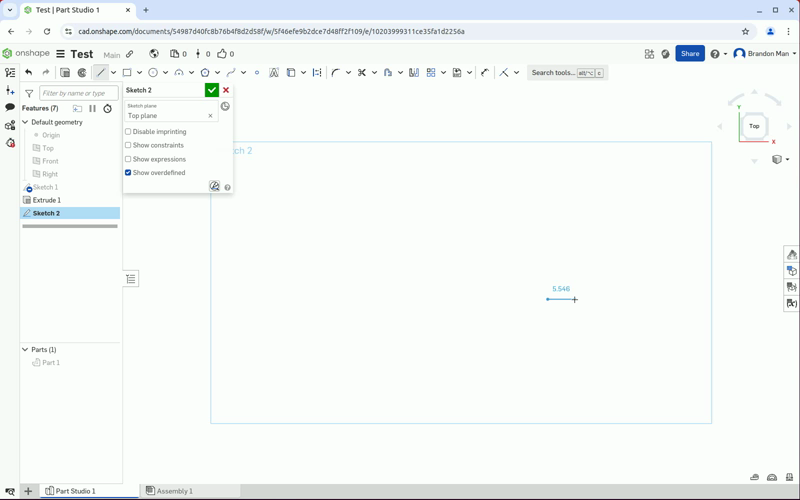
key_up(shift)
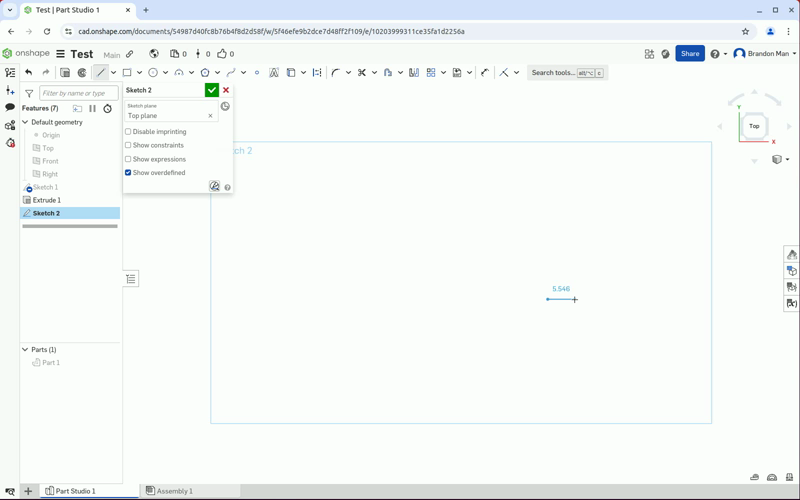
key_down(shift)
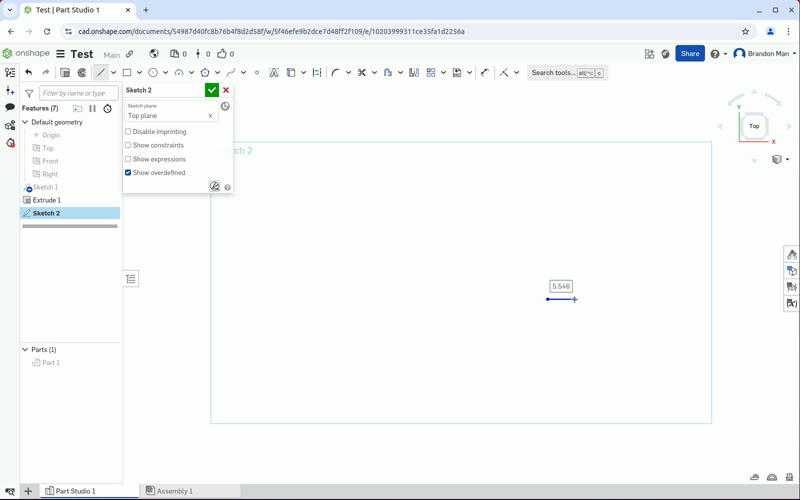
mouse_move(589, 299)
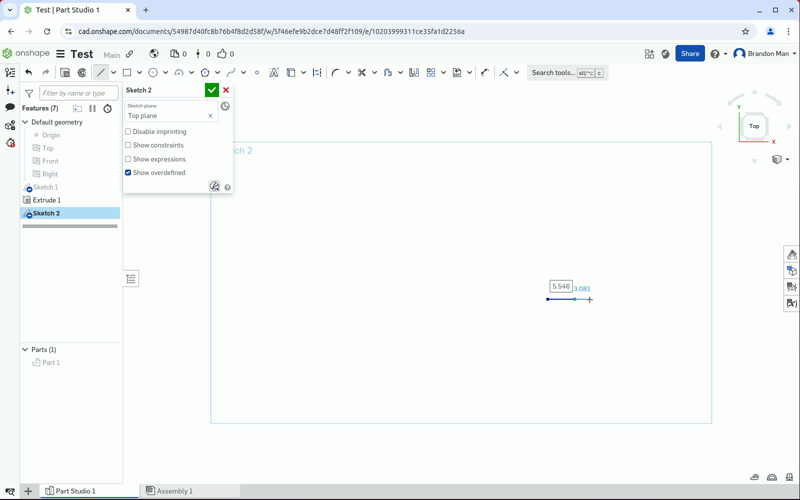
mouse_move(574, 265)
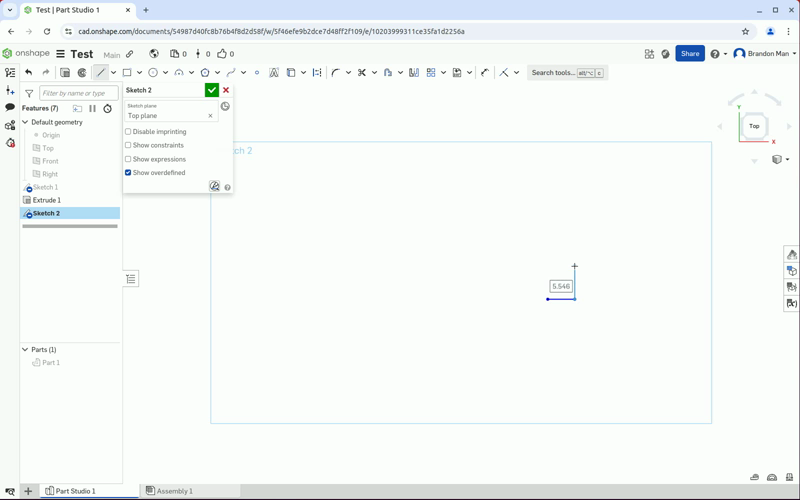
click(574, 265)
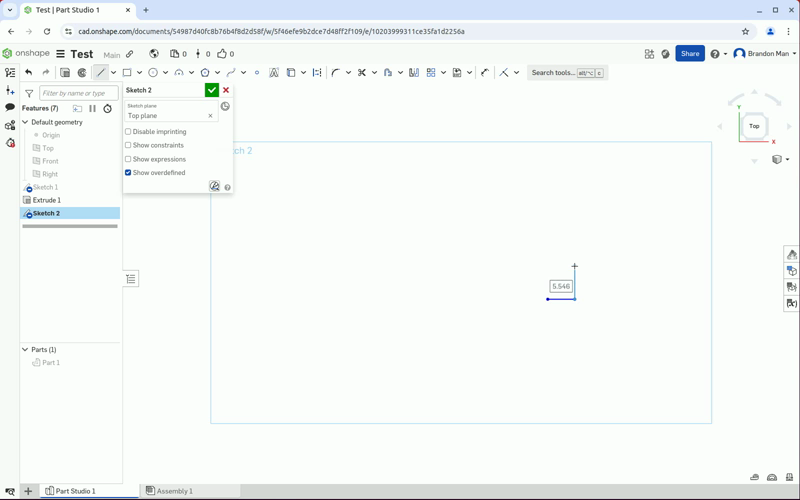
key_up(shift)
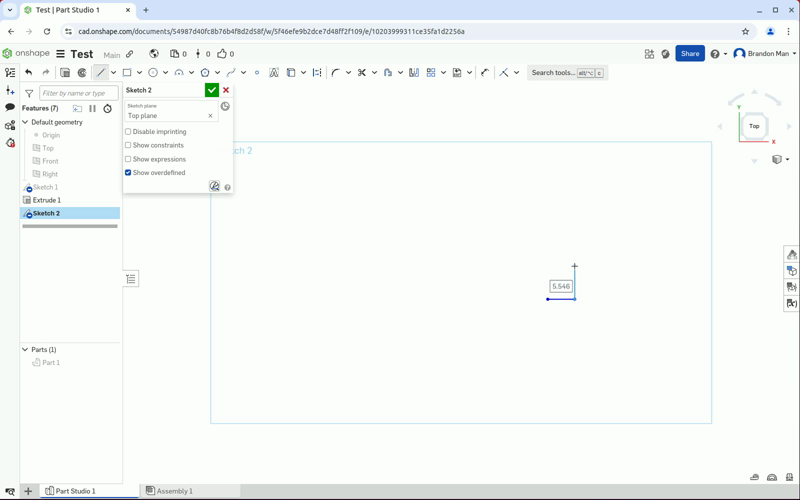
key_down(shift)
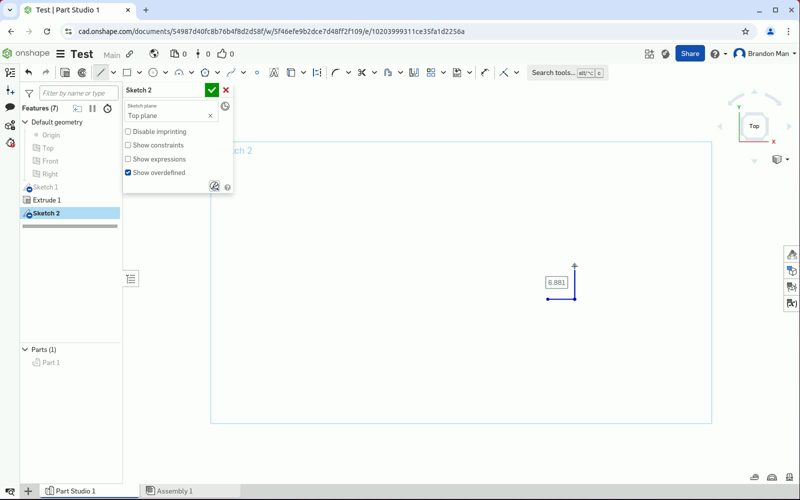
mouse_move(589, 265)
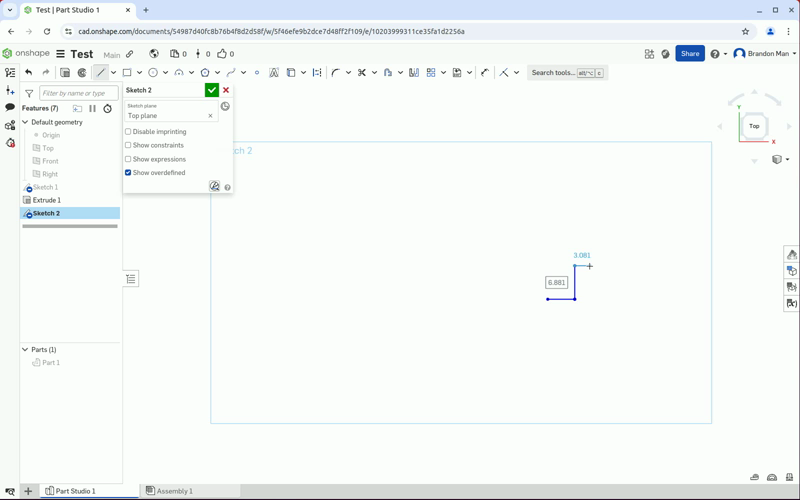
mouse_move(547, 265)
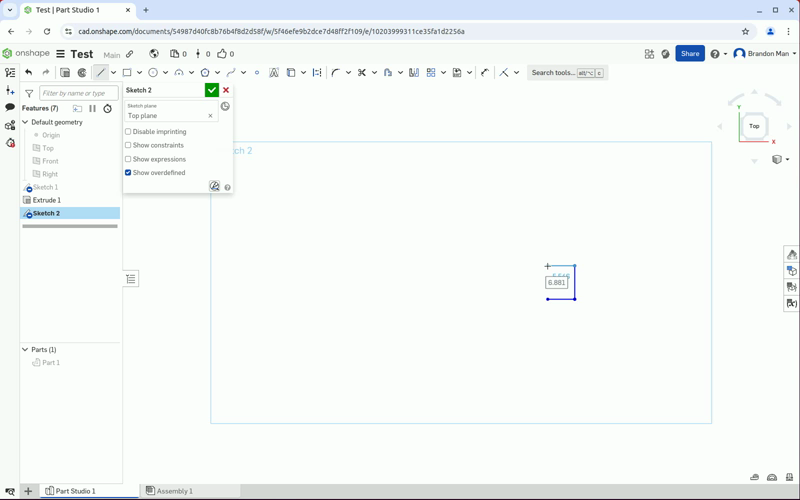
click(547, 265)
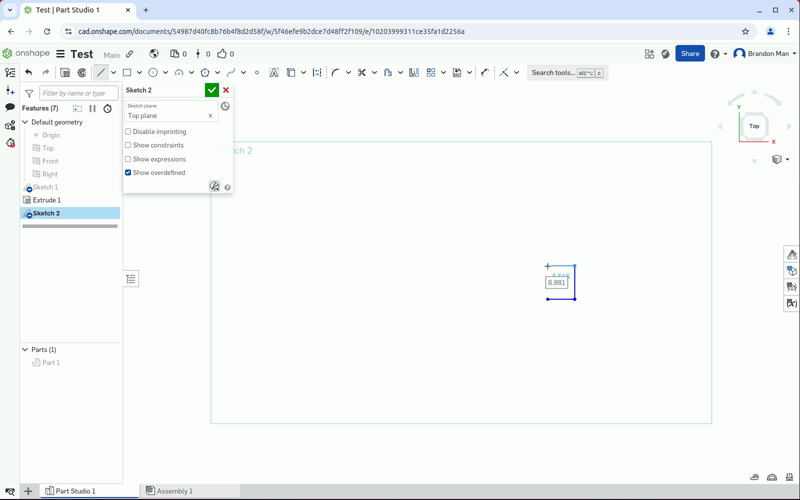
key_up(shift)
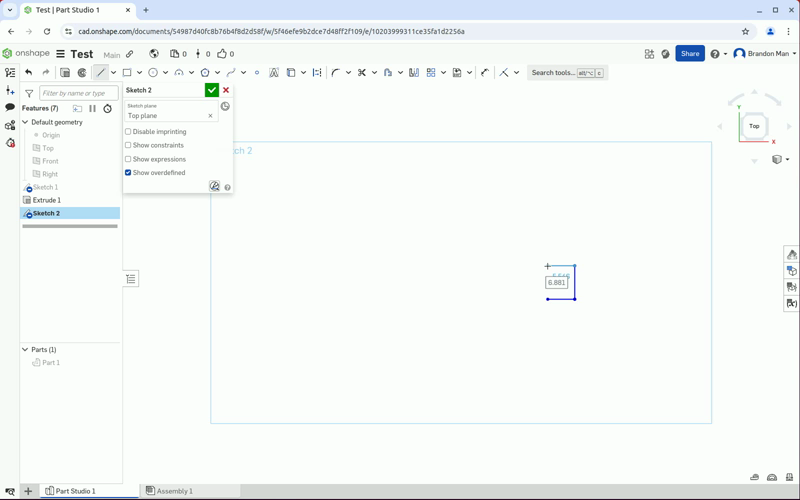
mouse_move(577, 265)
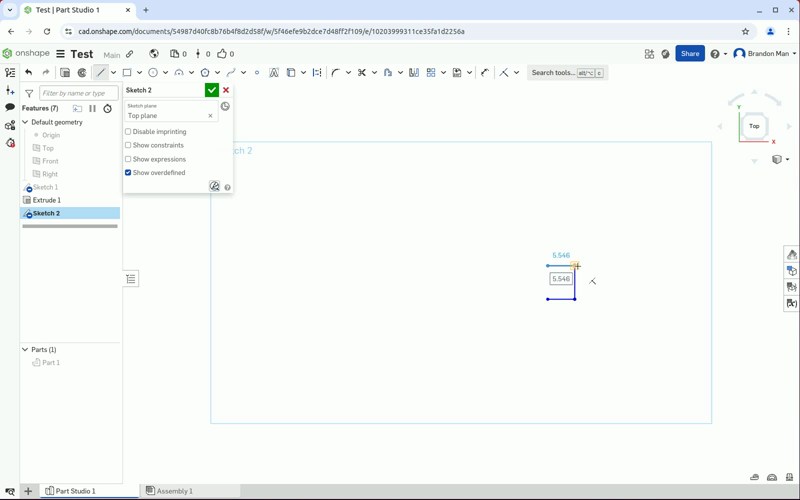
key_down(shift)
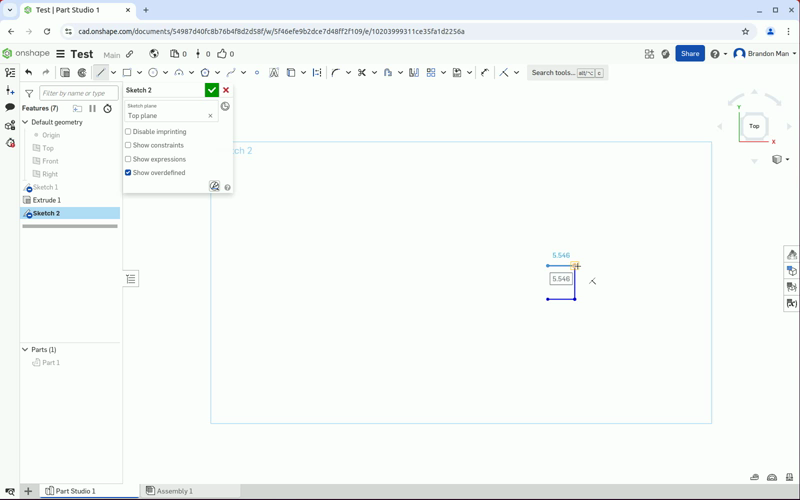
mouse_move(547, 299)
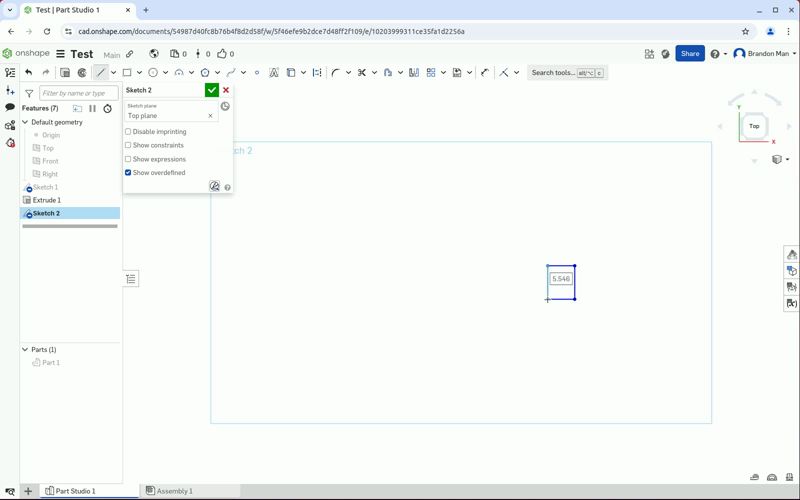
key_up(shift)
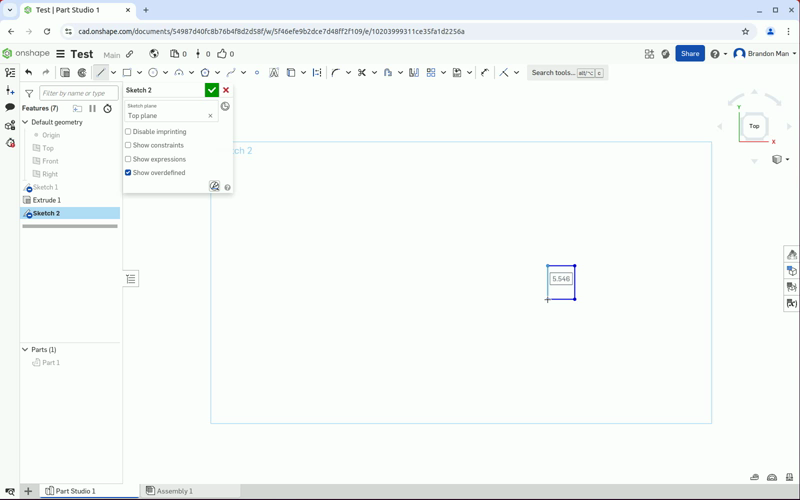
click(547, 299)
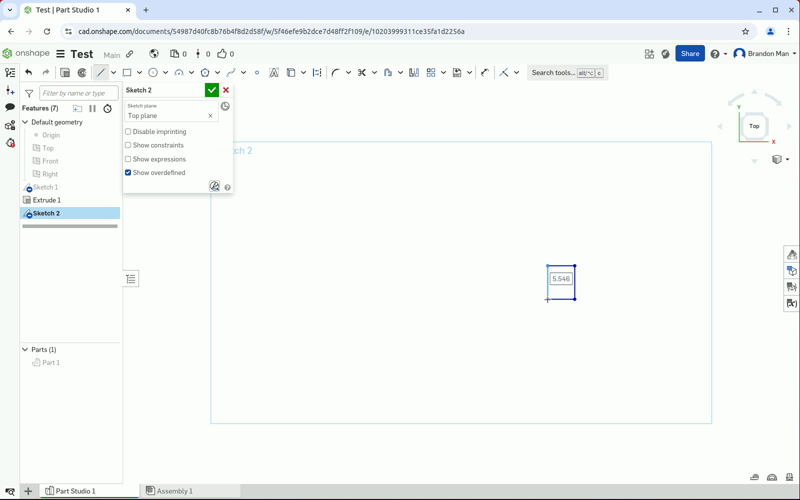
key(esc)
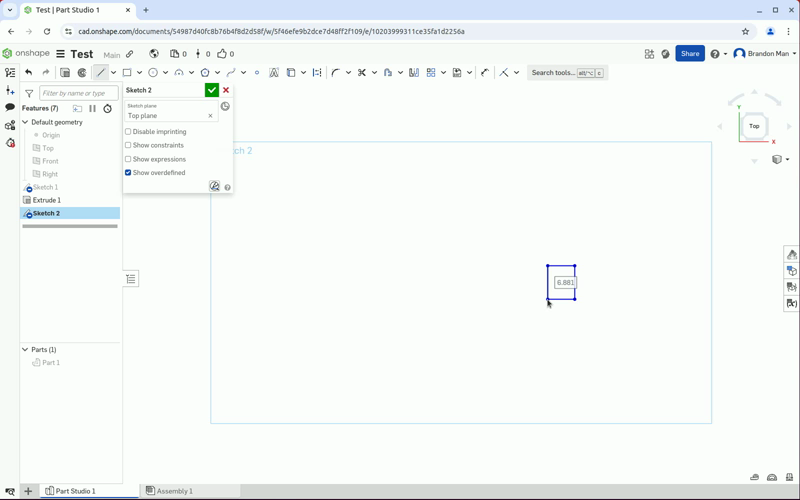
key(c)
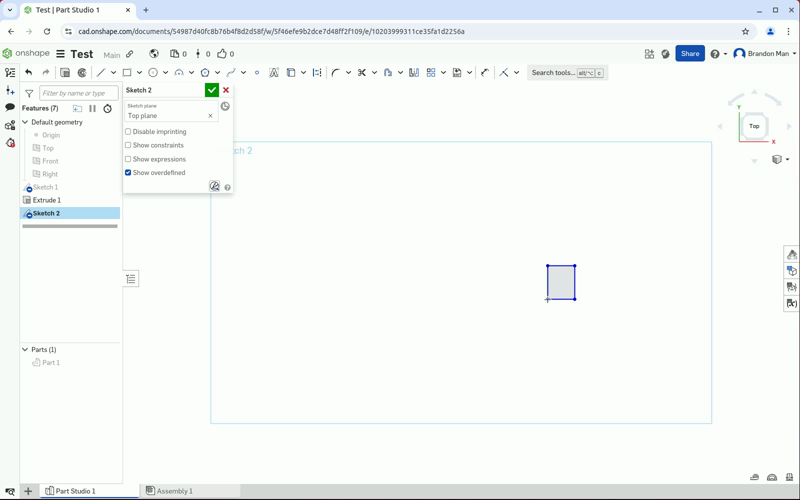
key_down(shift)
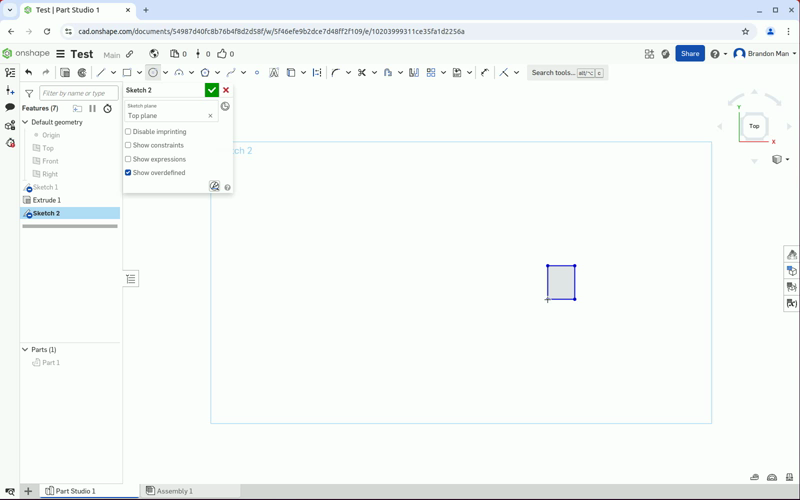
mouse_move(561, 282)
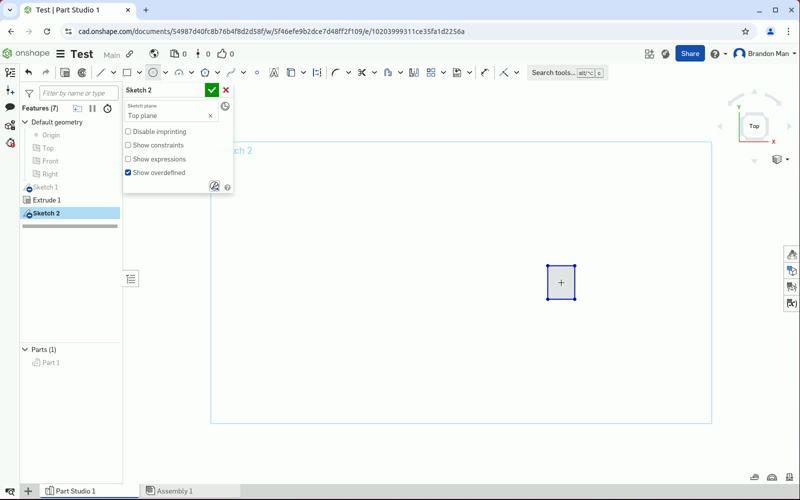
click(561, 282)
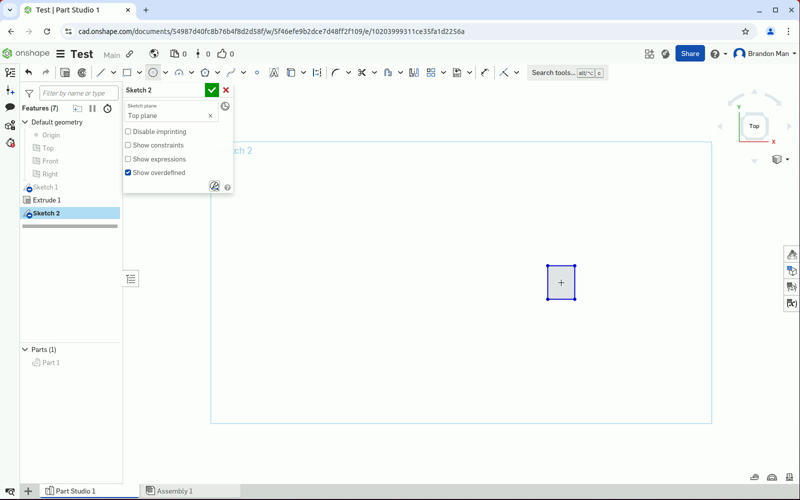
key_up(shift)
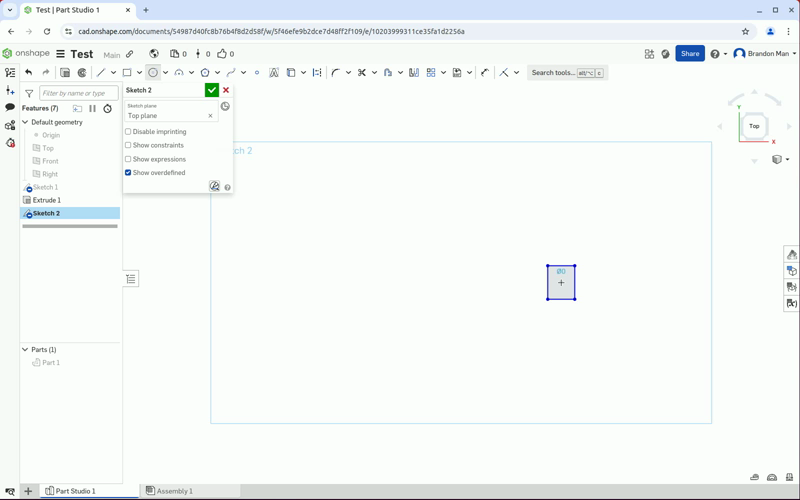
mouse_move(565, 282)
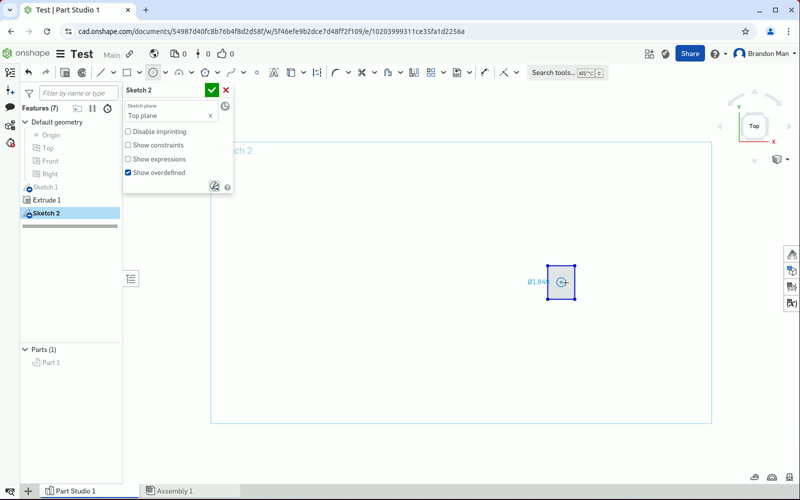
click(565, 282)
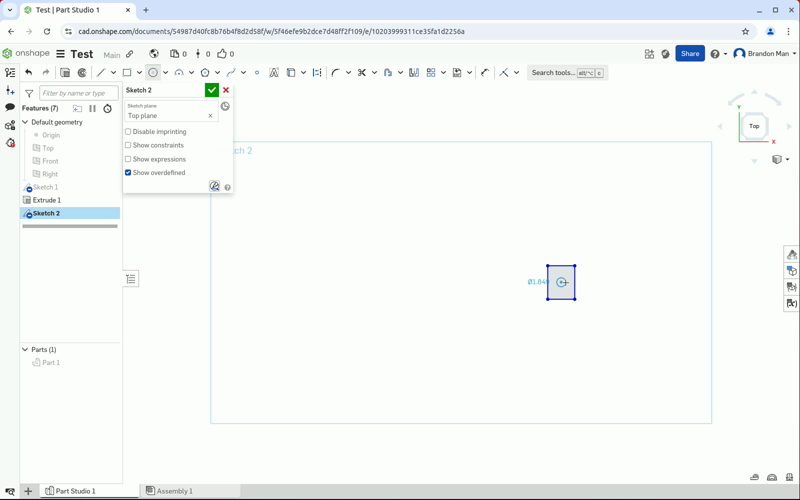
key(esc)
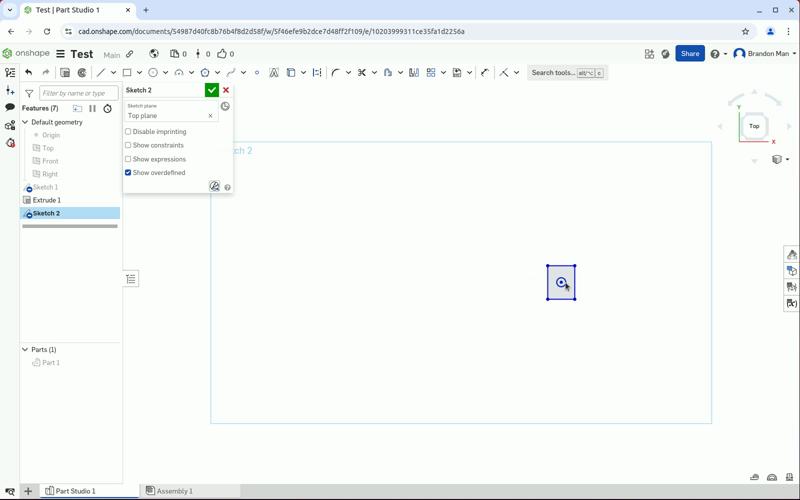
mouse_move(572, 292)
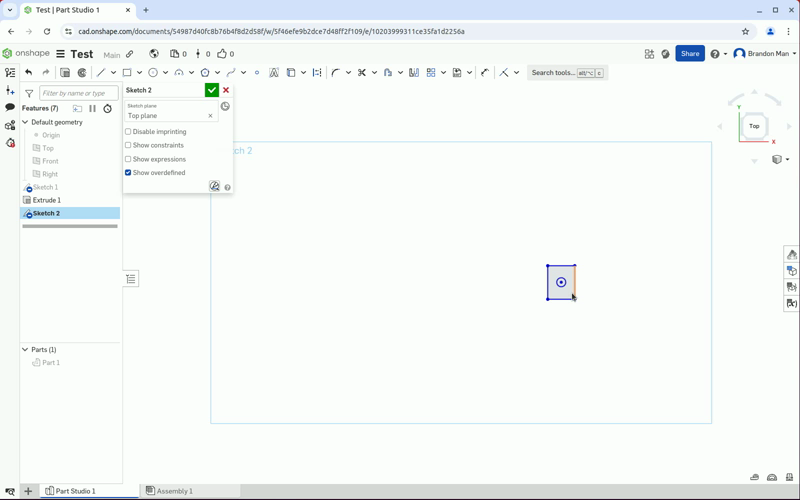
scroll(6)
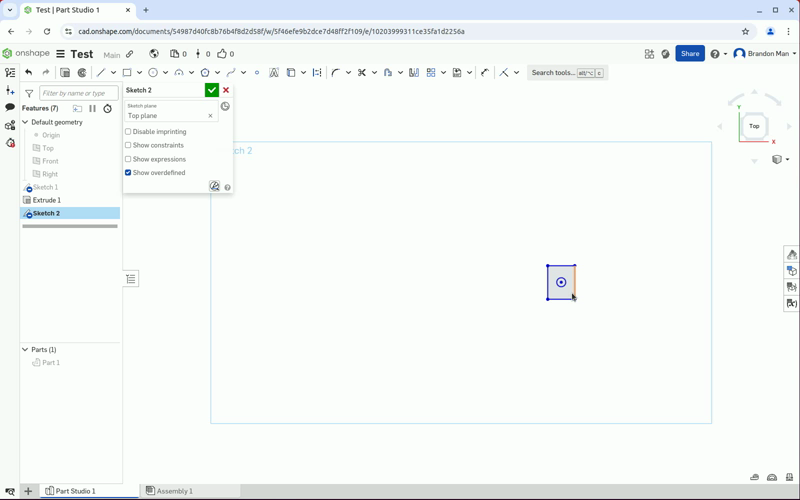
scroll(6)
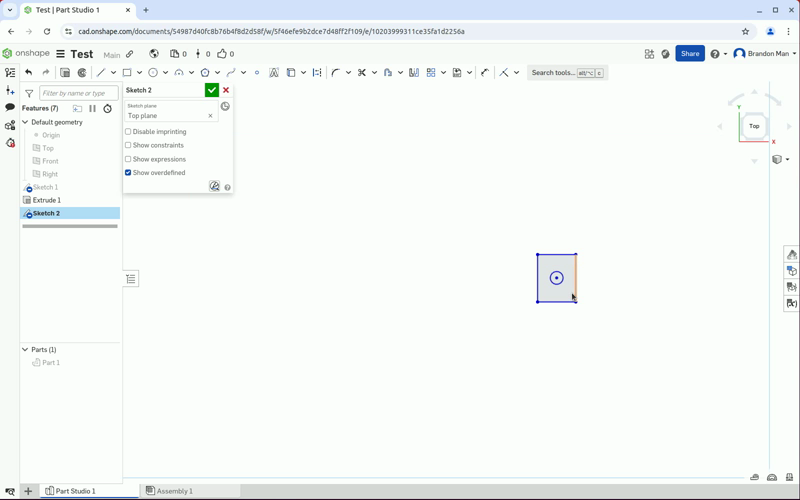
scroll(6)
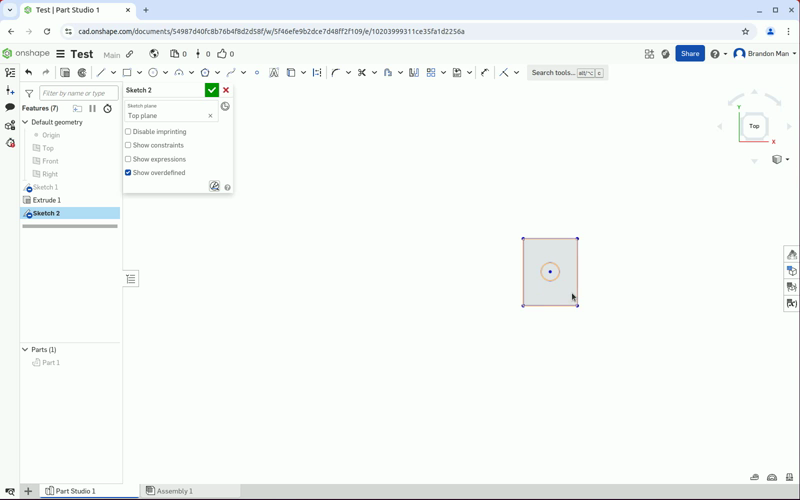
scroll(6)
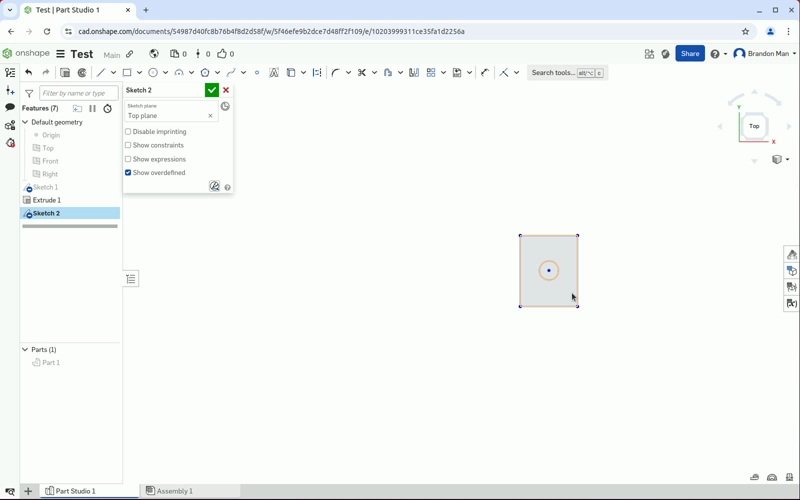
scroll(6)
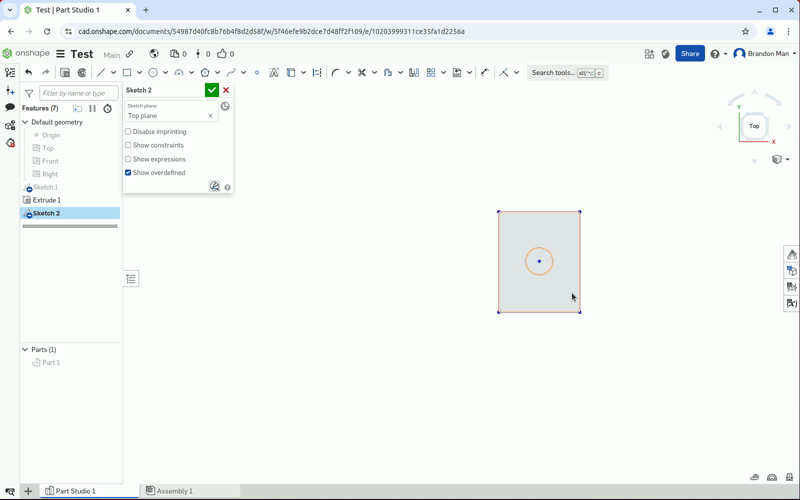
scroll(6)
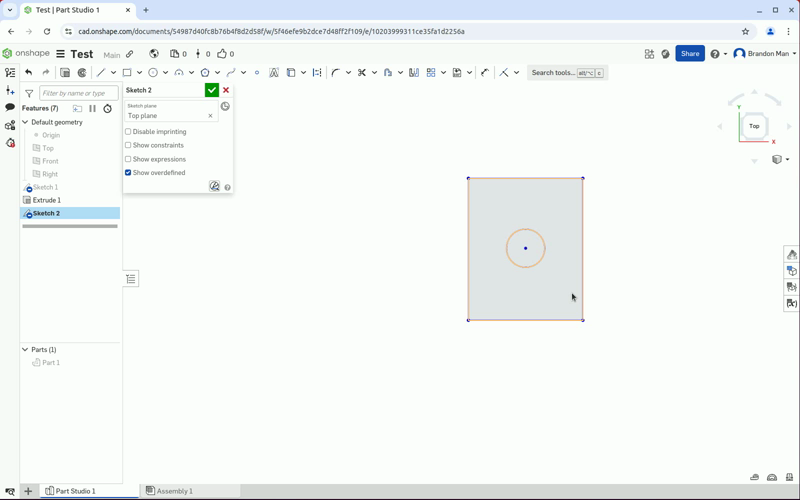
scroll(6)
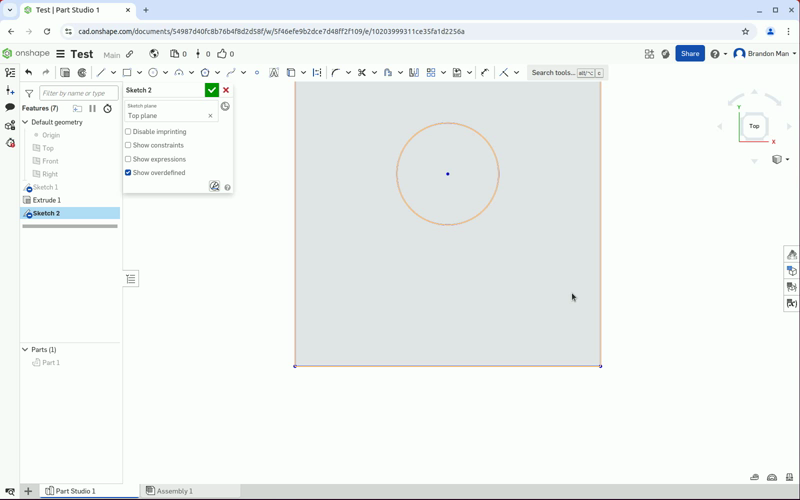
click(572, 292)
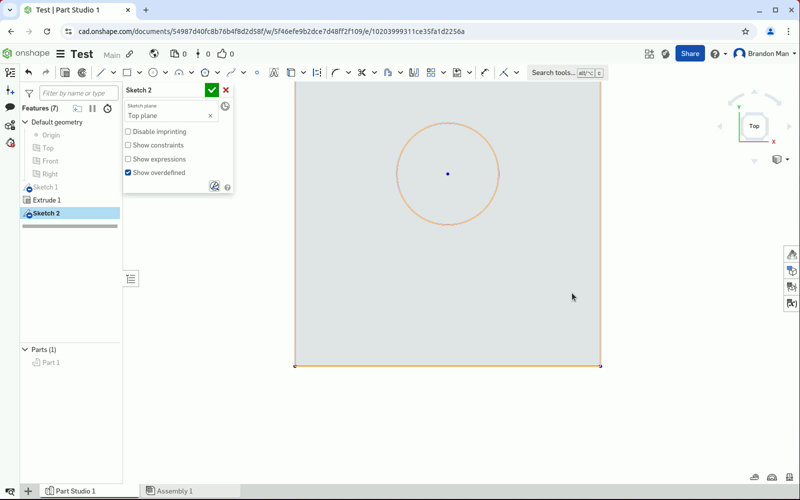
scroll(-6)
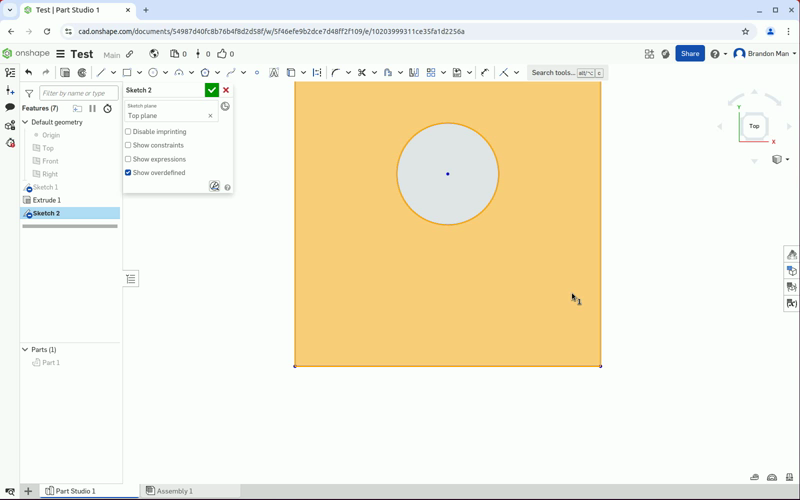
scroll(-6)
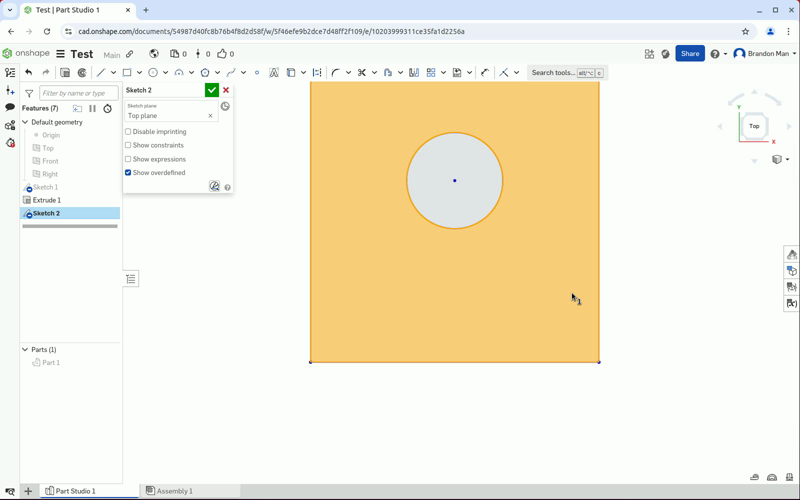
scroll(-6)
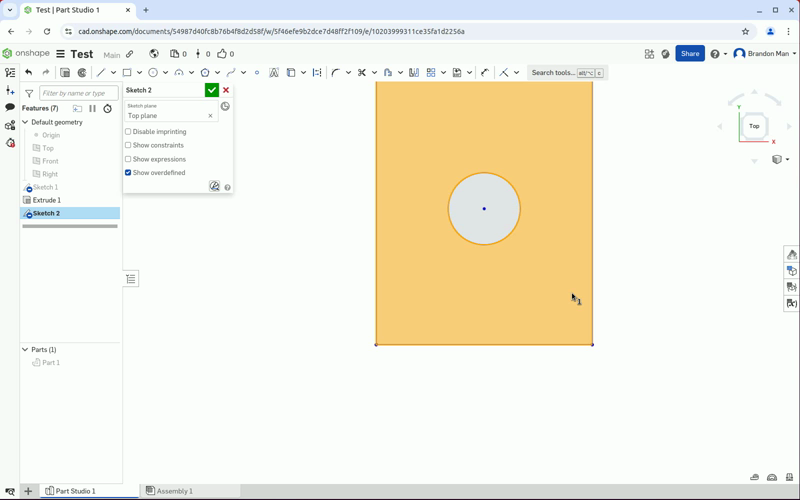
scroll(-6)
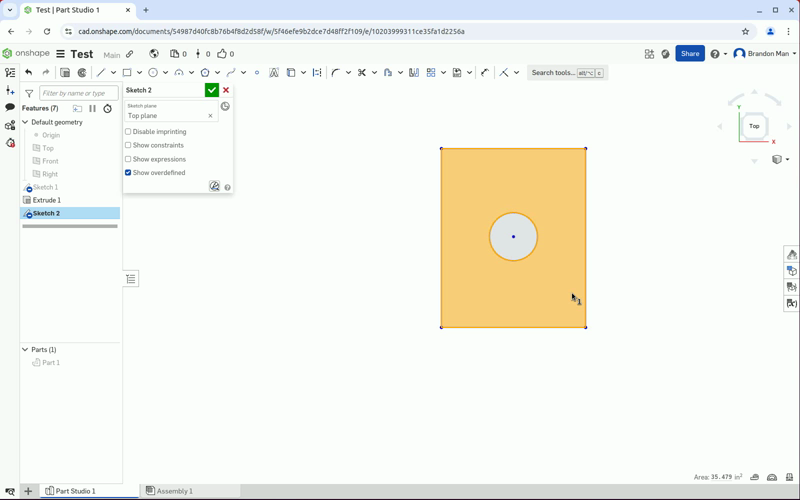
scroll(-6)
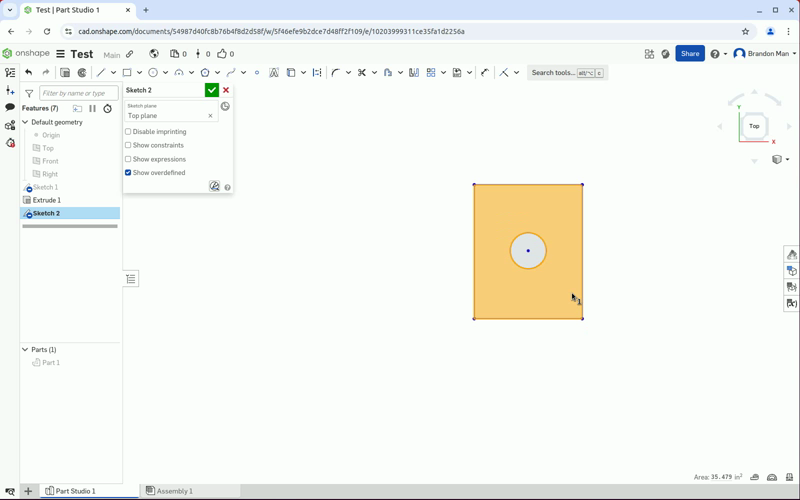
scroll(-6)
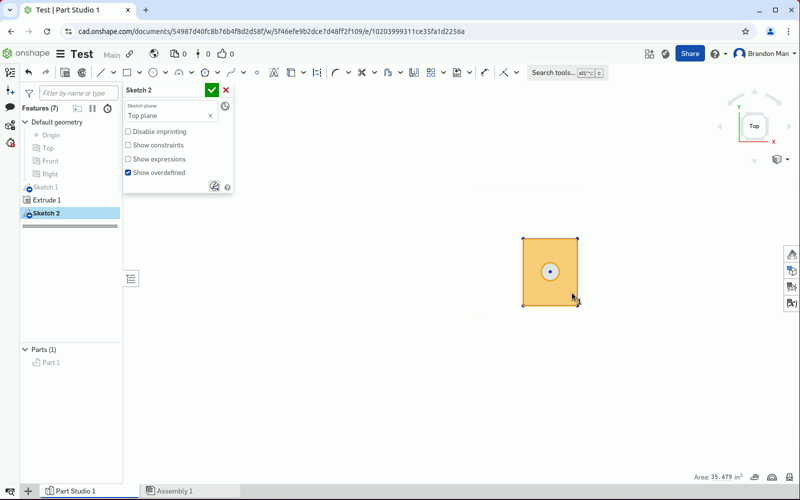
scroll(-6)
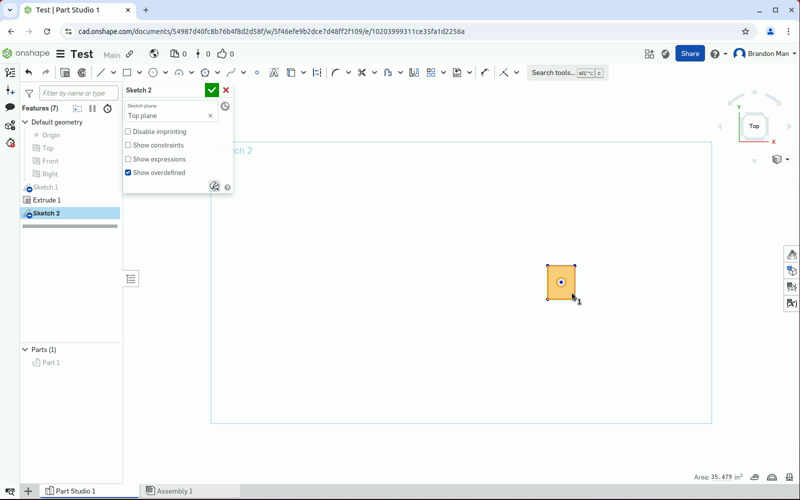
mouse_move(73, 352)
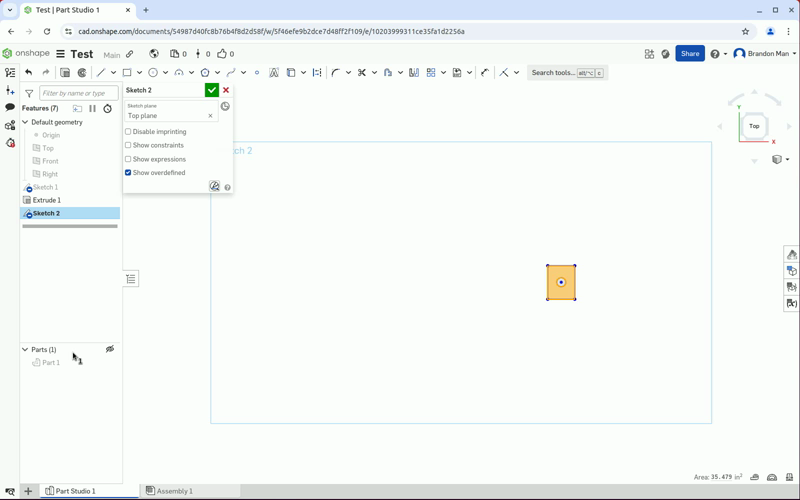
key(shift+y)
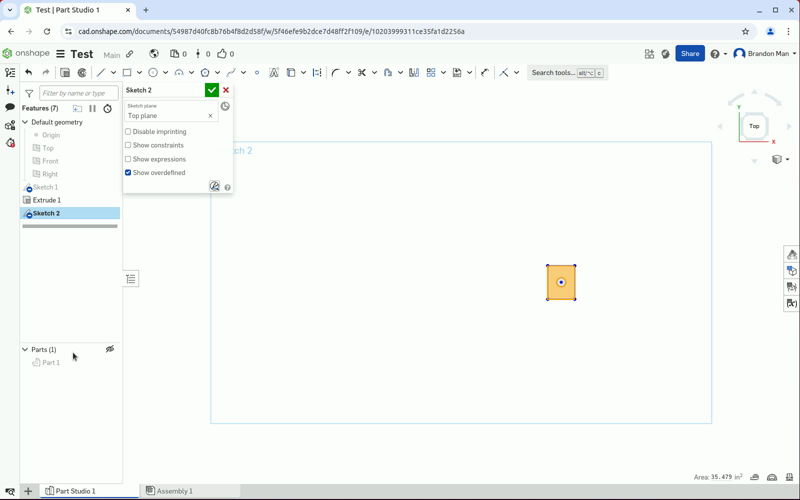
key(shift+e)
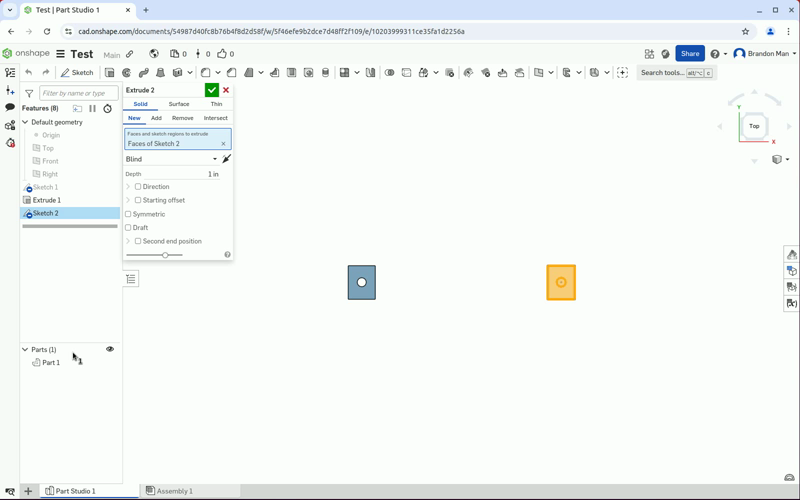
mouse_move(143, 106)
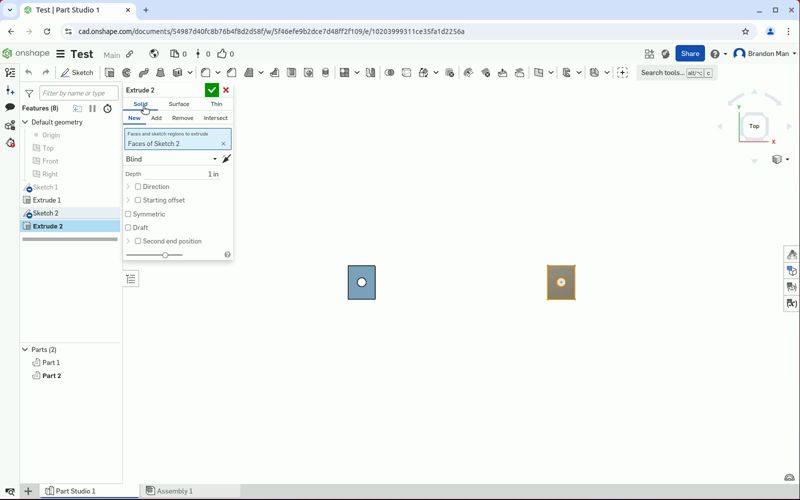
click(143, 106)
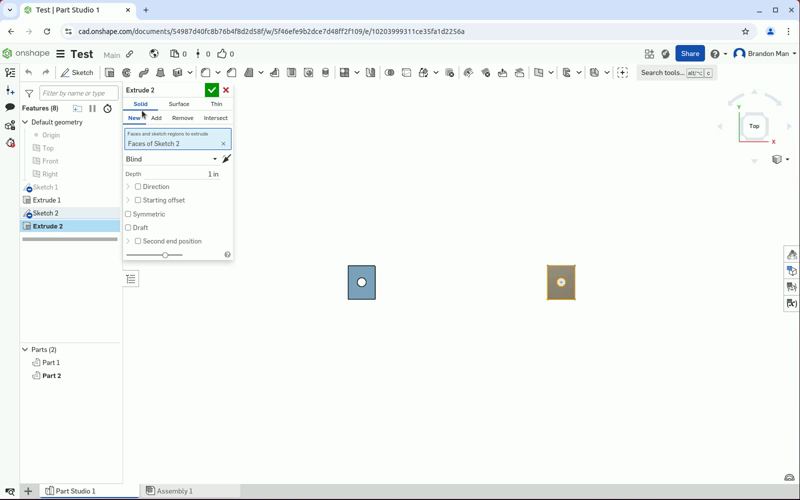
mouse_move(137, 120)
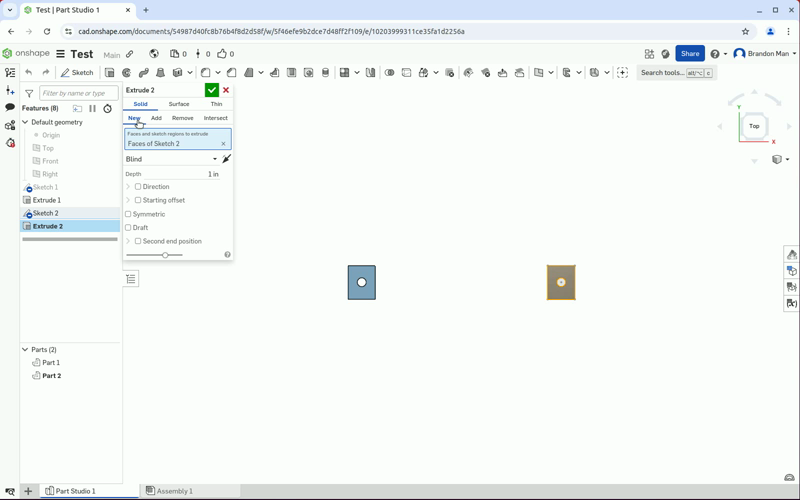
click(137, 120)
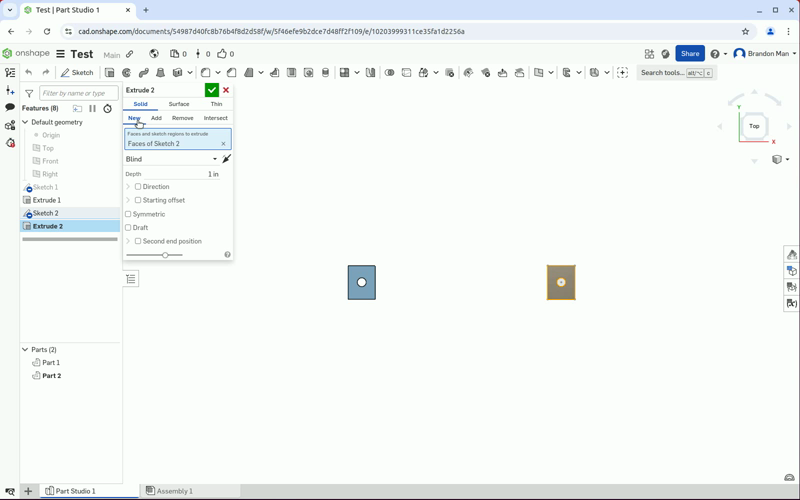
key(tab, 4)
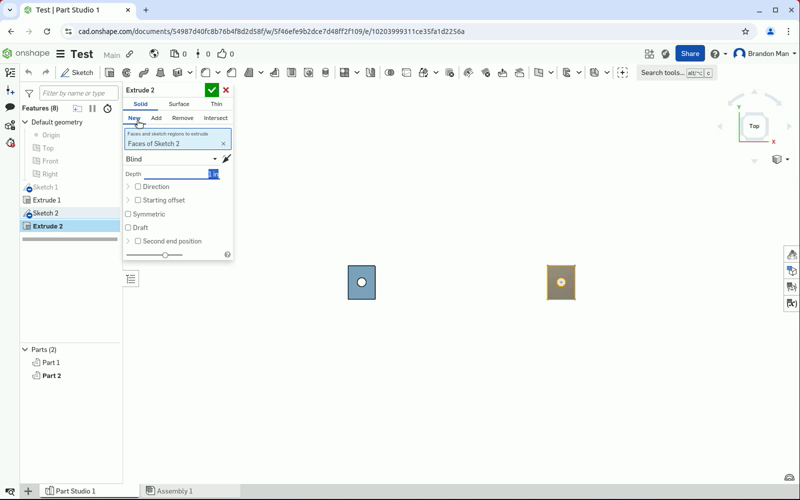
text(2.166)
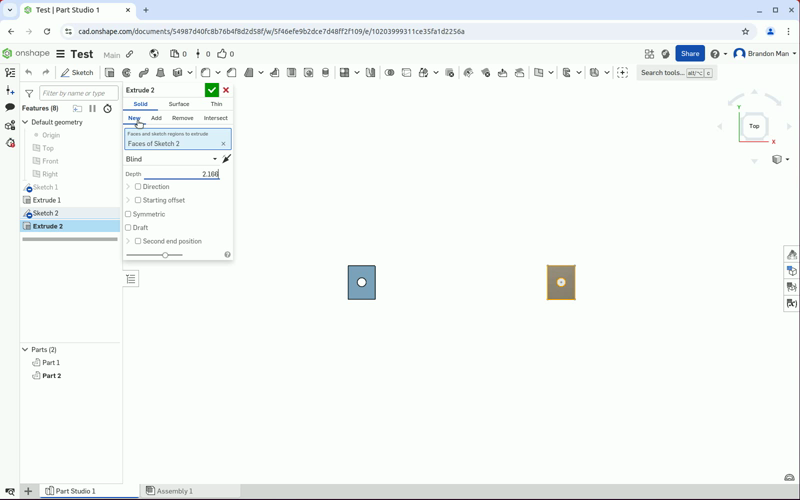
key(enter)
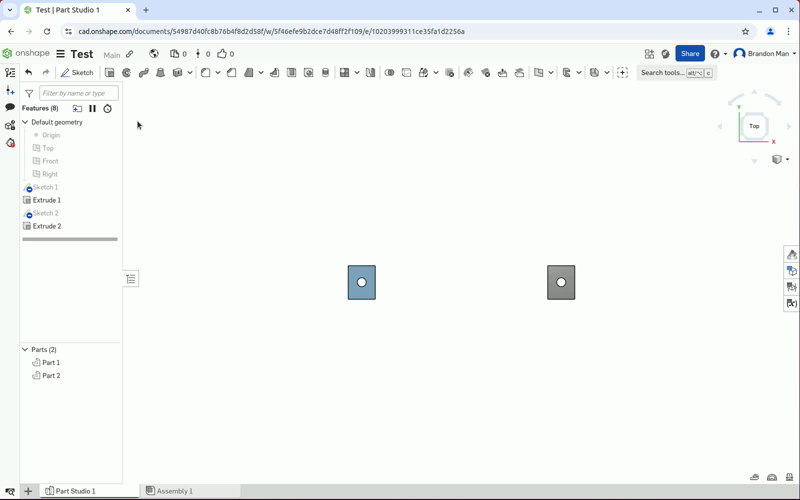
key(shift+h)
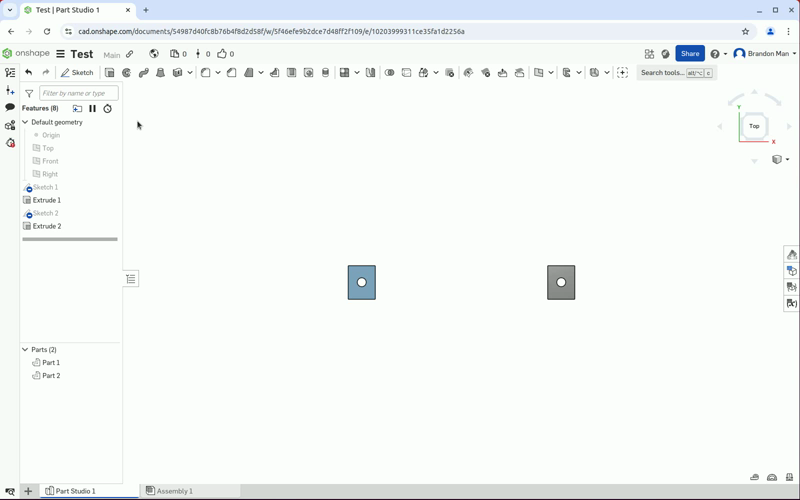
key(shift+h)
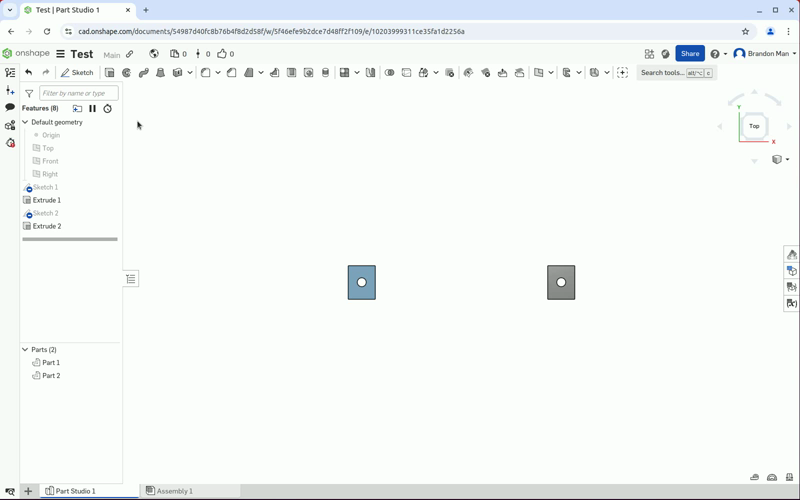
mouse_move(73, 189)
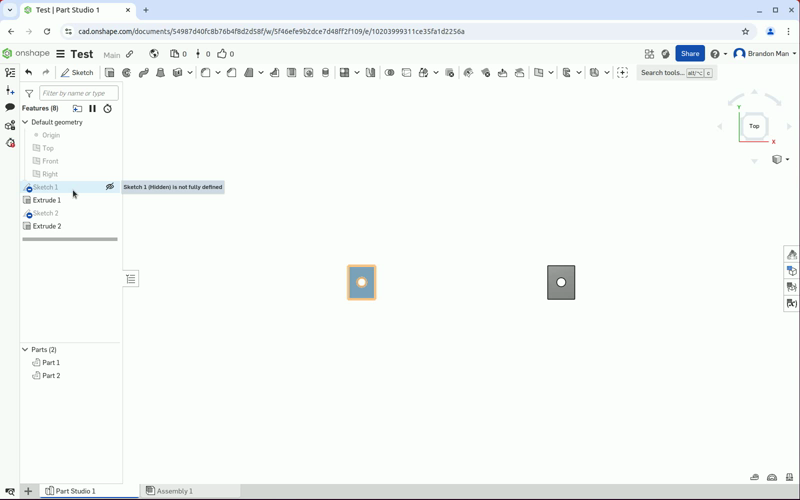
click(73, 189)
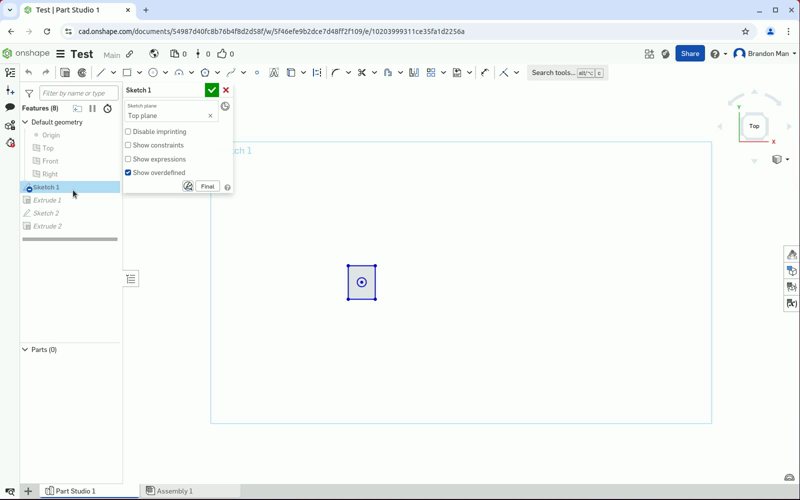
mouse_move(229, 92)
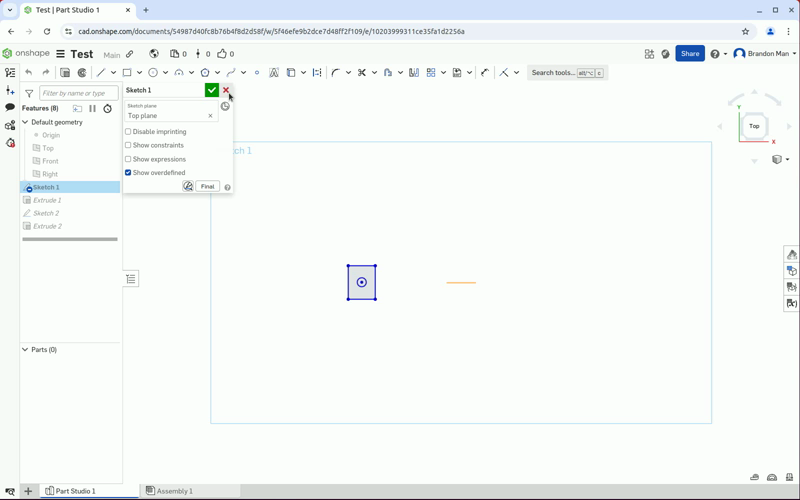
click(229, 92)
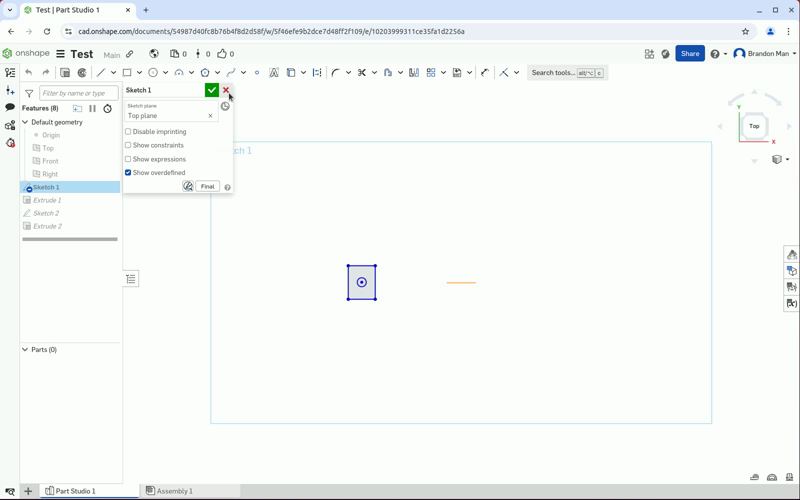
key(shift+s)
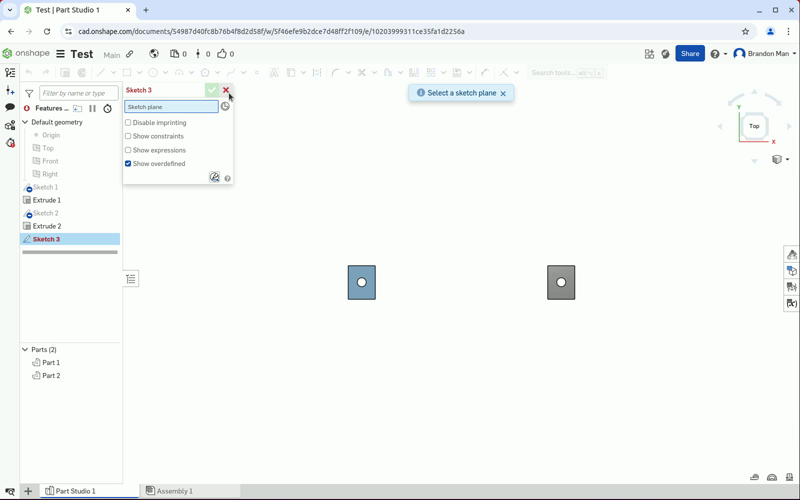
mouse_move(73, 150)
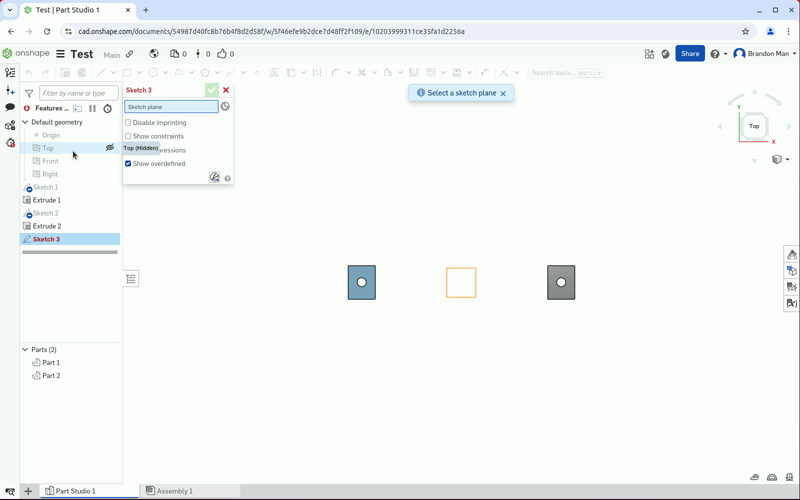
click(73, 150)
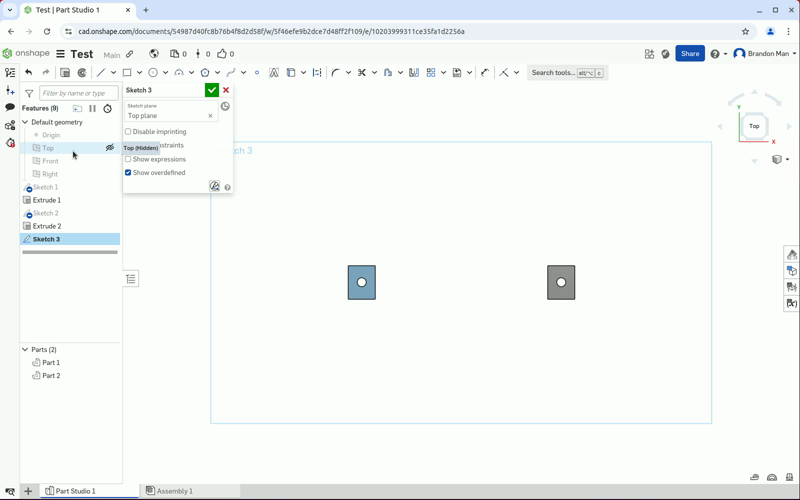
mouse_move(73, 352)
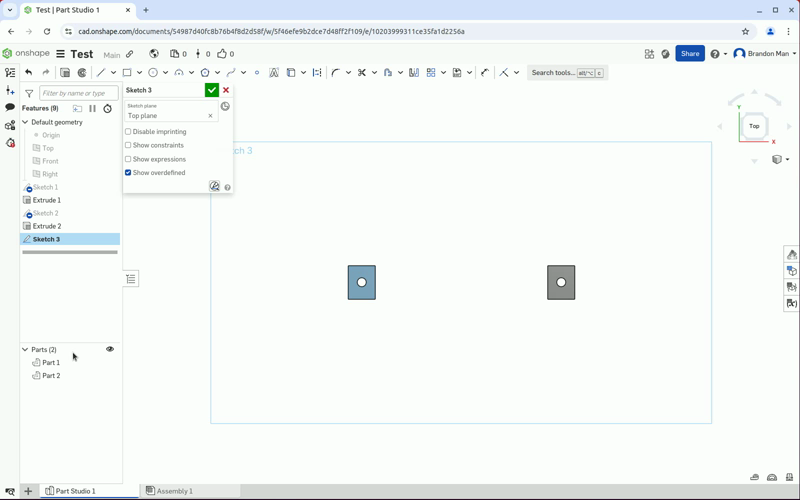
key(y)
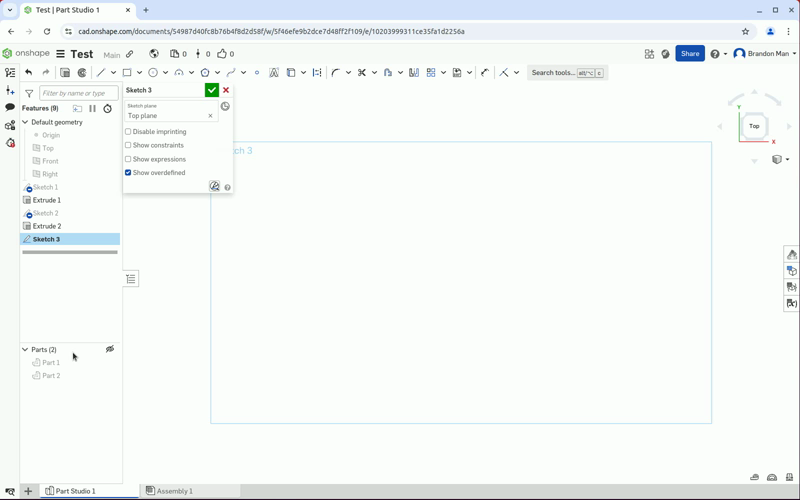
key(l)
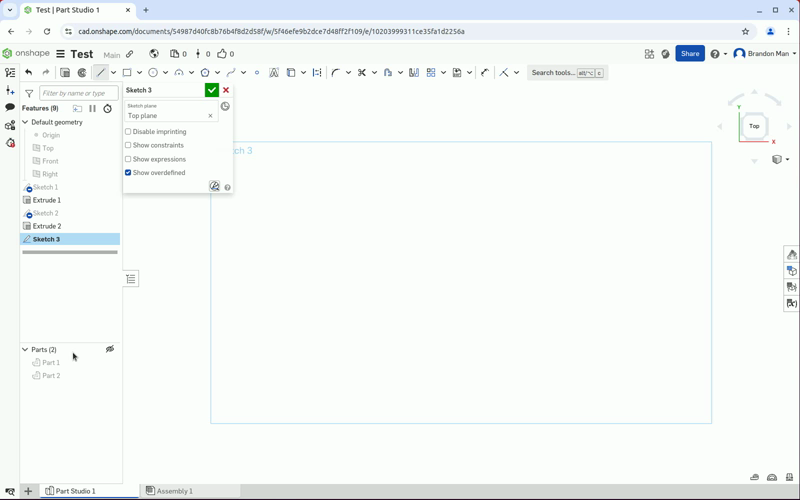
key_down(shift)
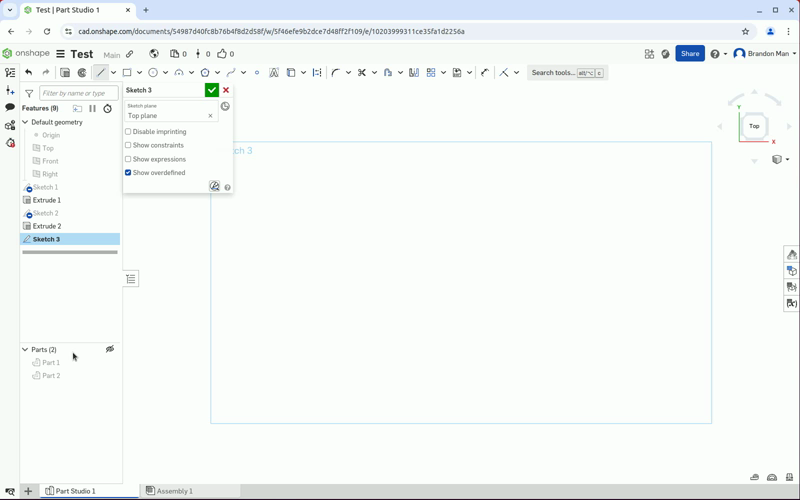
mouse_move(374, 369)
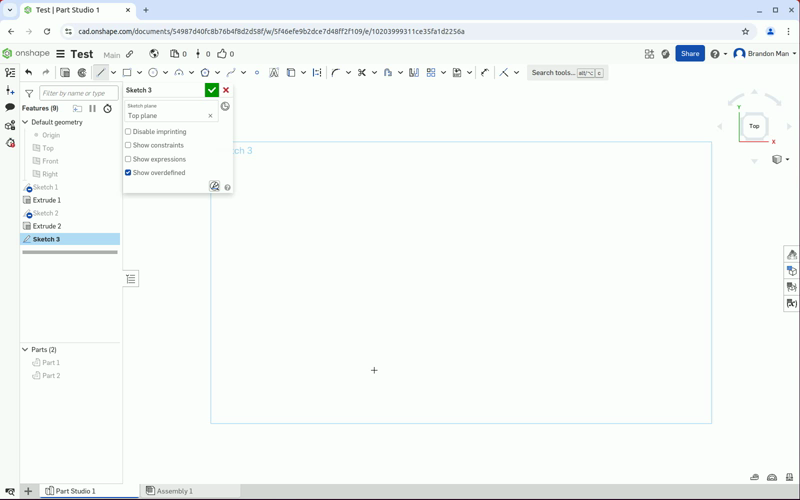
click(374, 369)
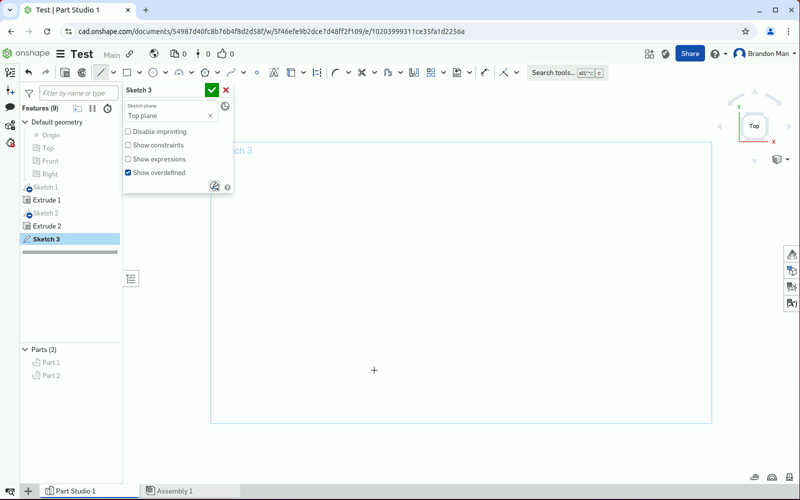
key_up(shift)
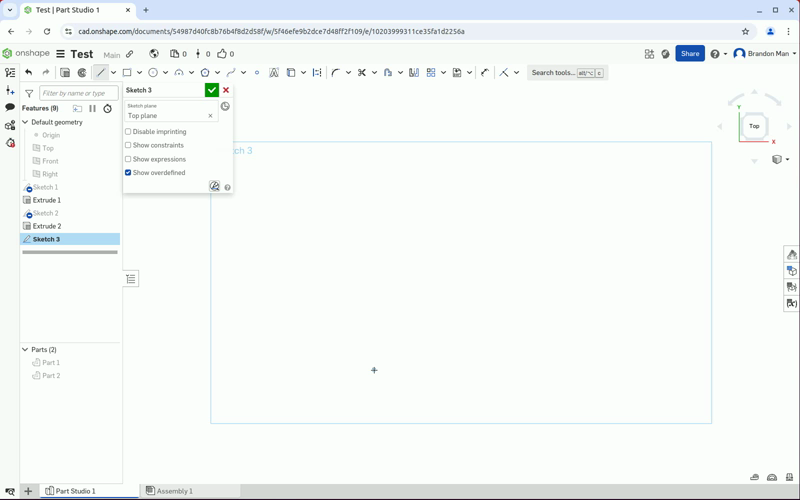
key_down(shift)
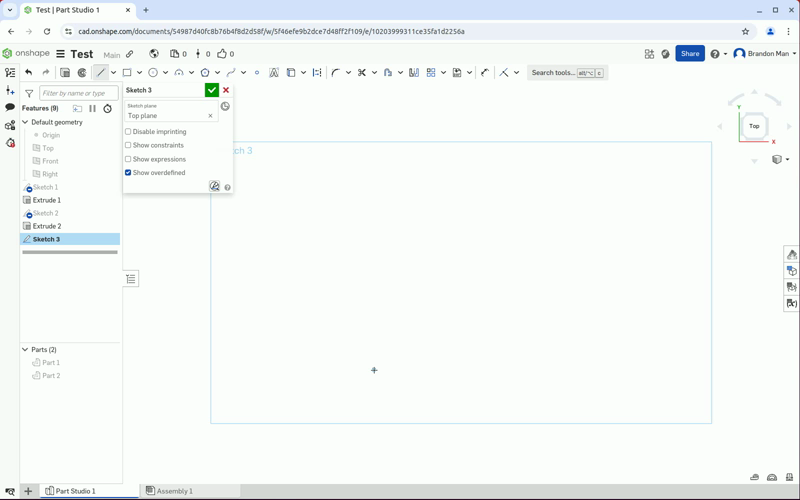
mouse_move(546, 369)
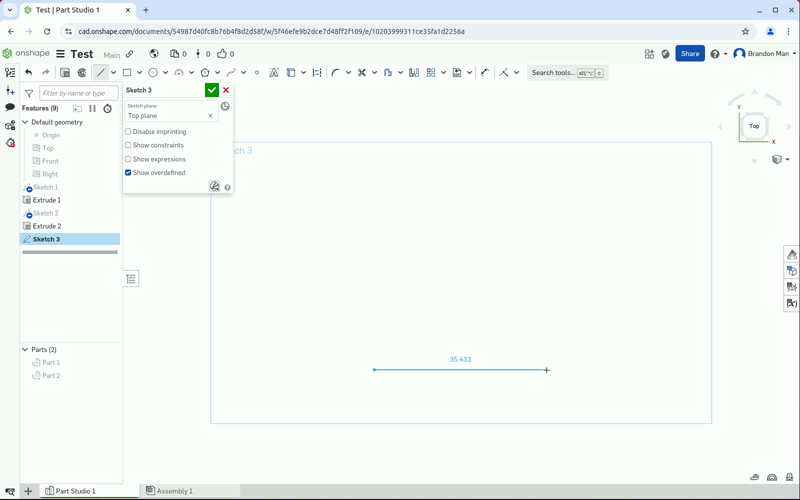
click(546, 369)
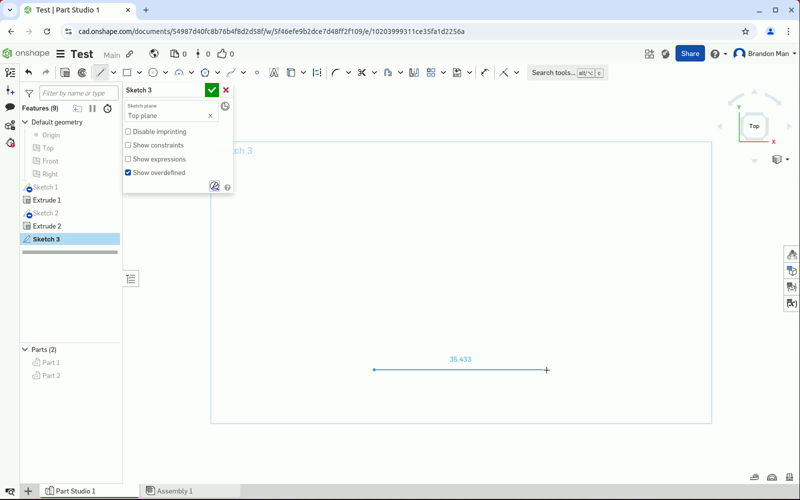
key_up(shift)
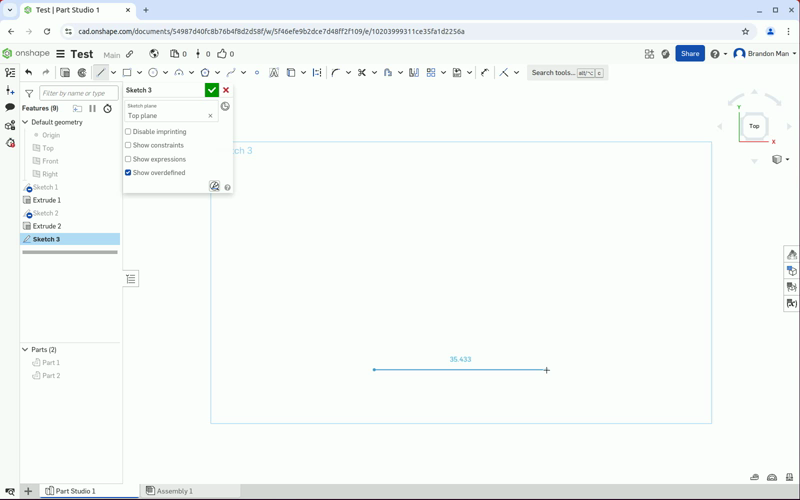
key_down(shift)
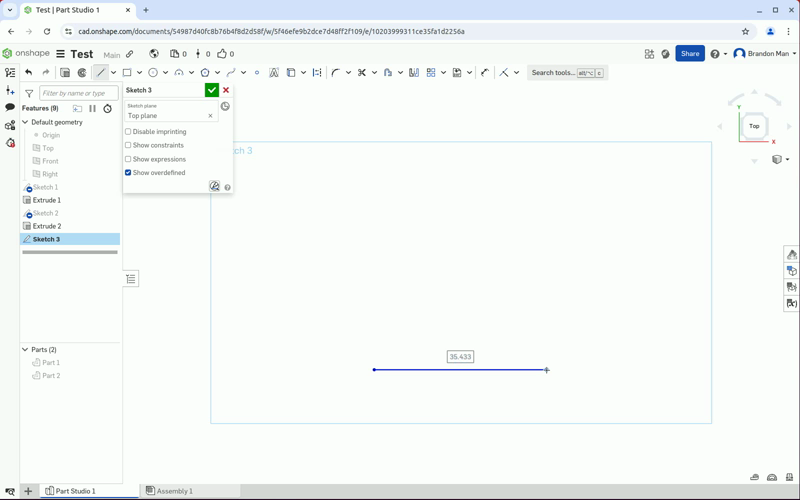
mouse_move(546, 298)
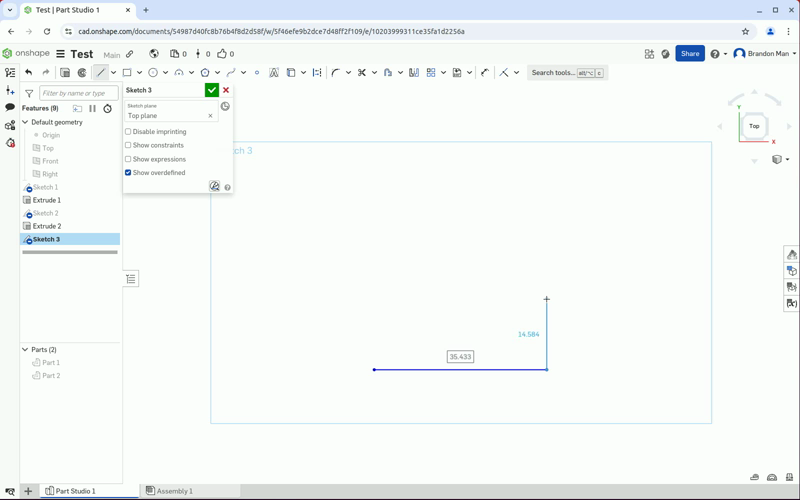
click(546, 298)
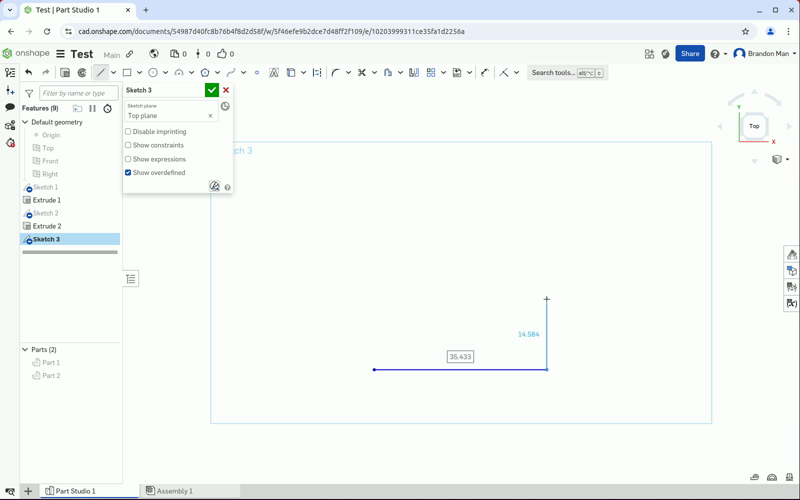
key_up(shift)
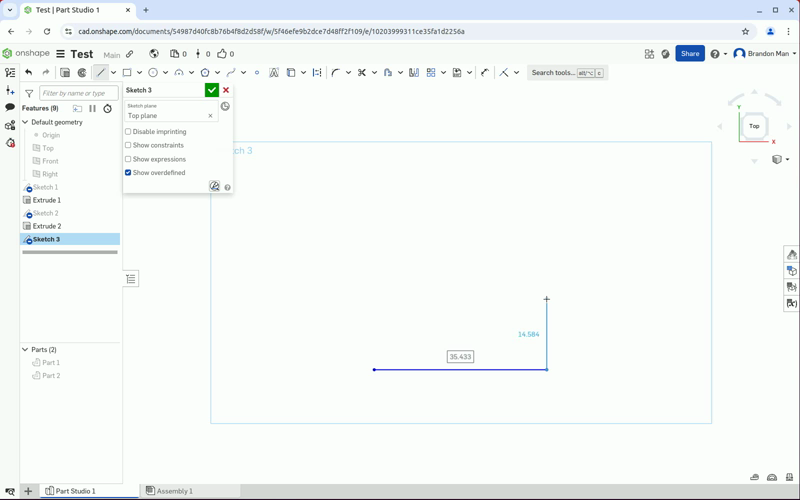
key_down(shift)
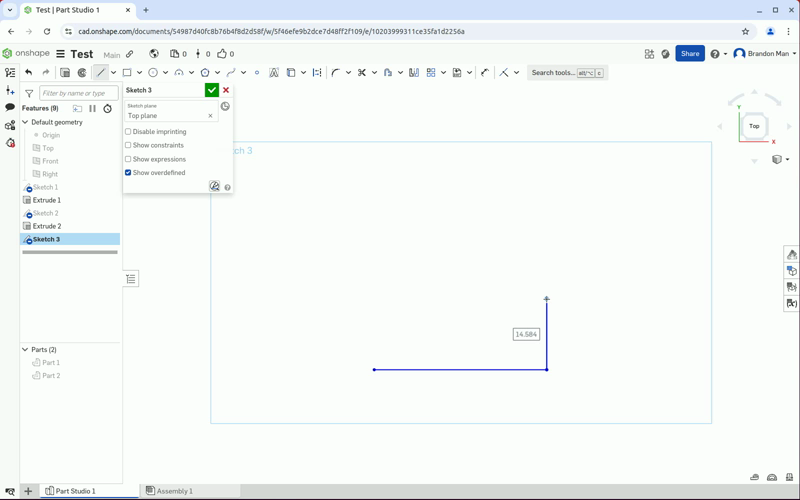
mouse_move(576, 298)
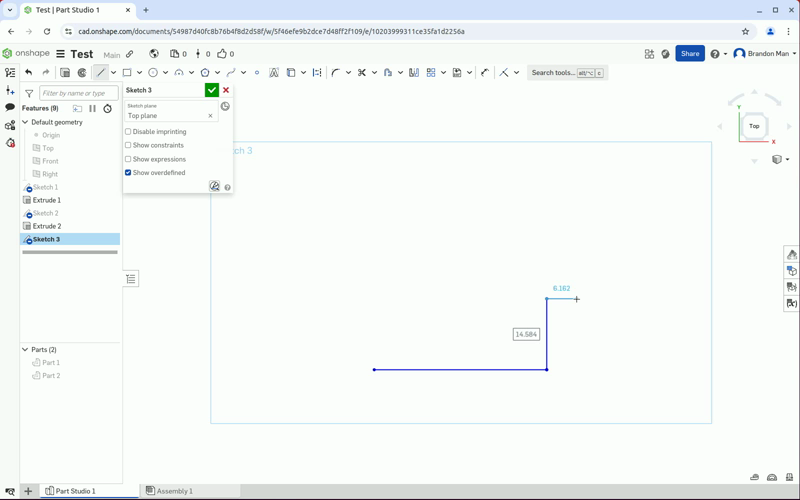
mouse_move(546, 267)
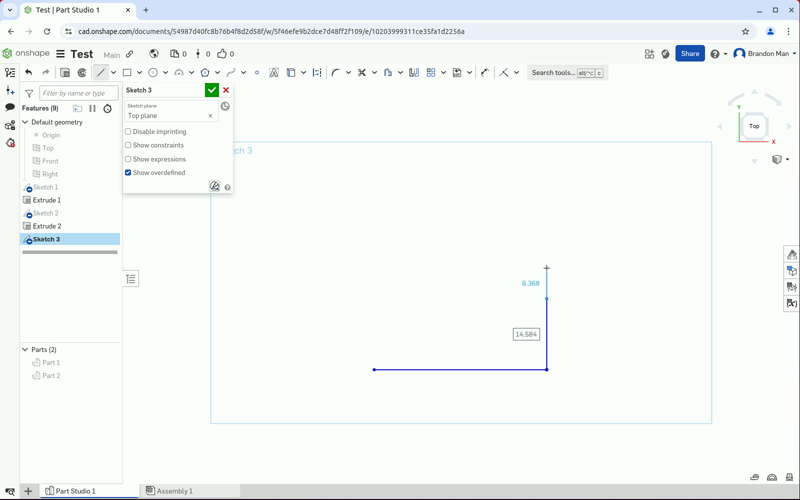
click(546, 267)
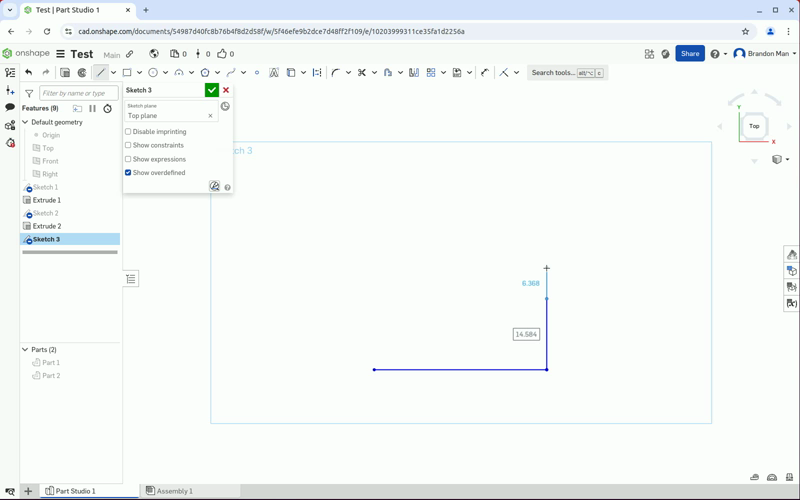
key_up(shift)
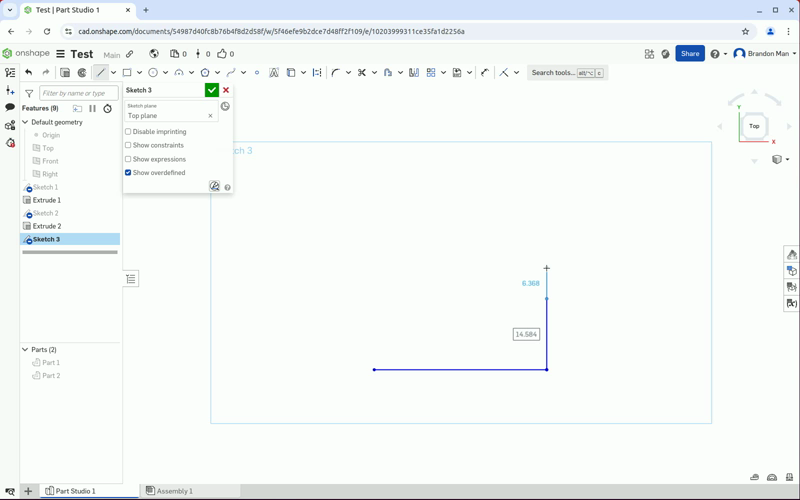
key_down(shift)
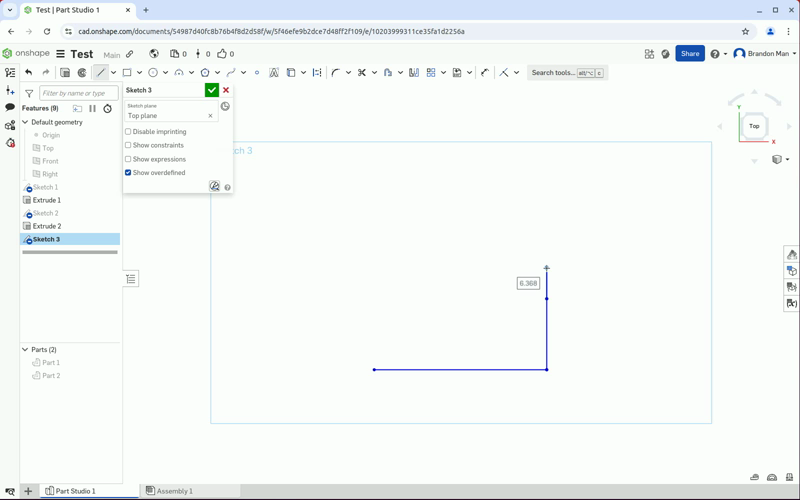
mouse_move(546, 196)
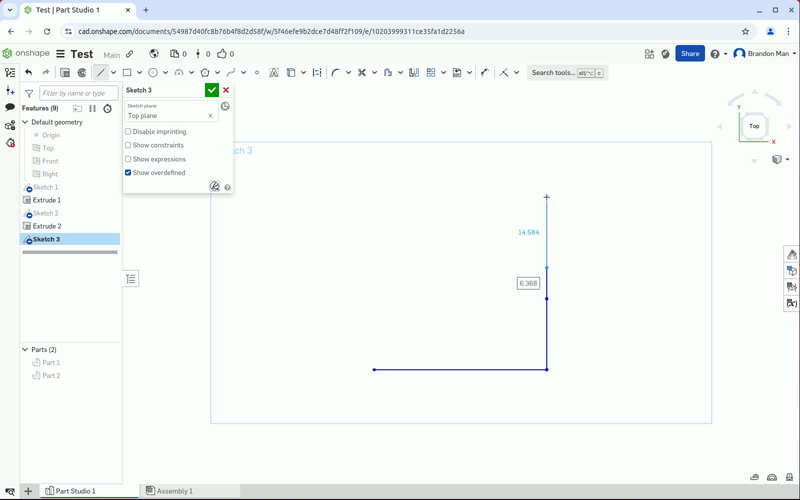
click(546, 196)
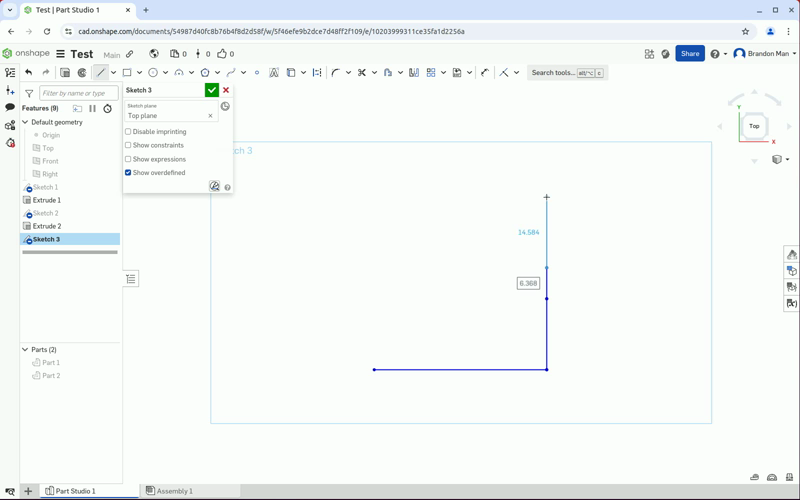
key_up(shift)
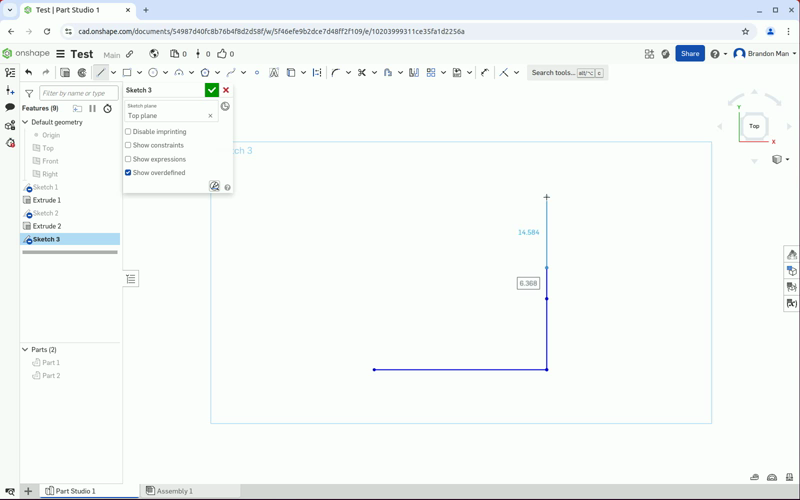
key_down(shift)
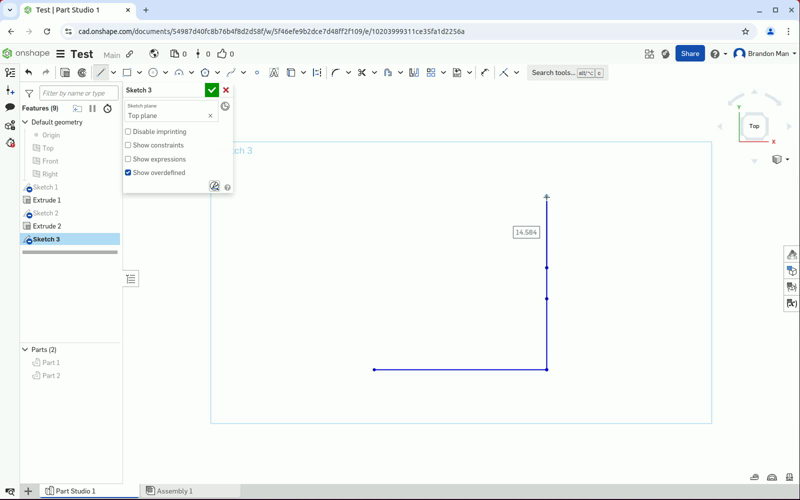
mouse_move(374, 196)
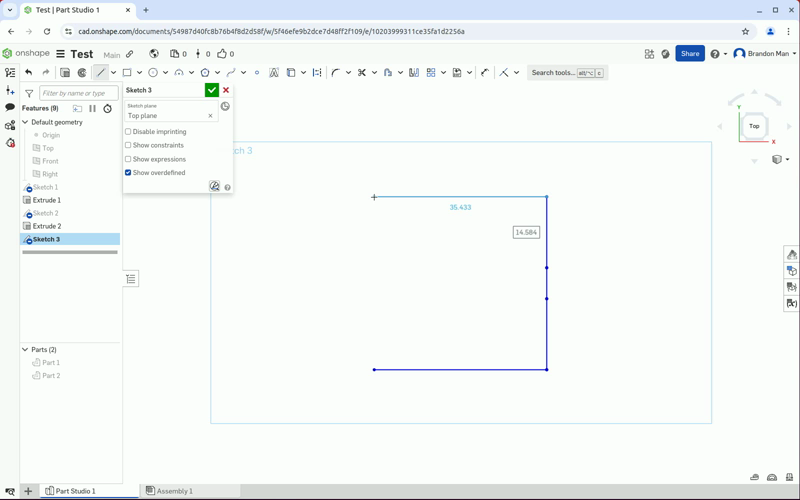
click(374, 196)
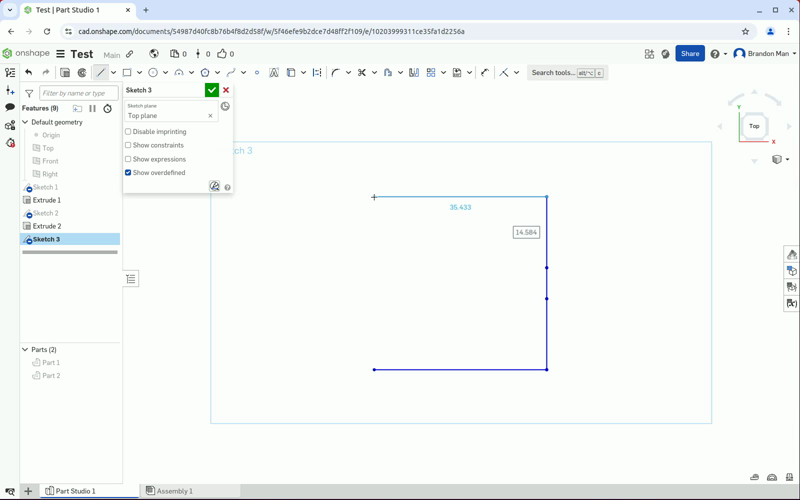
key_up(shift)
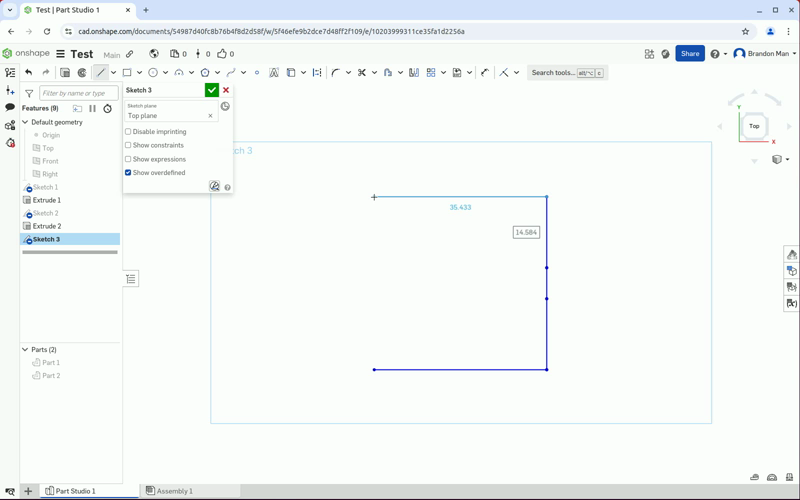
key_down(shift)
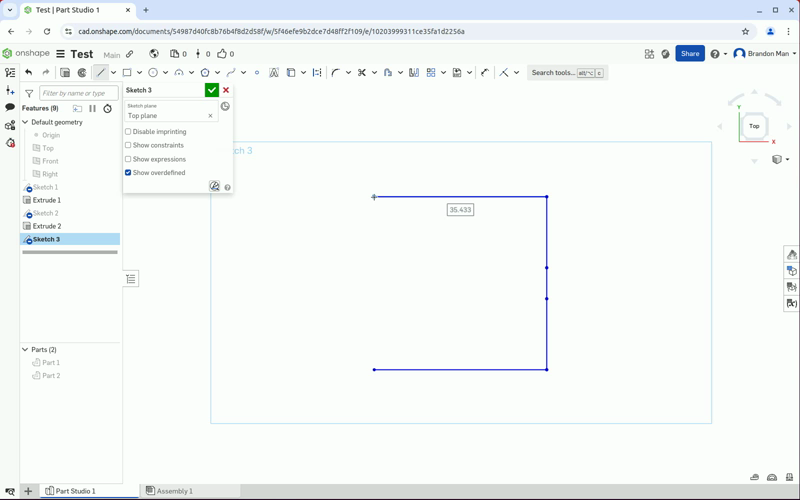
mouse_move(374, 267)
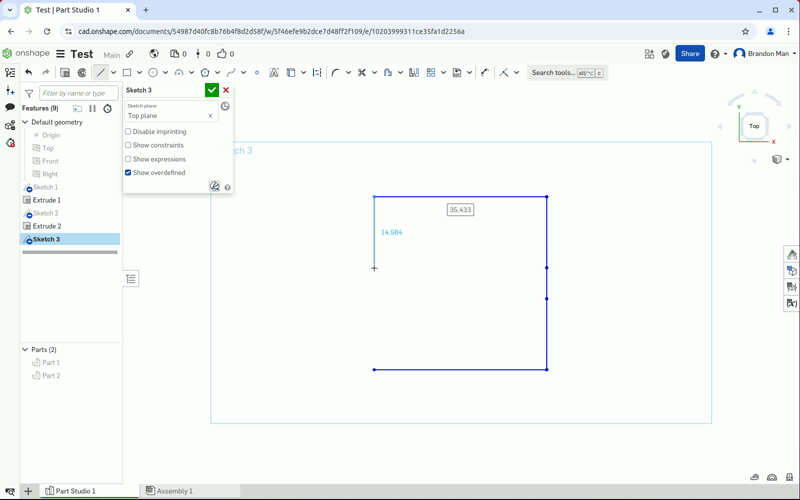
click(374, 267)
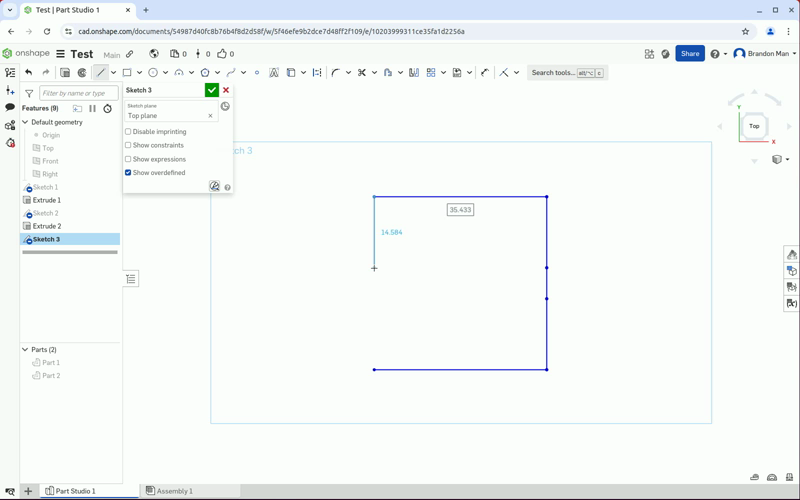
key_up(shift)
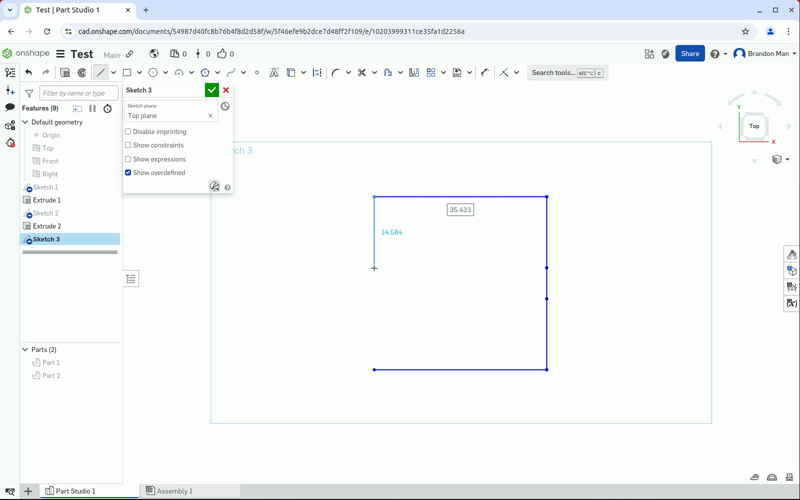
key_down(shift)
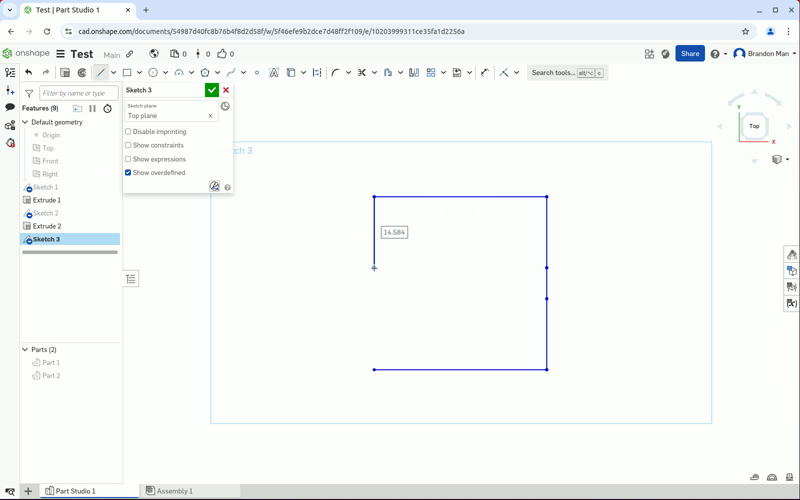
mouse_move(404, 267)
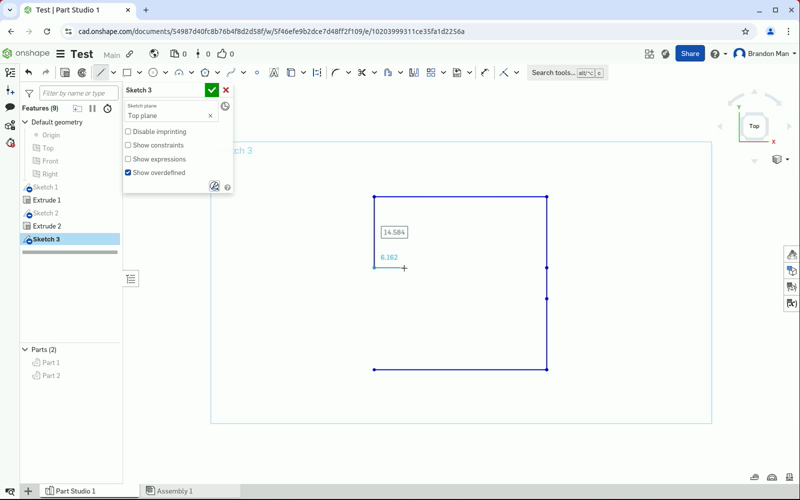
mouse_move(374, 298)
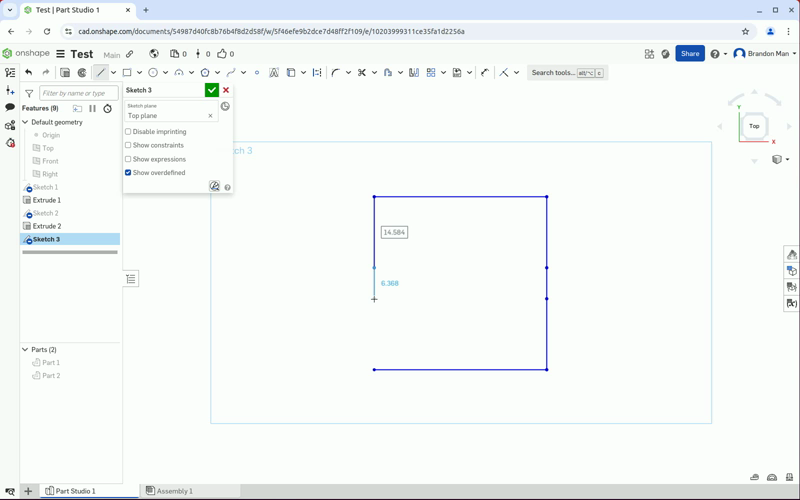
click(374, 298)
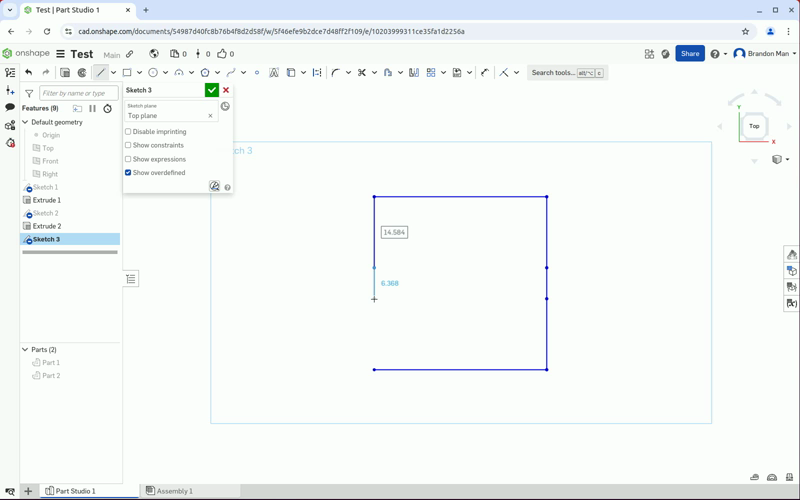
key_up(shift)
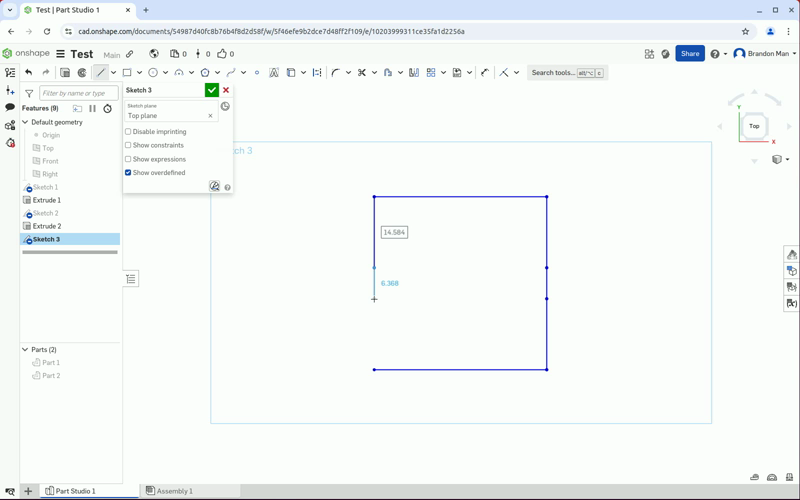
key_down(shift)
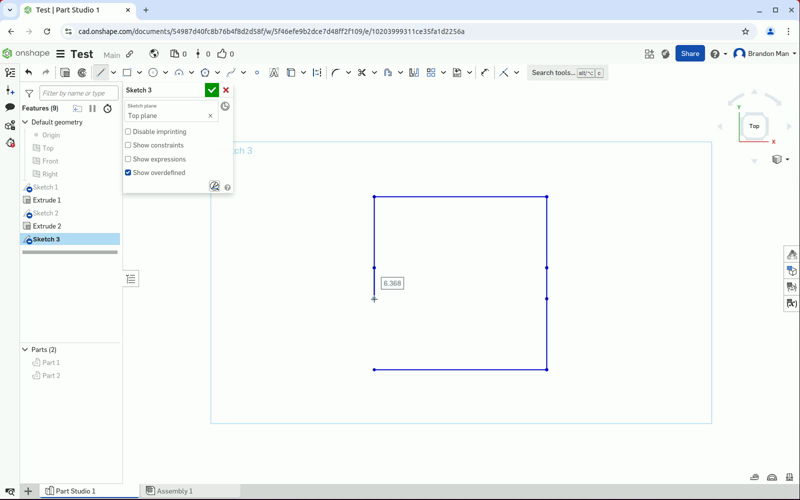
mouse_move(374, 369)
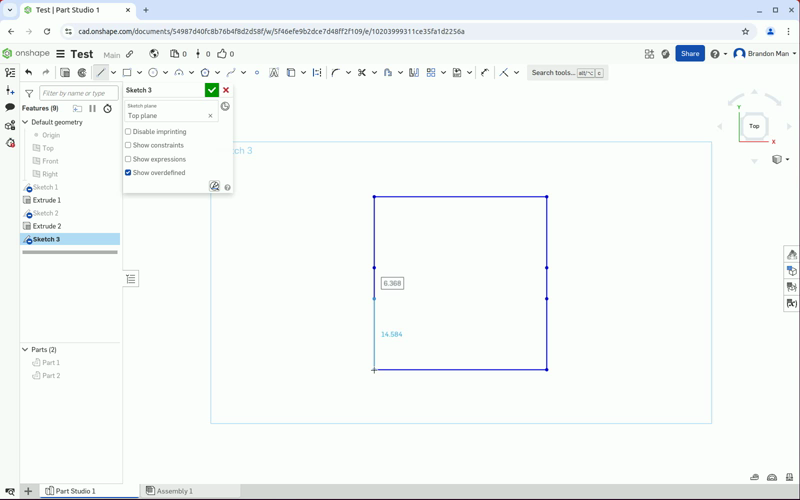
key_up(shift)
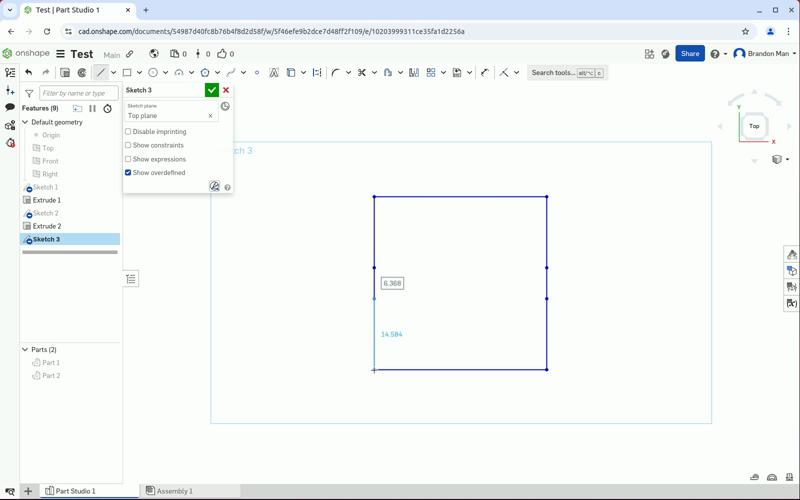
click(374, 369)
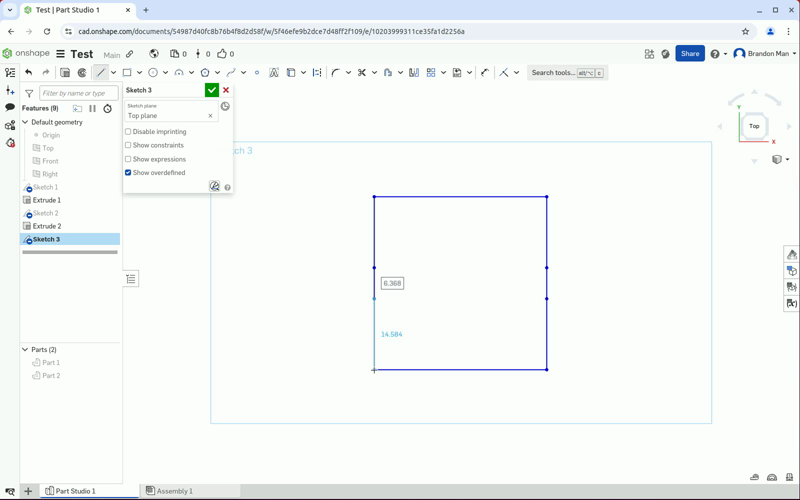
key(esc)
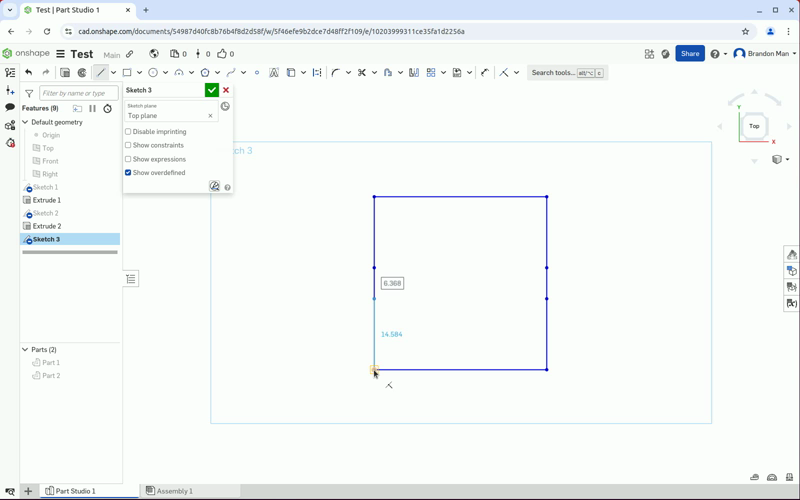
key(l)
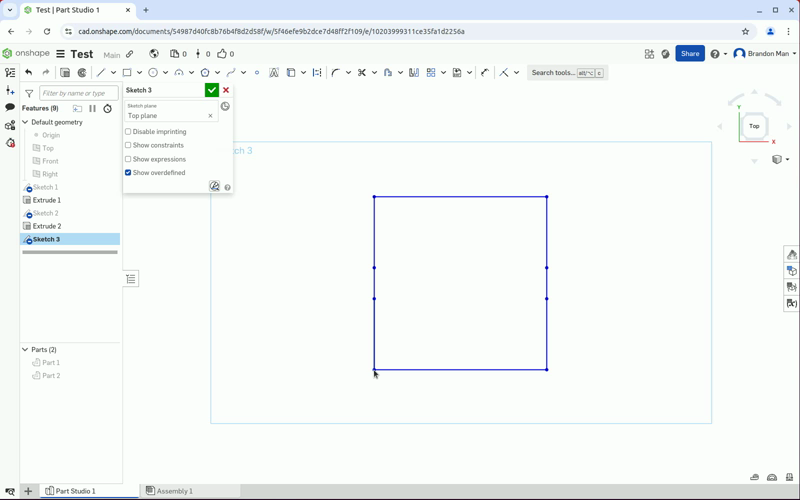
key_down(shift)
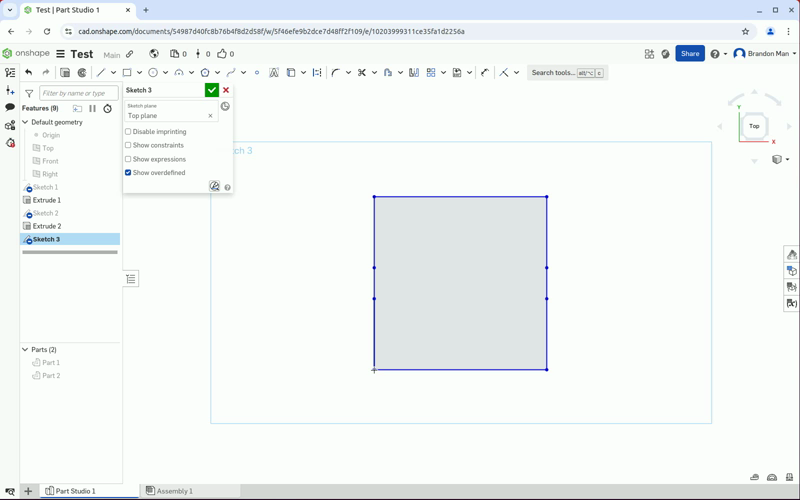
mouse_move(377, 366)
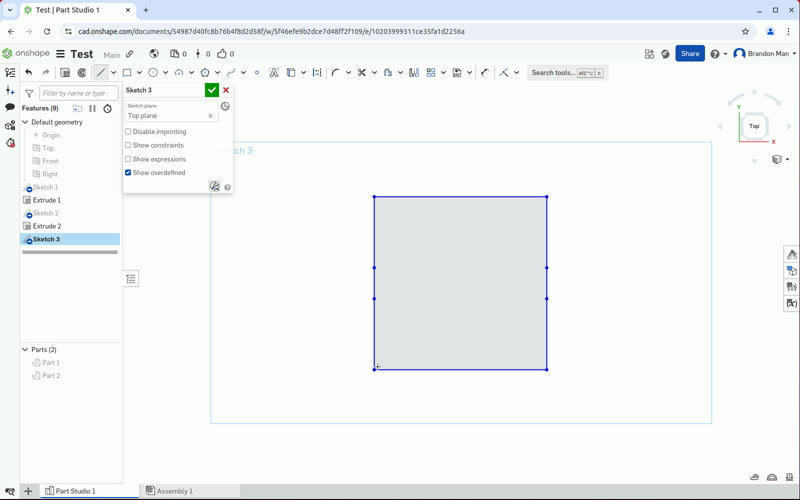
click(377, 366)
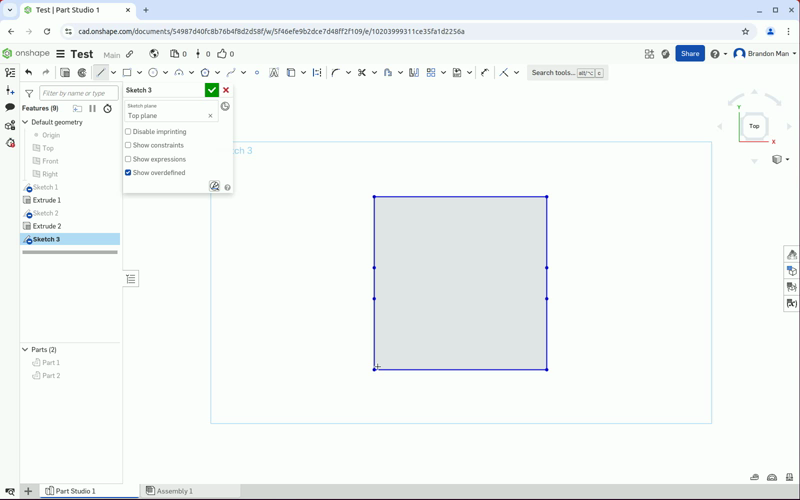
key_up(shift)
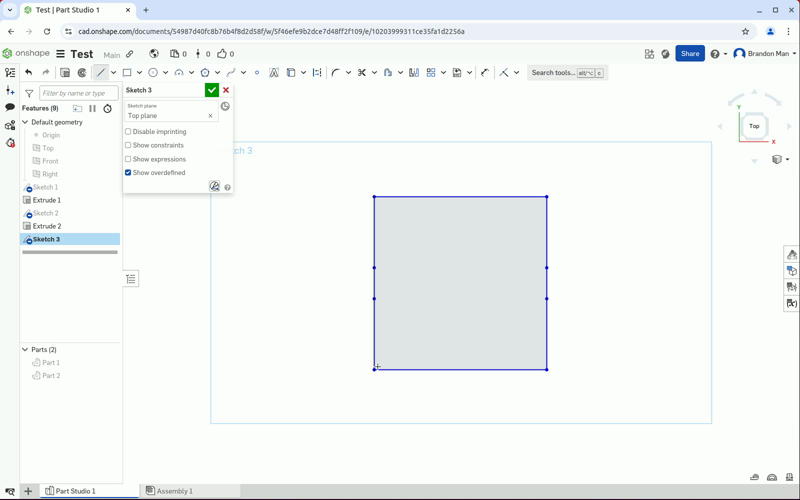
key_down(shift)
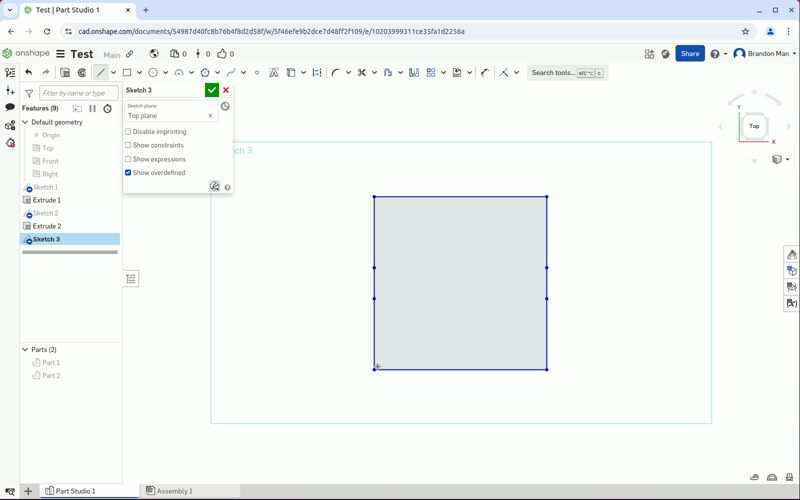
mouse_move(543, 366)
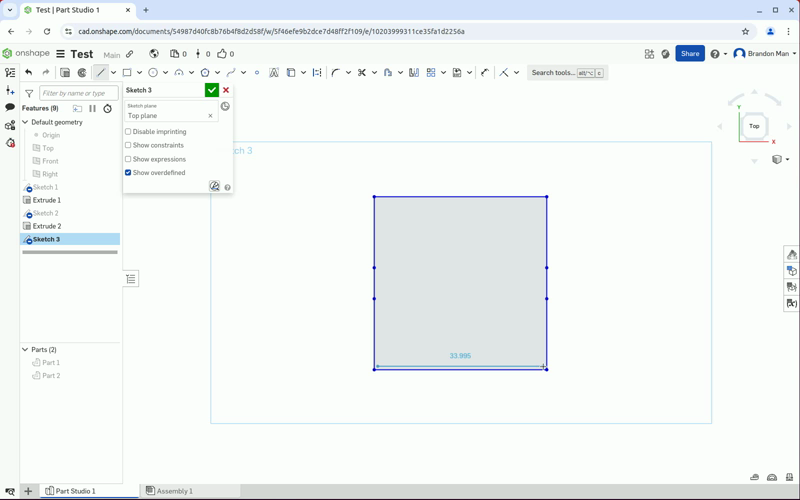
click(543, 366)
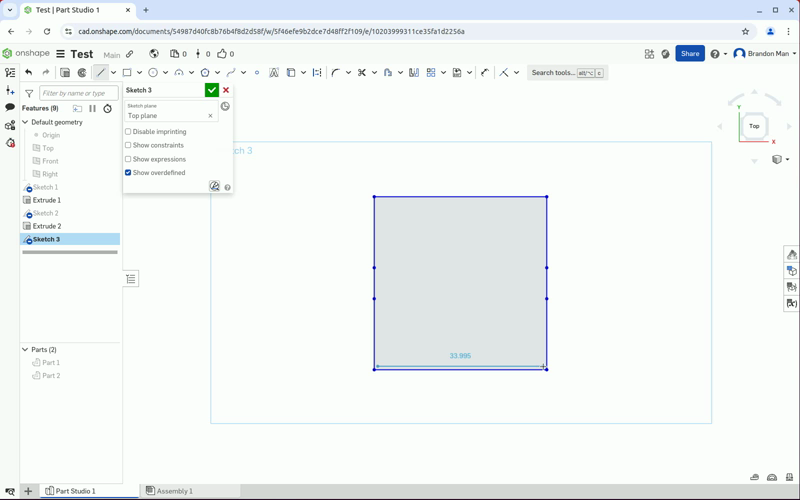
key_up(shift)
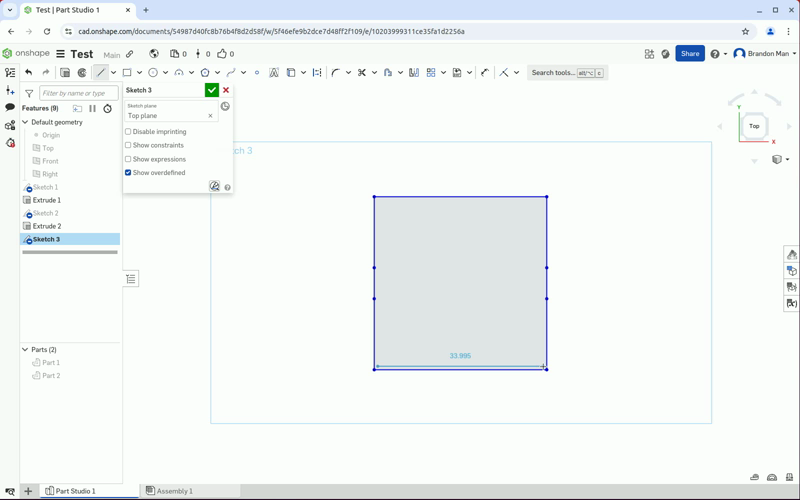
key_down(shift)
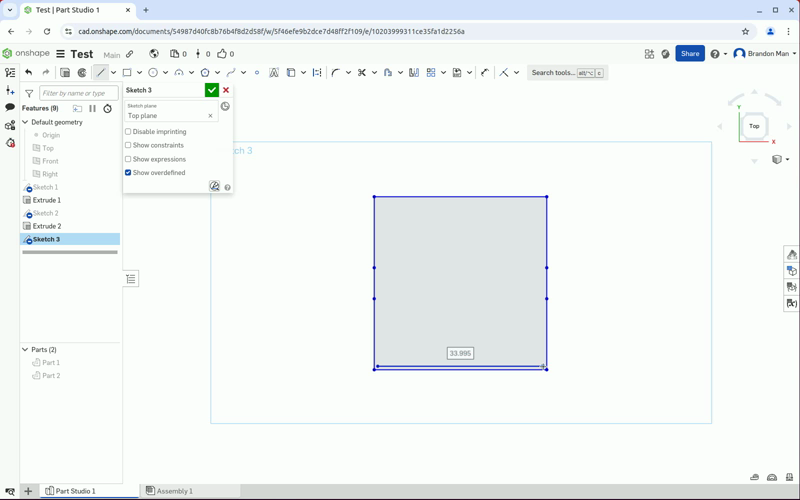
mouse_move(543, 200)
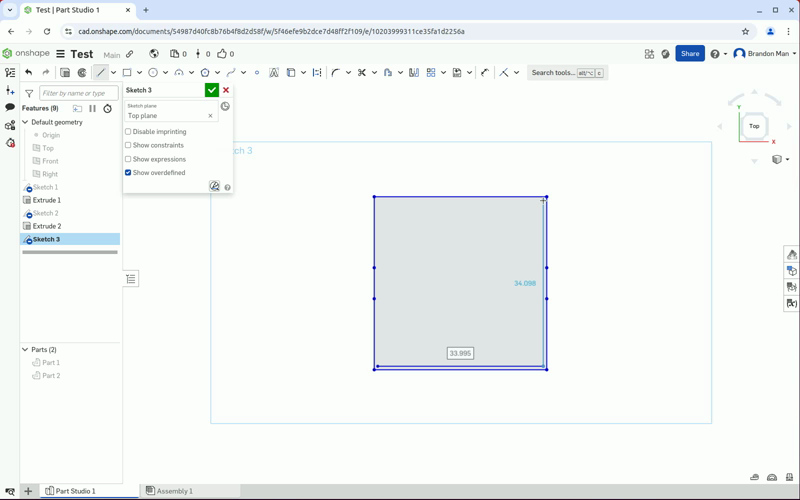
click(543, 200)
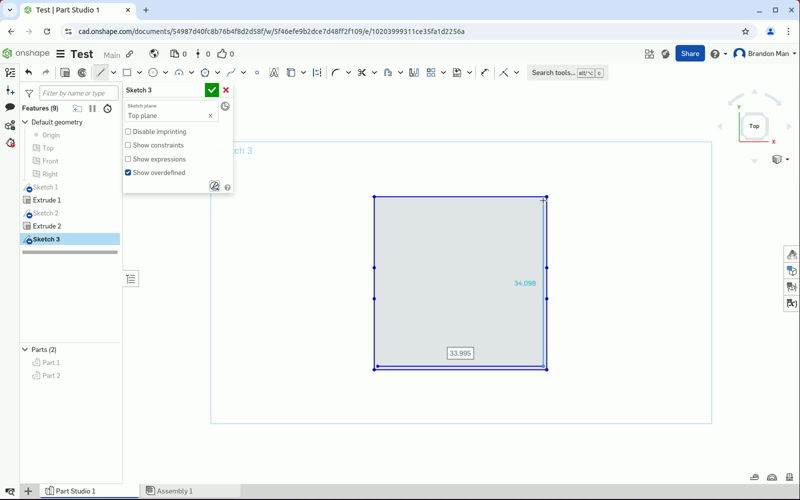
key_up(shift)
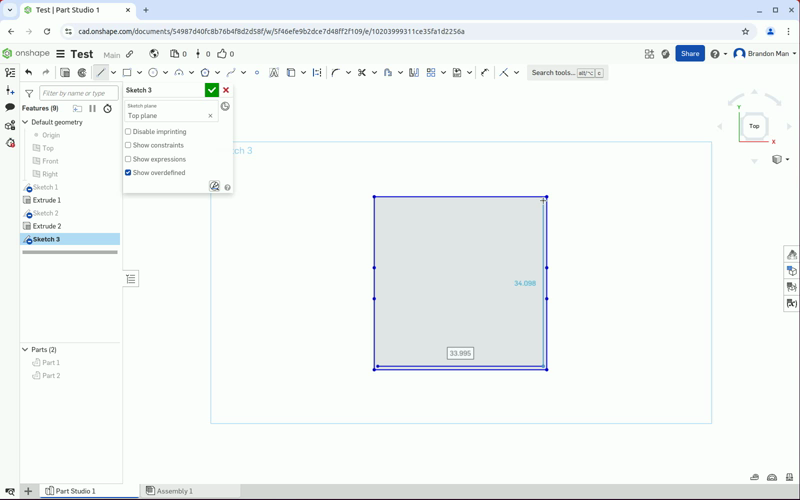
key_down(shift)
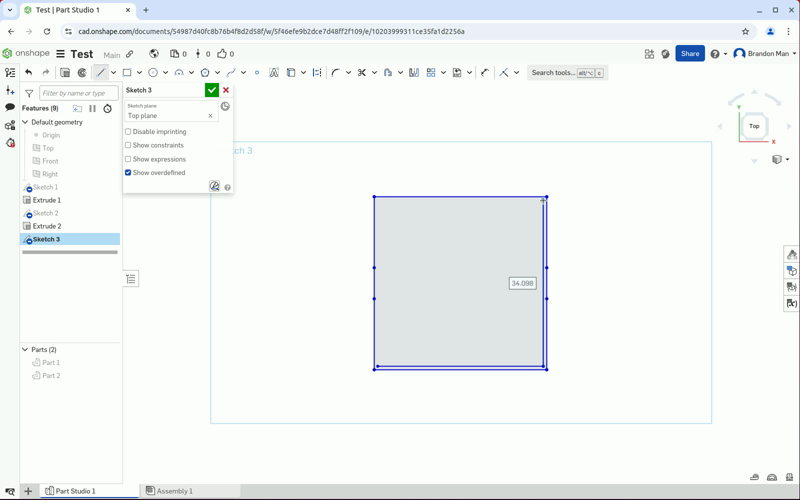
mouse_move(377, 200)
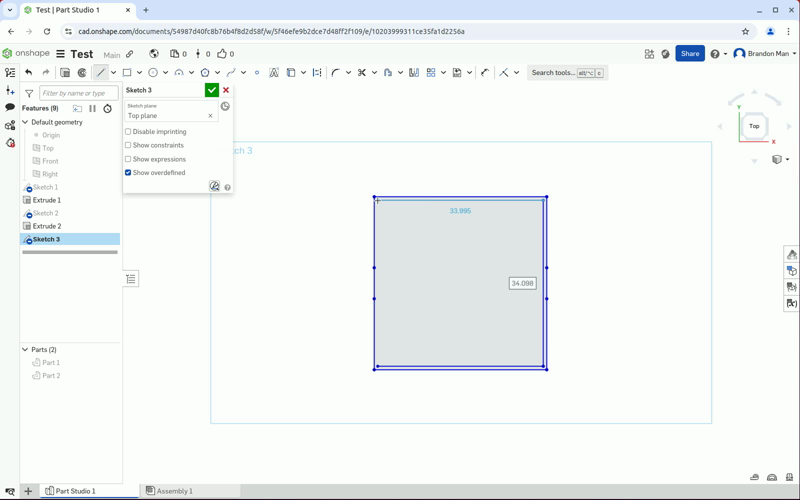
click(377, 200)
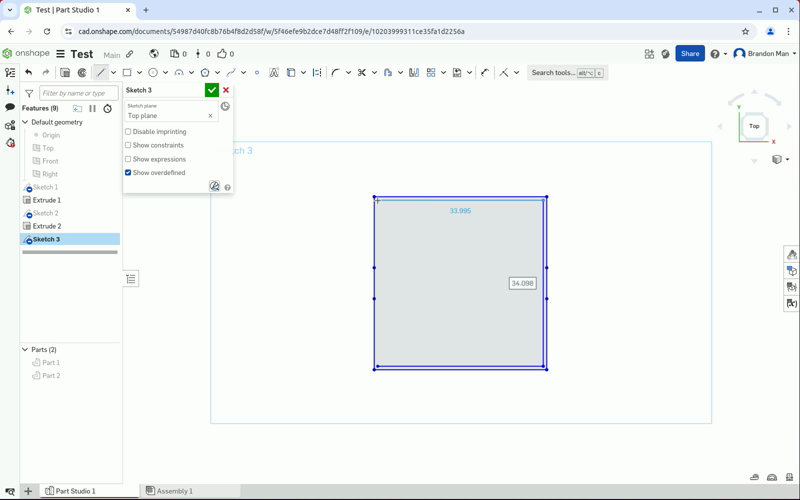
key_up(shift)
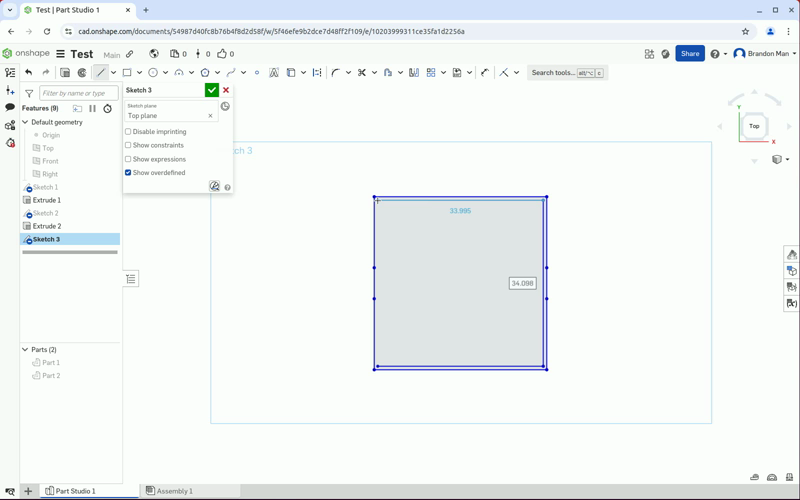
key_down(shift)
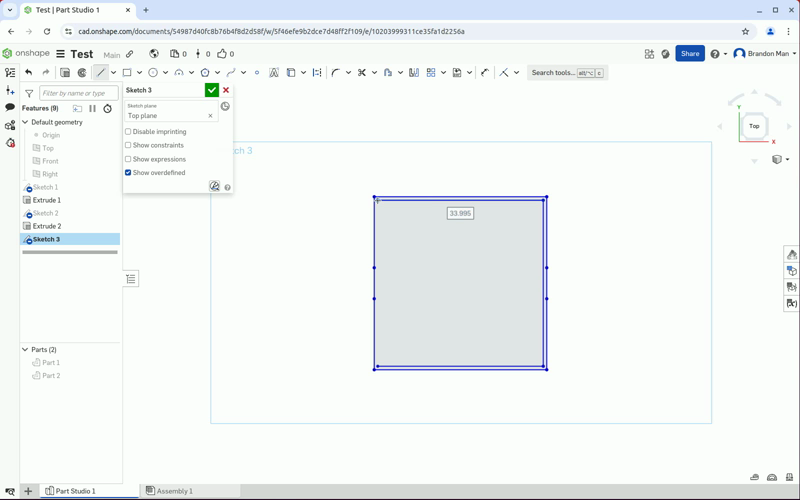
mouse_move(377, 366)
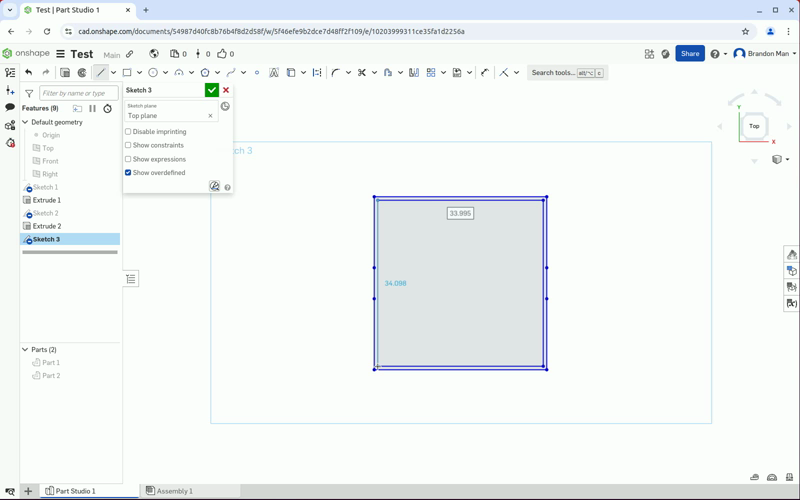
key_up(shift)
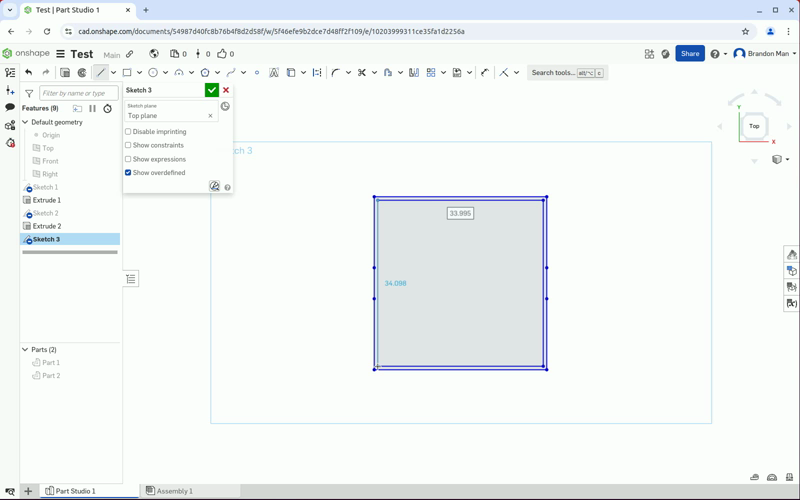
click(377, 366)
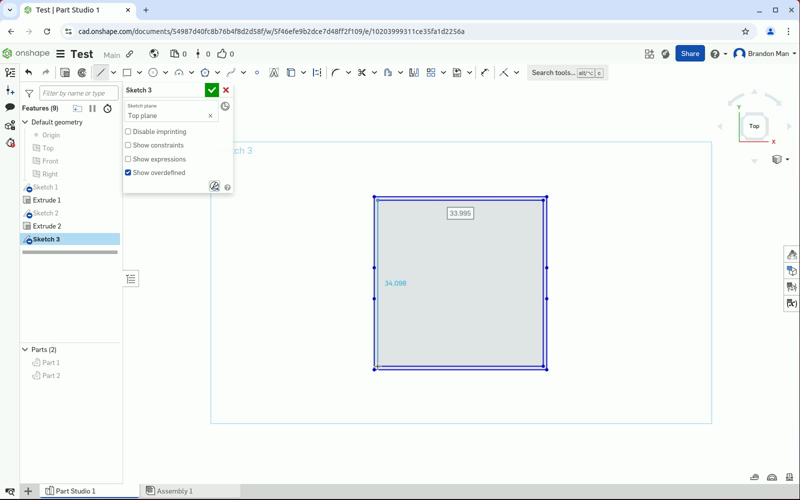
key(esc)
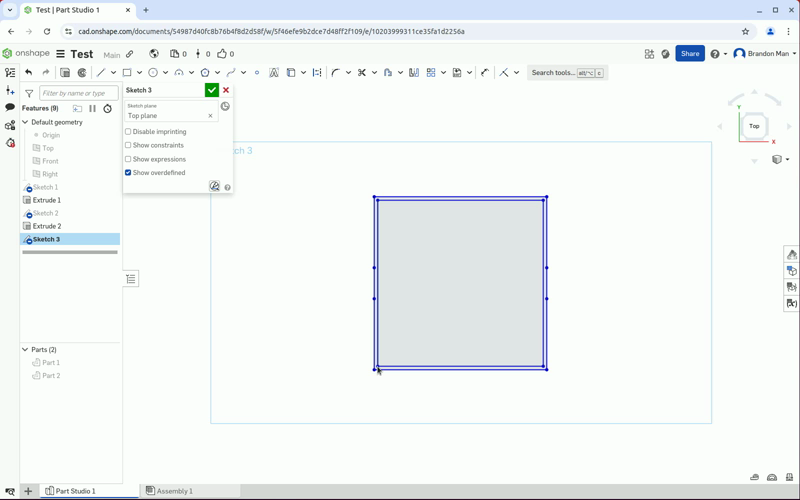
mouse_move(545, 332)
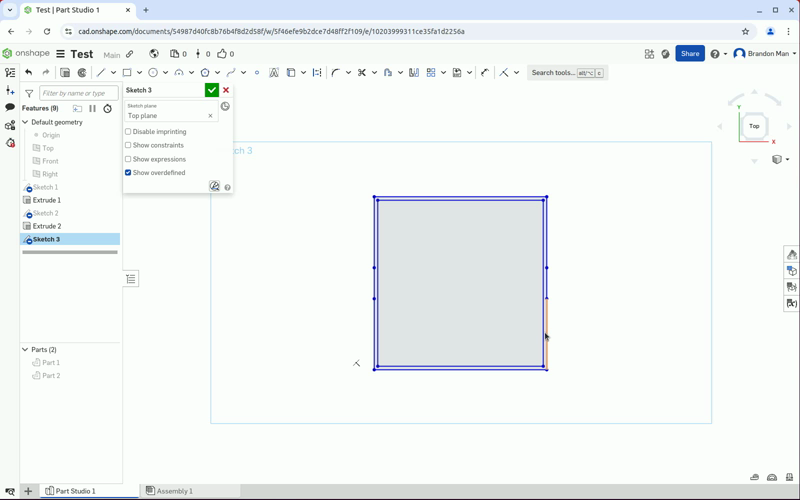
click(545, 332)
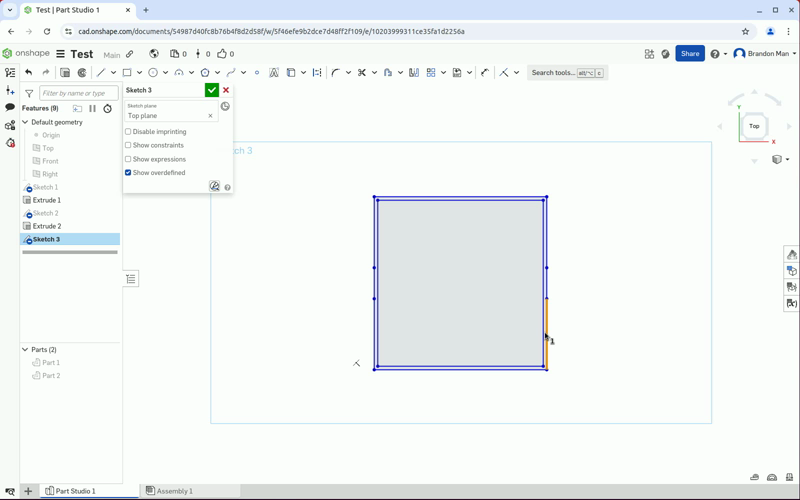
mouse_move(73, 352)
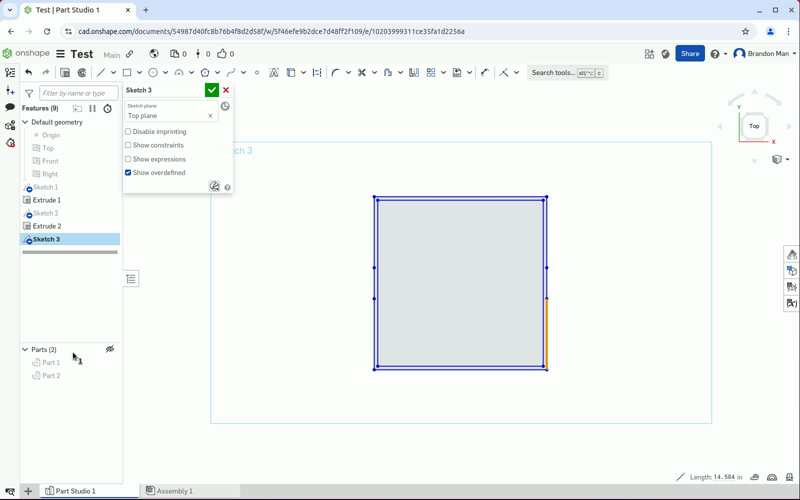
key(shift+y)
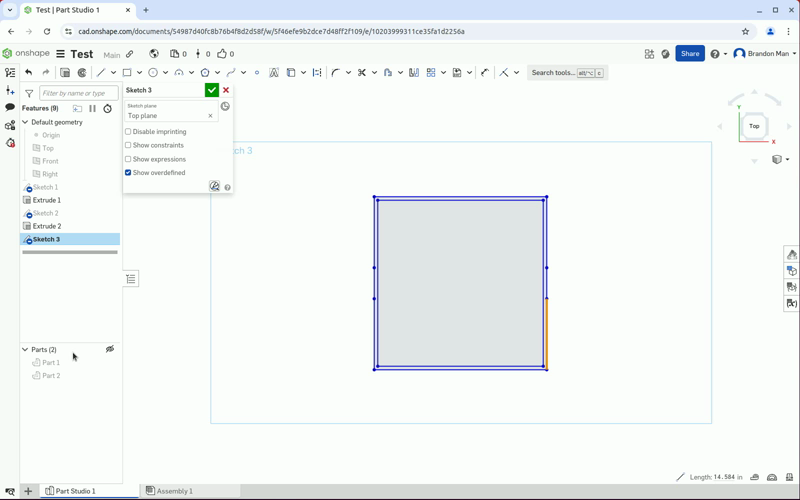
key(shift+e)
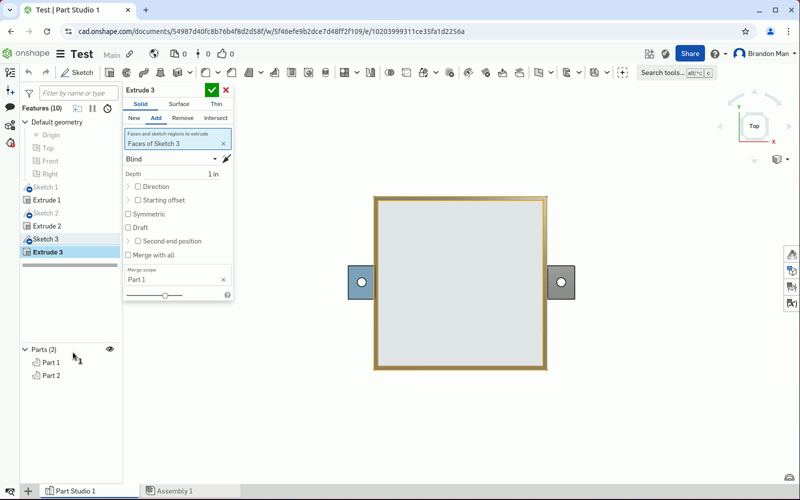
mouse_move(143, 106)
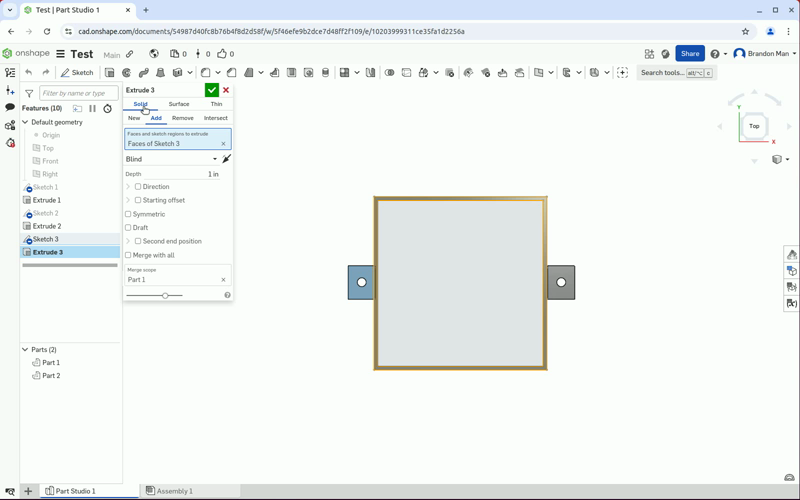
click(143, 106)
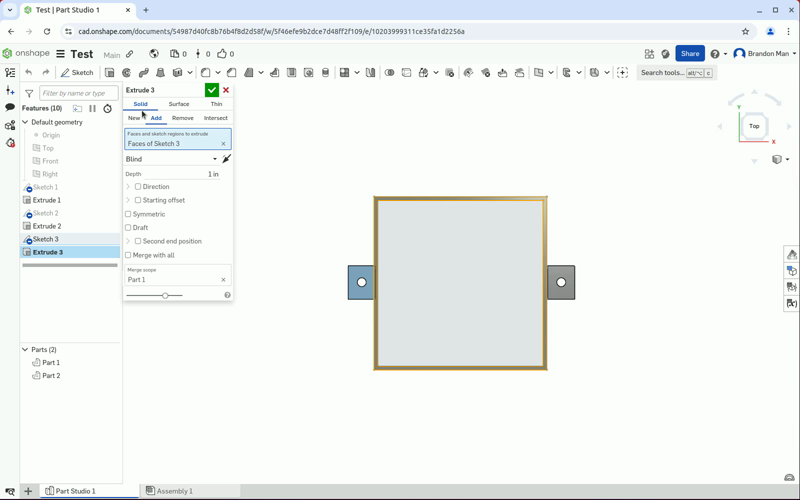
mouse_move(137, 120)
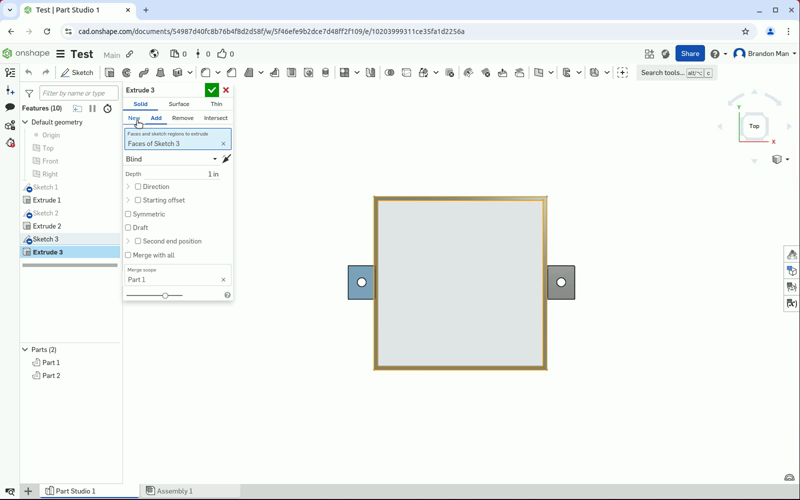
click(137, 120)
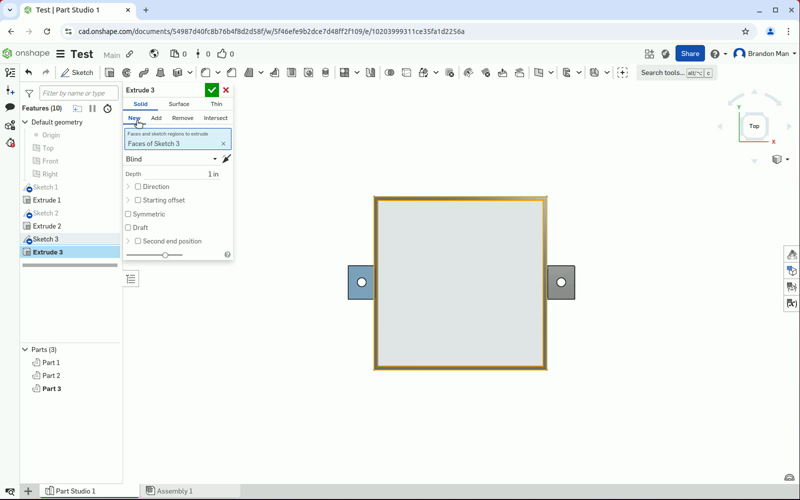
key(tab, 4)
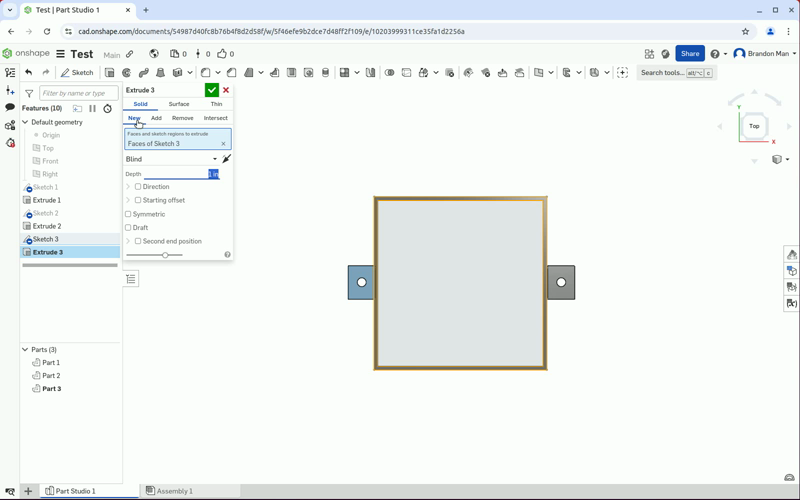
text(17.813)
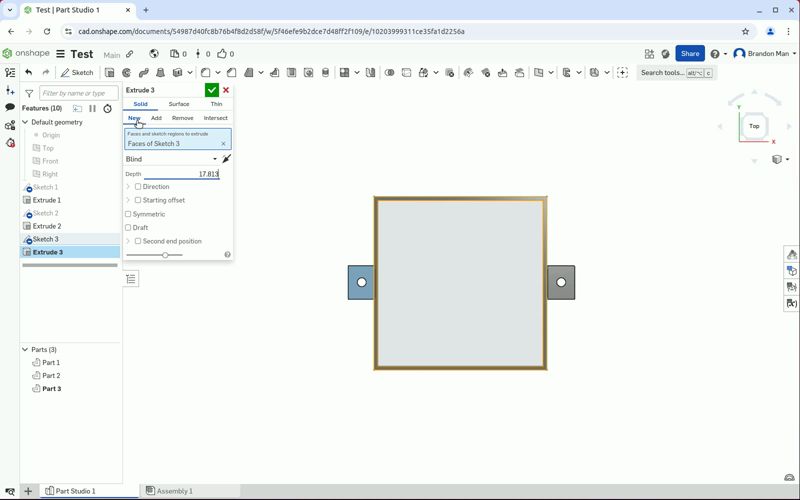
key(enter)
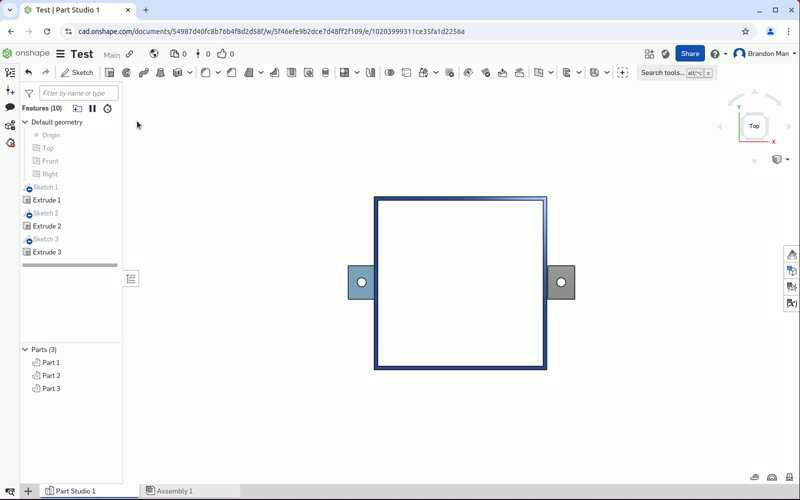
key(shift+h)
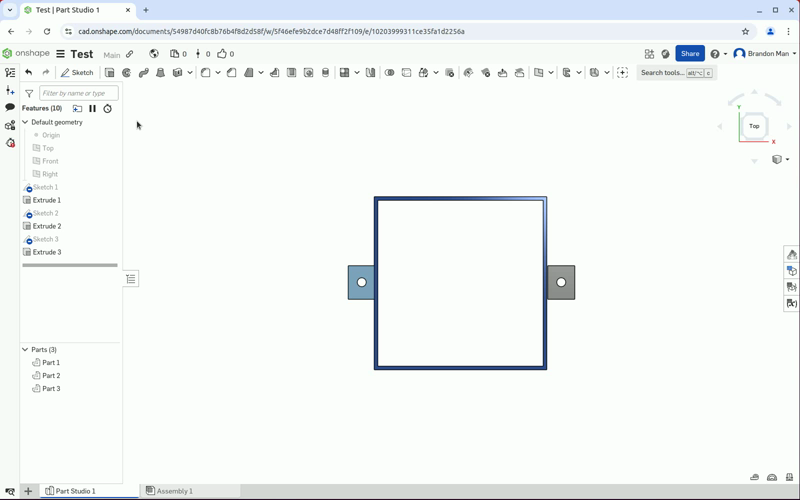
key(shift+h)
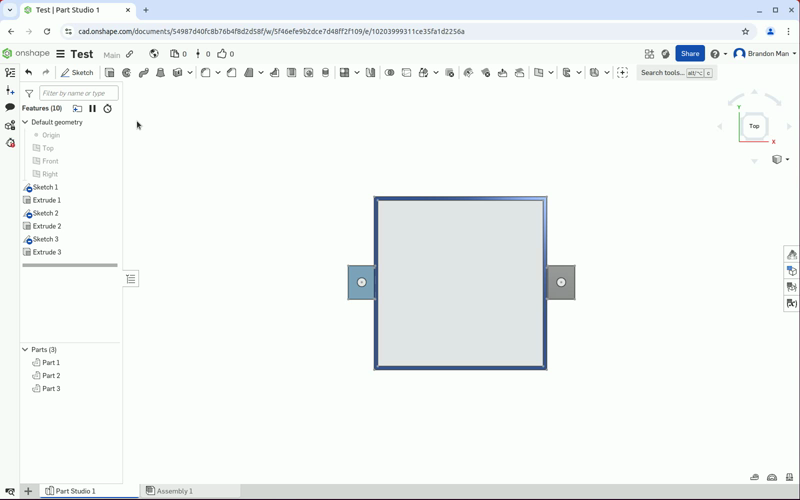
key(shift+7)
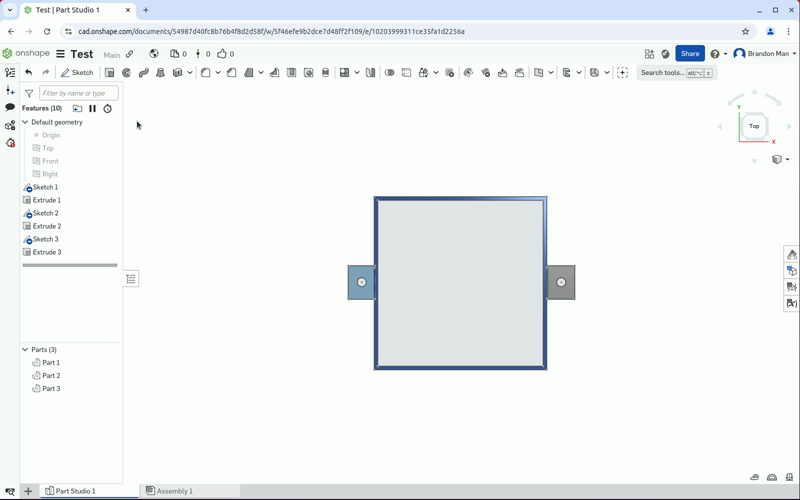
key(up, 3)
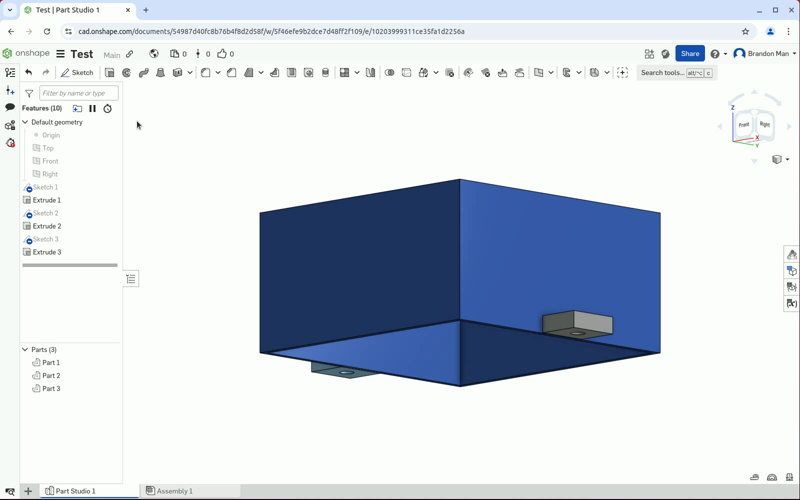
key(left, 3)
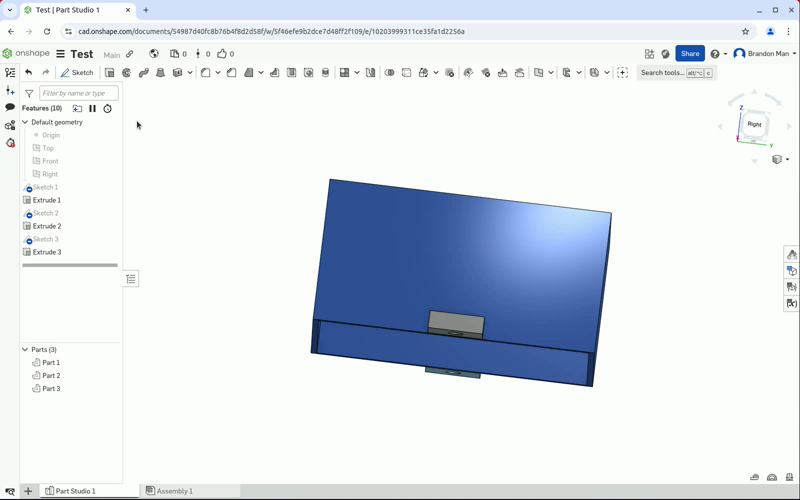
key(right, 3)
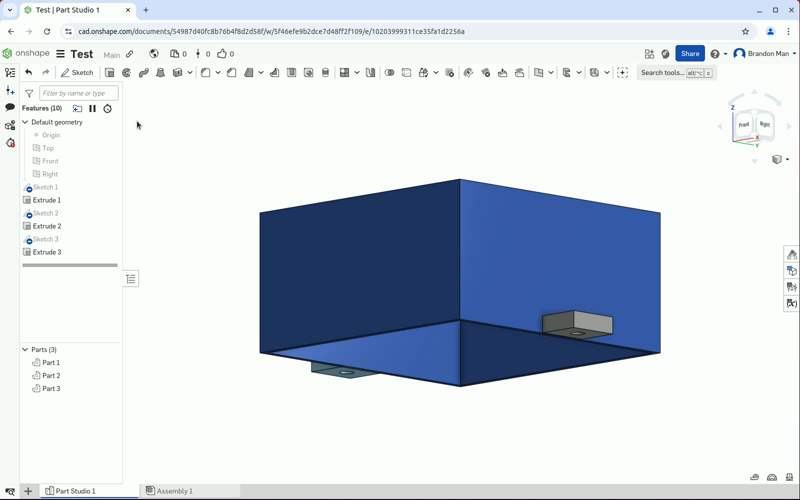
key(down, 3)
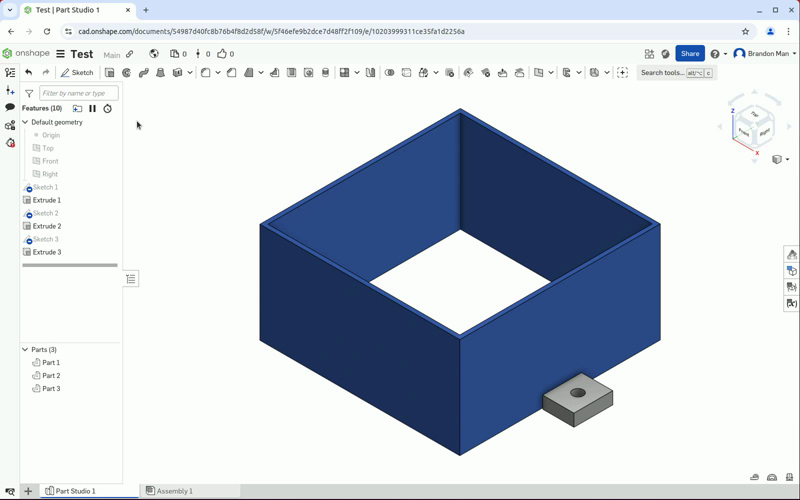
mouse_move(73, 189)
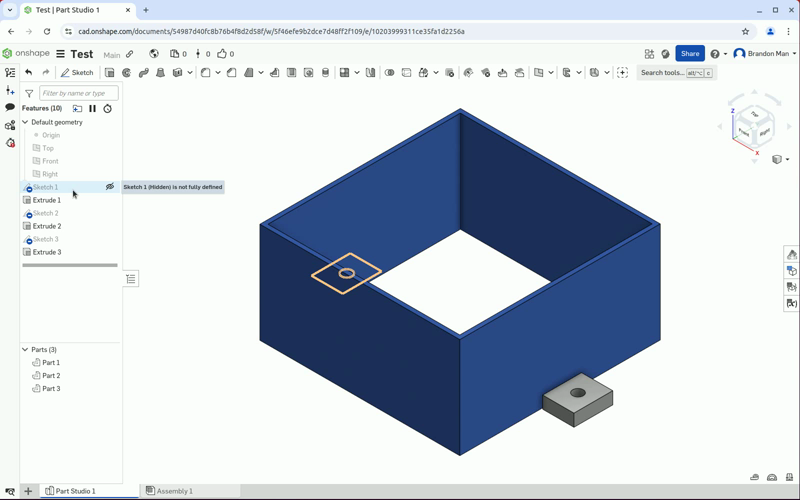
click(73, 189)